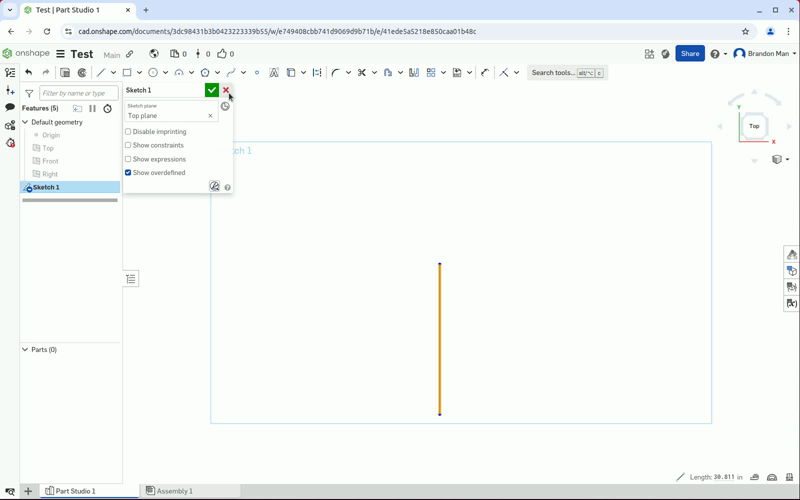
key(shift+h)
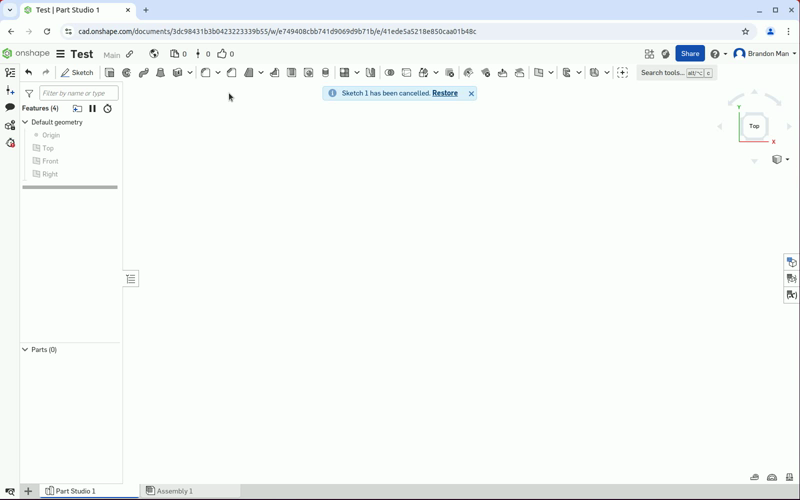
mouse_move(73, 352)
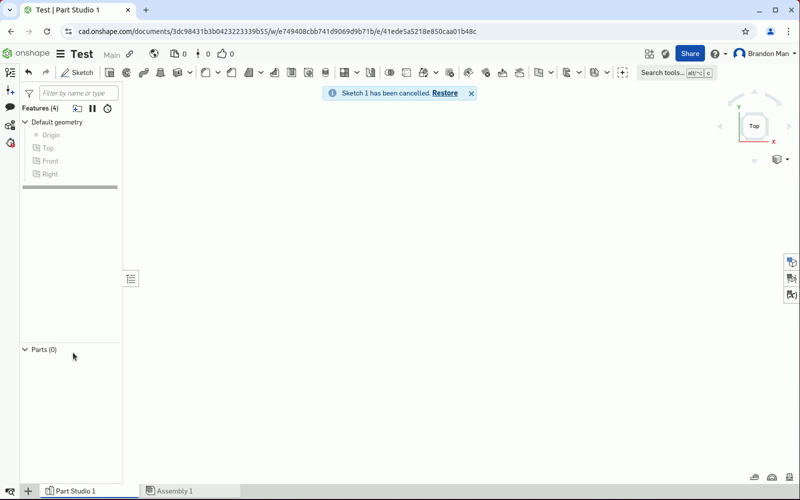
key(y)
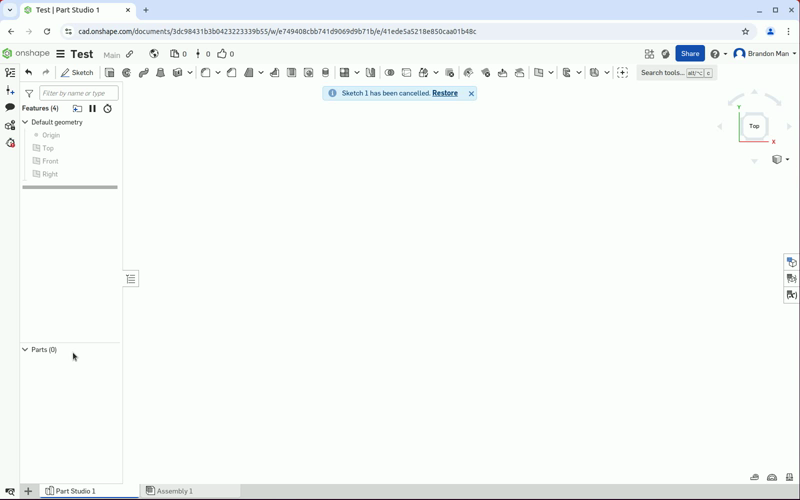
key(shift+p)
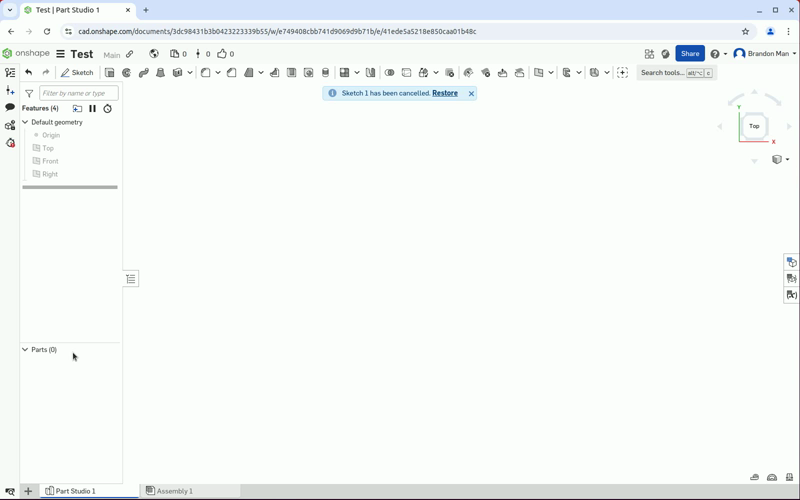
key(space)
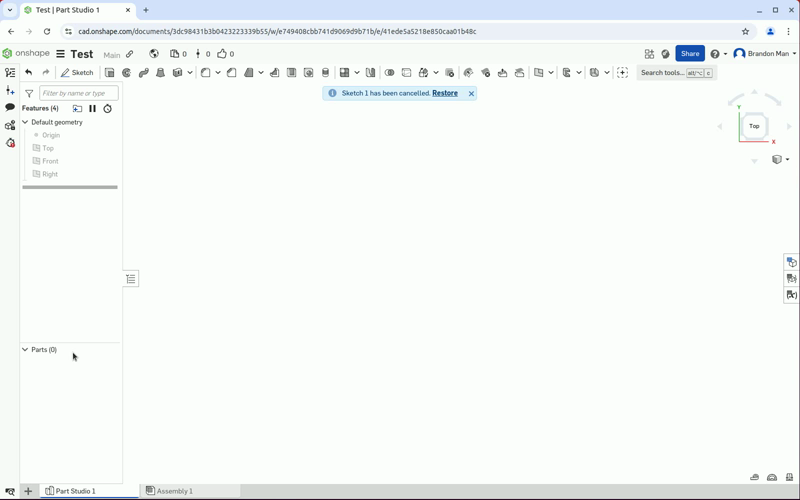
key_down(shift)
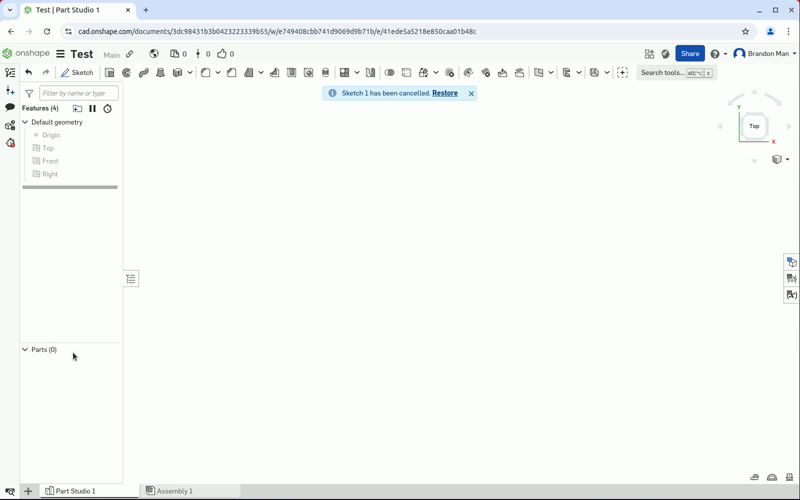
key(up)
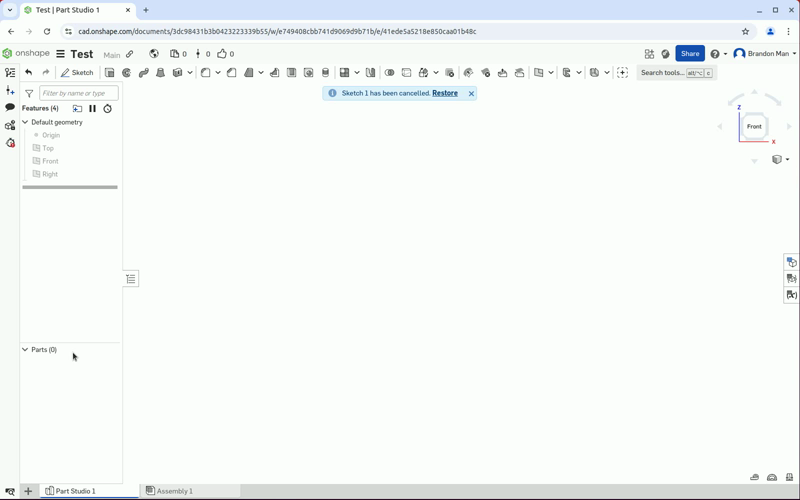
key_up(shift)
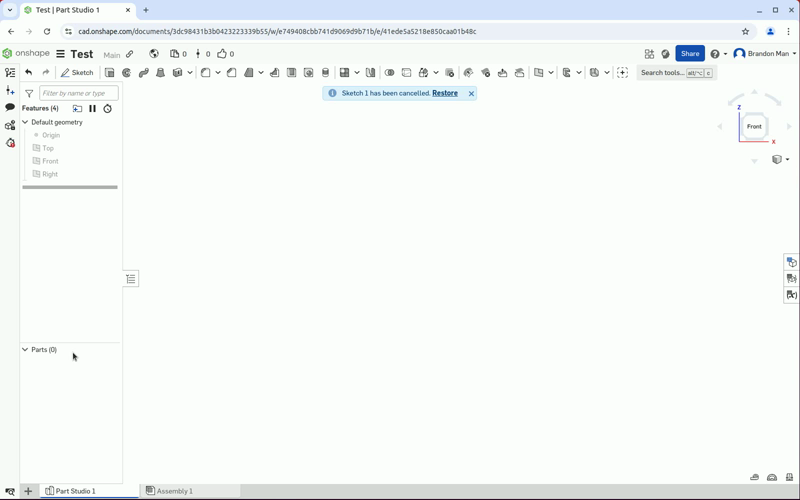
mouse_move(73, 352)
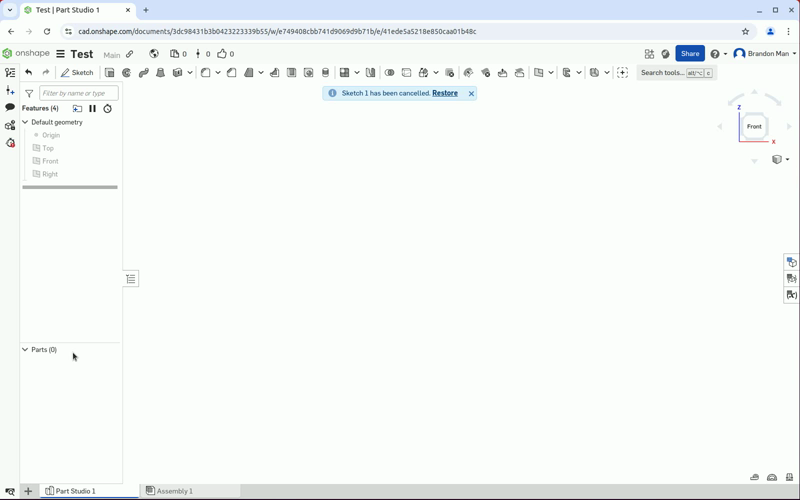
key(shift+y)
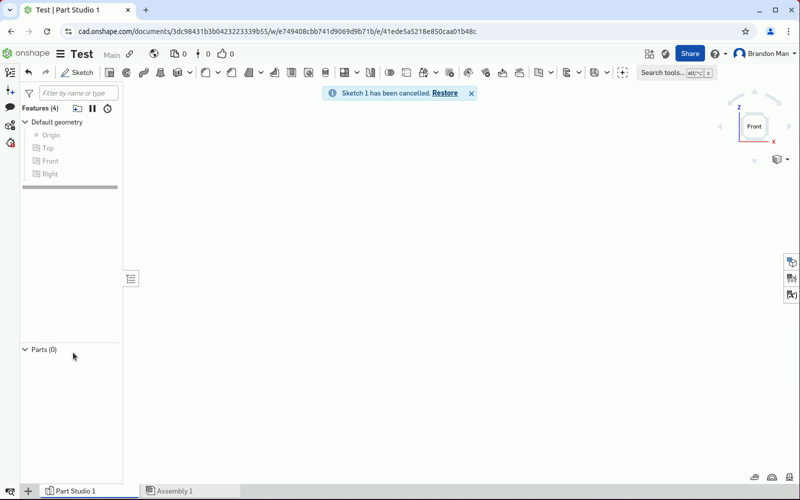
key(shift+s)
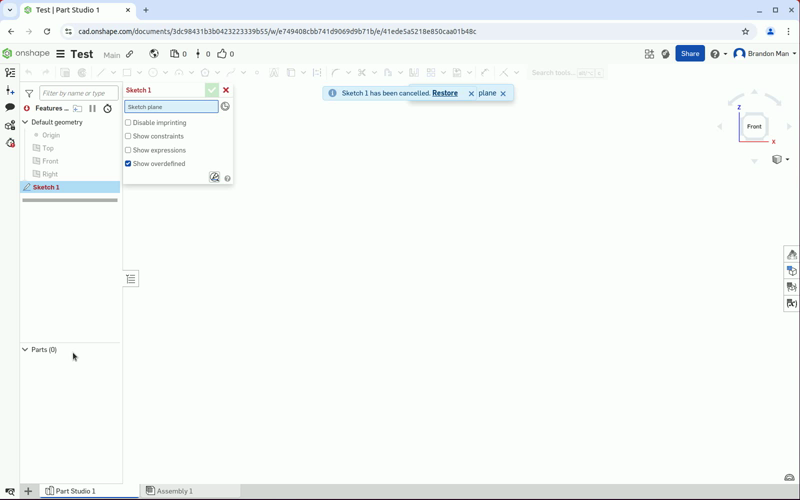
mouse_move(73, 163)
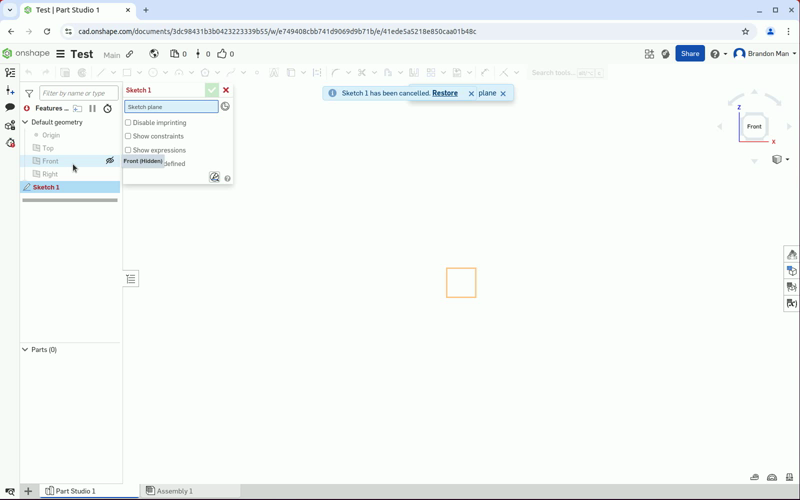
click(73, 163)
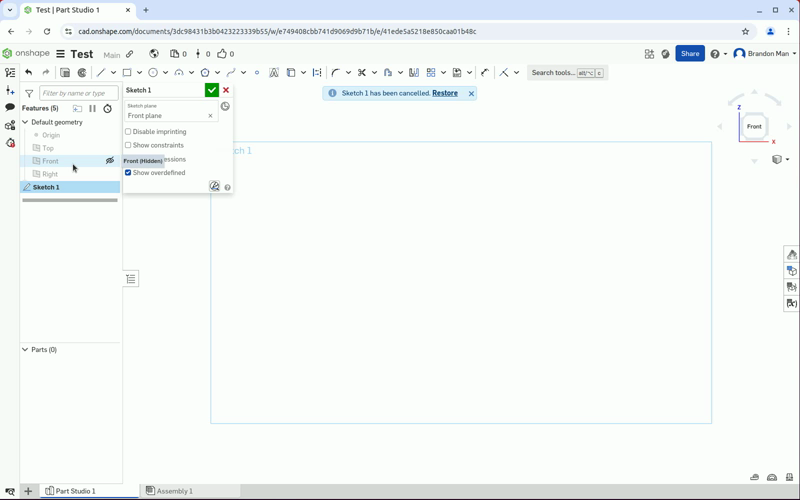
mouse_move(73, 352)
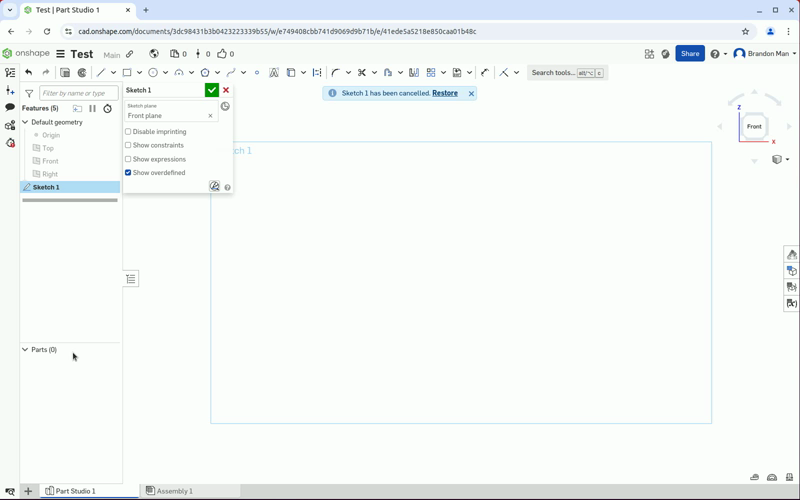
key(y)
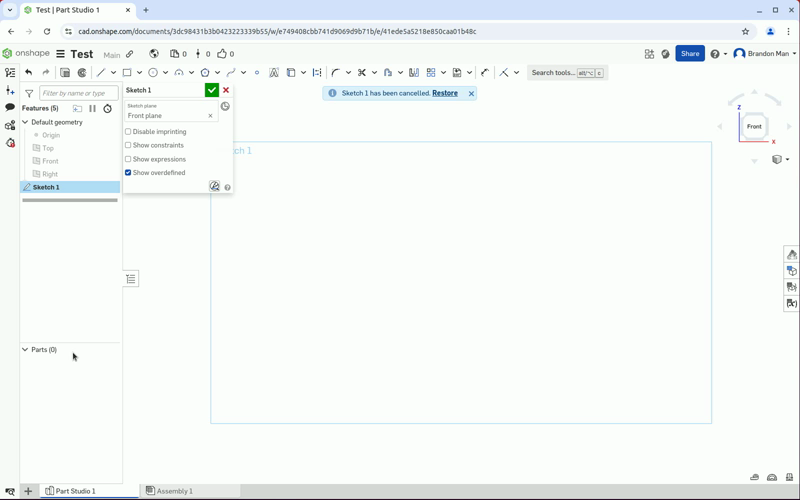
key(l)
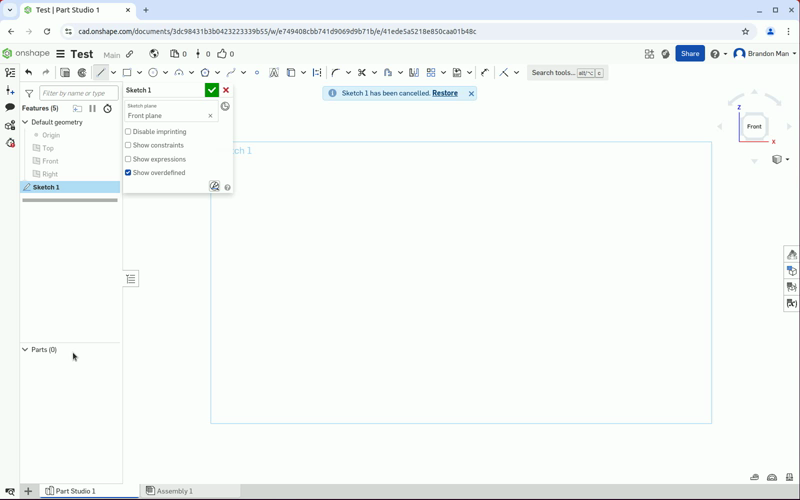
key_down(shift)
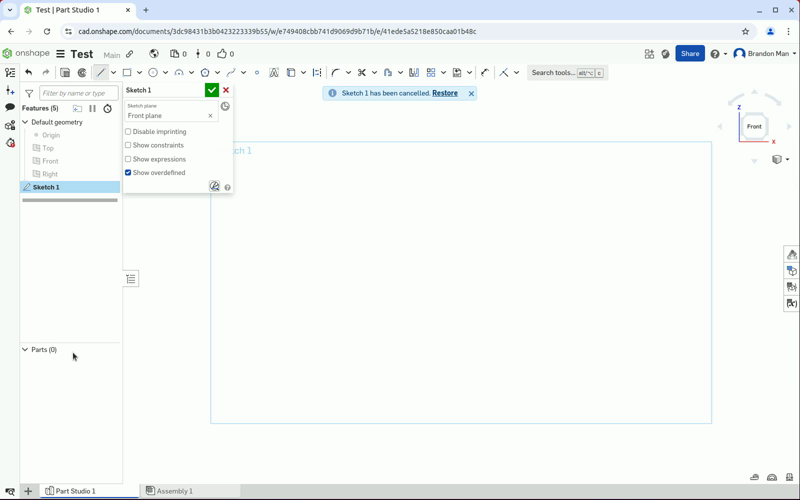
mouse_move(348, 260)
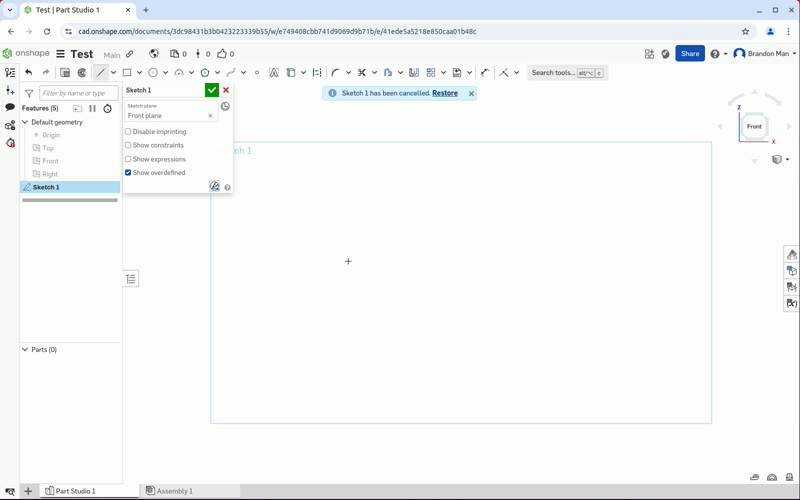
click(348, 260)
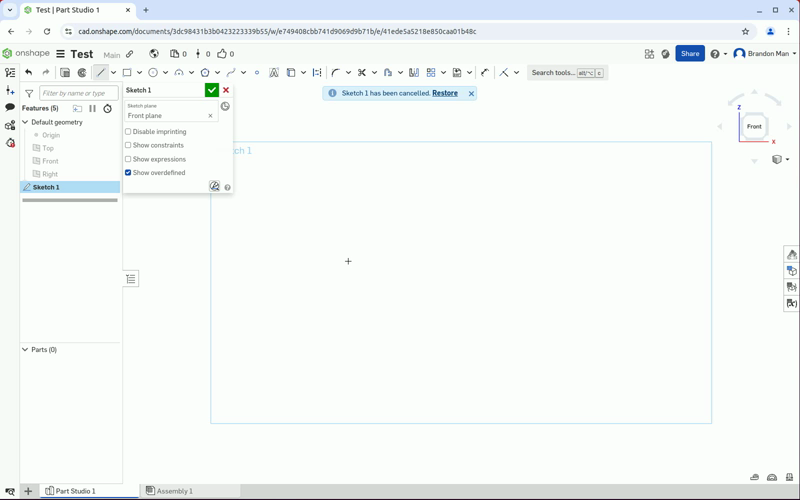
key_up(shift)
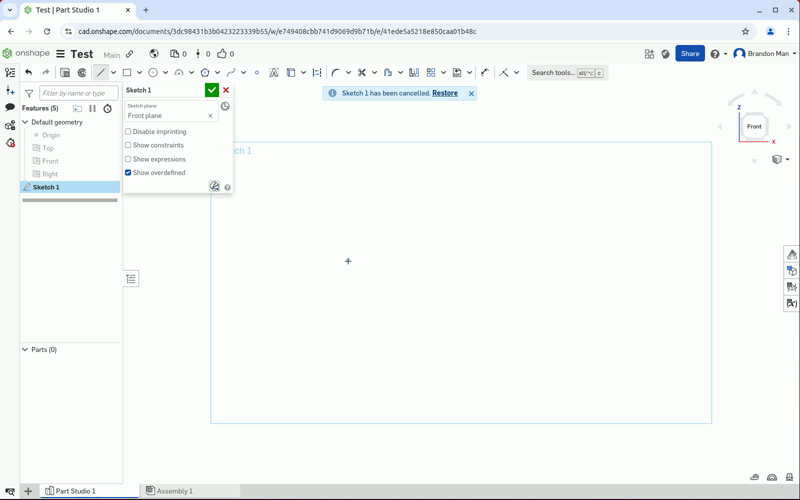
key_down(shift)
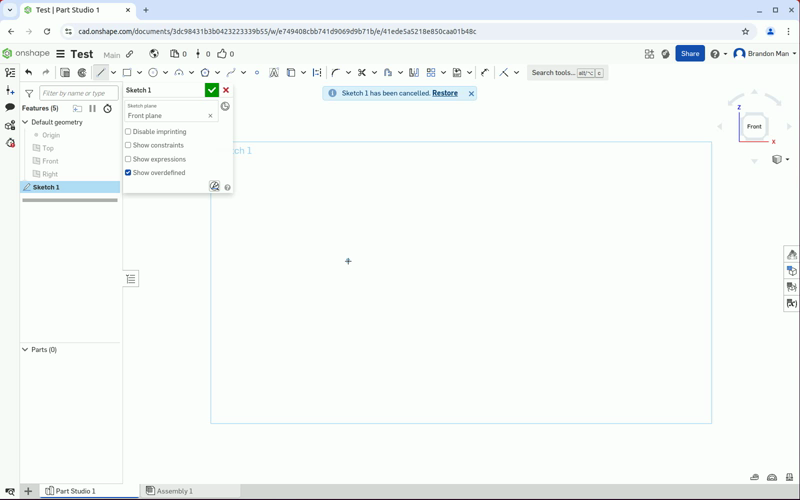
mouse_move(378, 260)
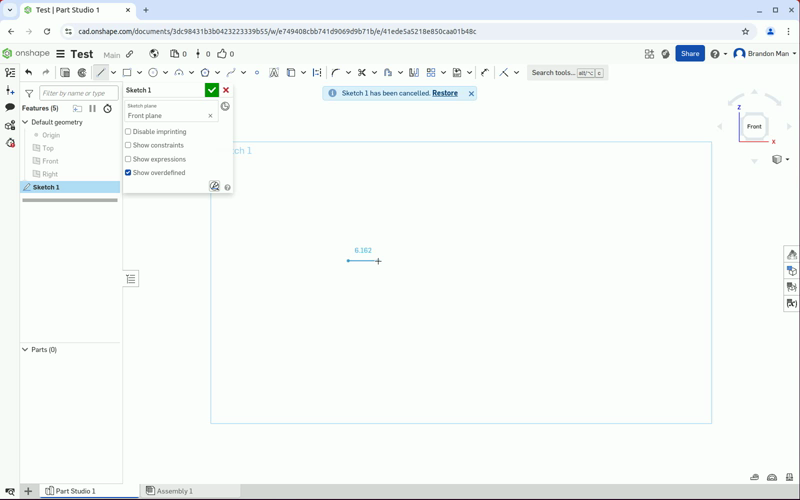
mouse_move(375, 260)
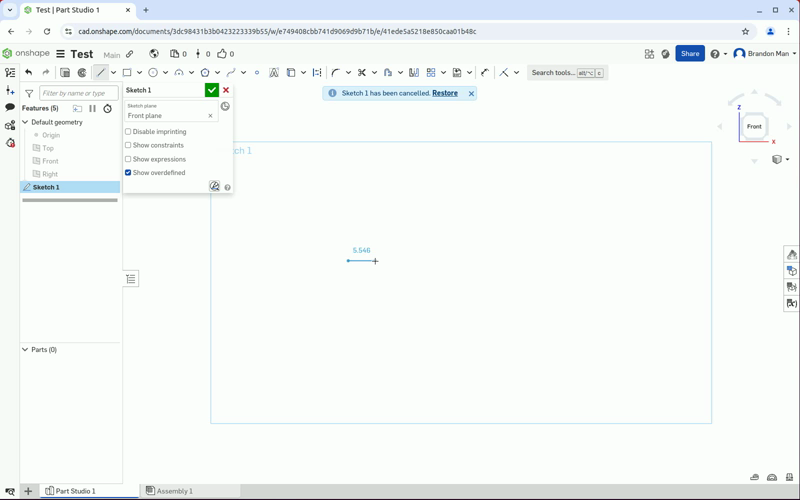
click(375, 260)
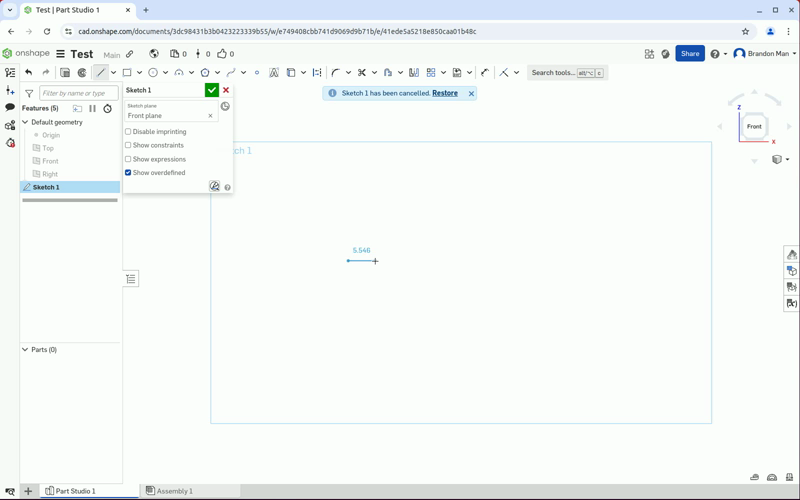
key_up(shift)
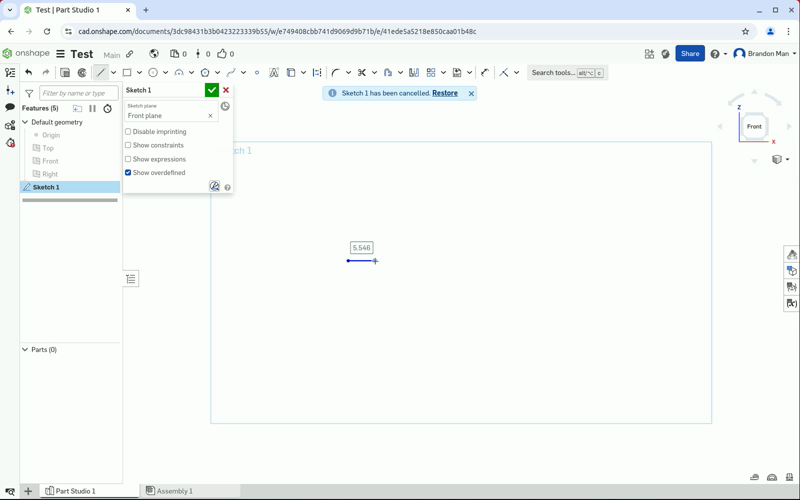
key_down(shift)
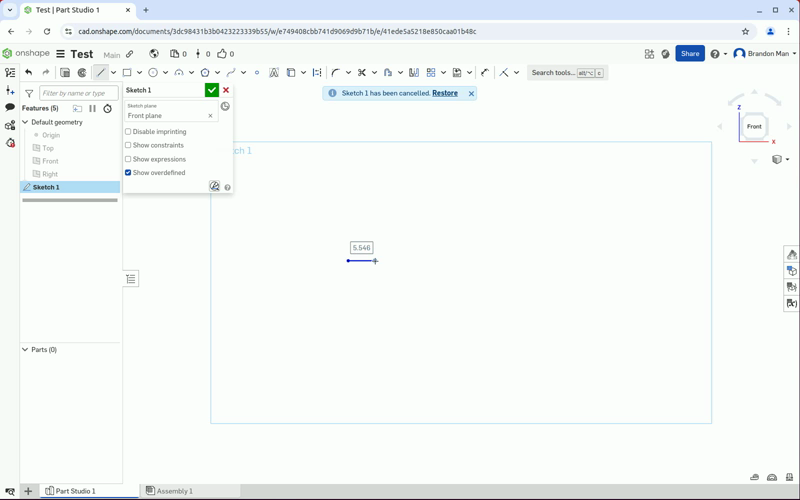
mouse_move(405, 260)
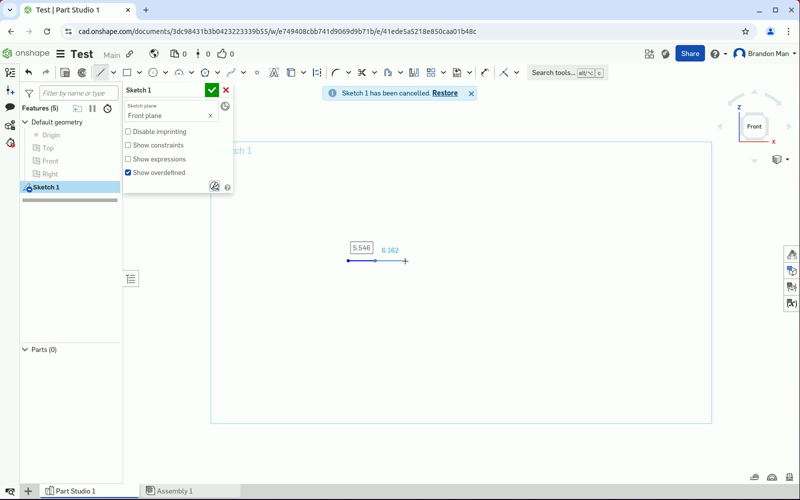
mouse_move(426, 237)
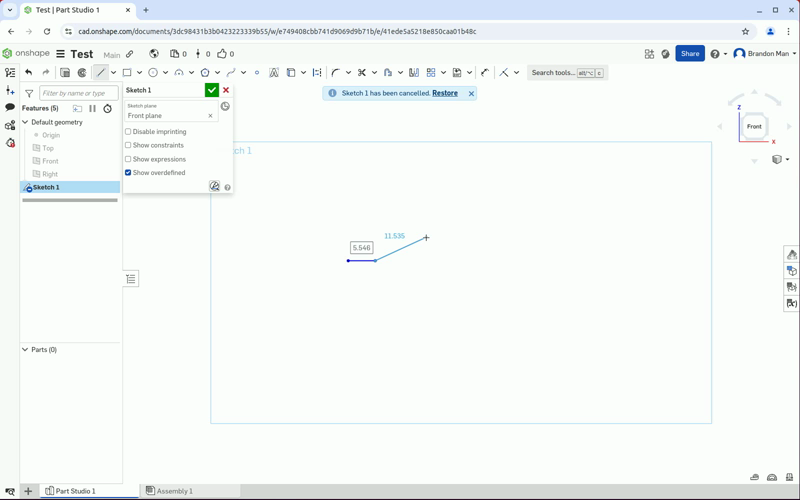
click(426, 237)
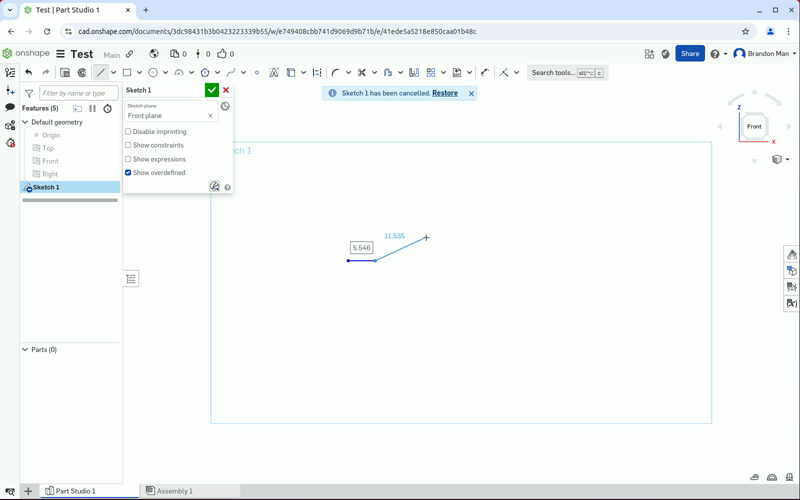
key_up(shift)
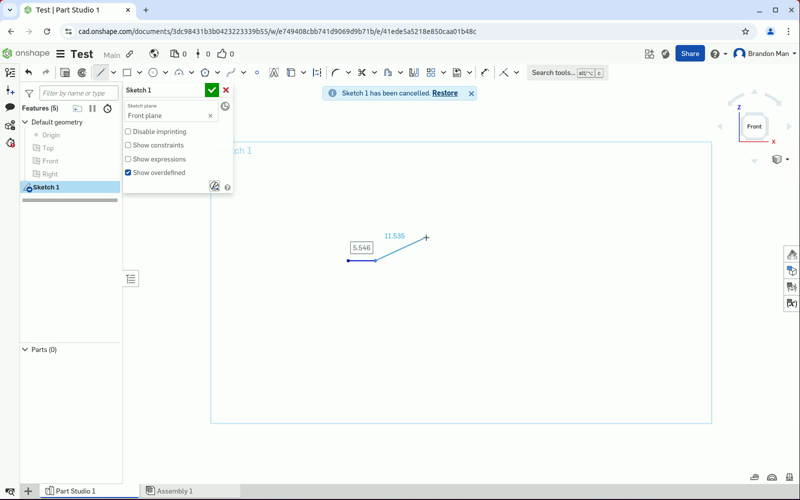
key_down(shift)
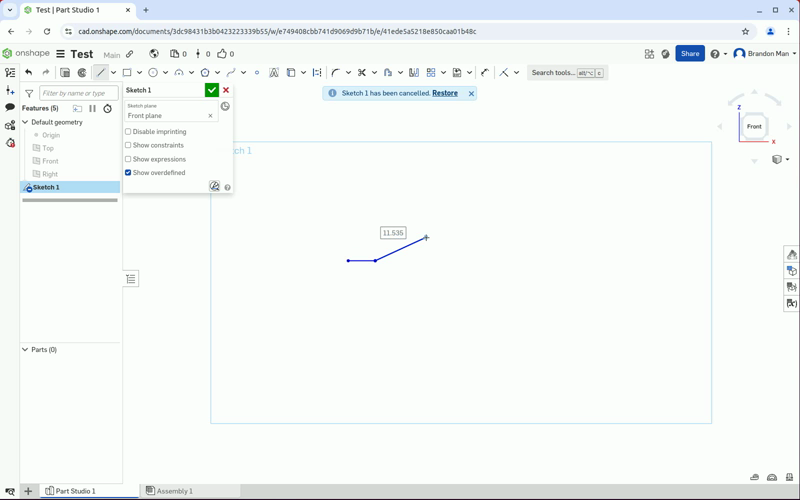
mouse_move(456, 237)
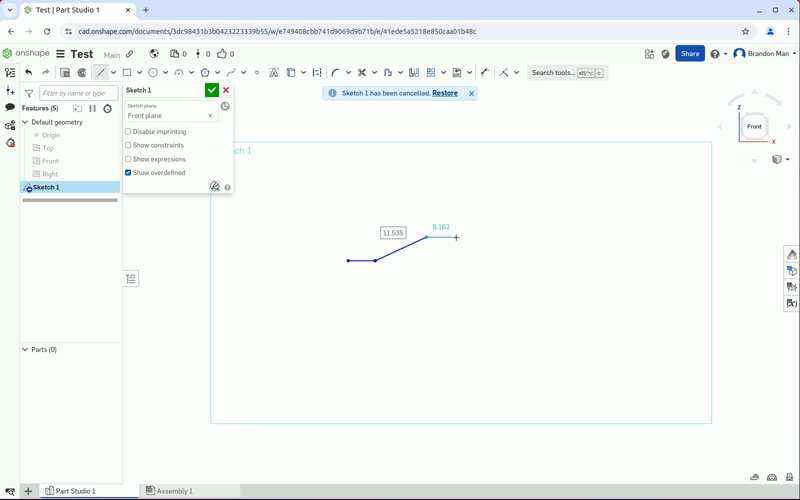
mouse_move(421, 226)
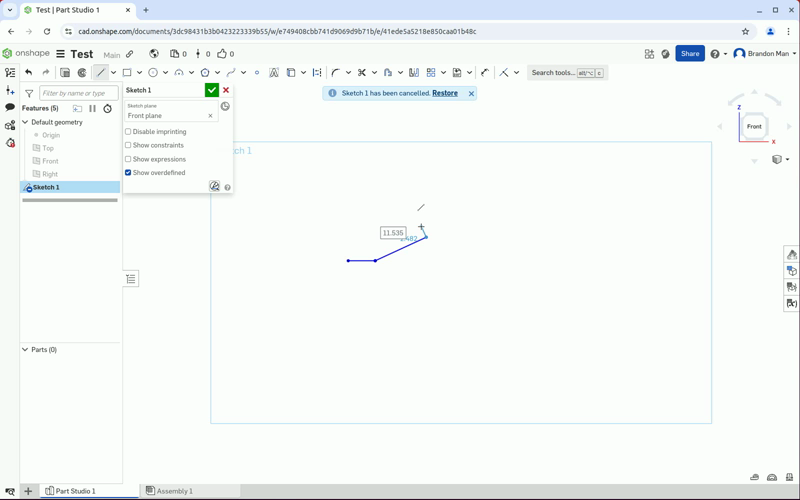
click(421, 226)
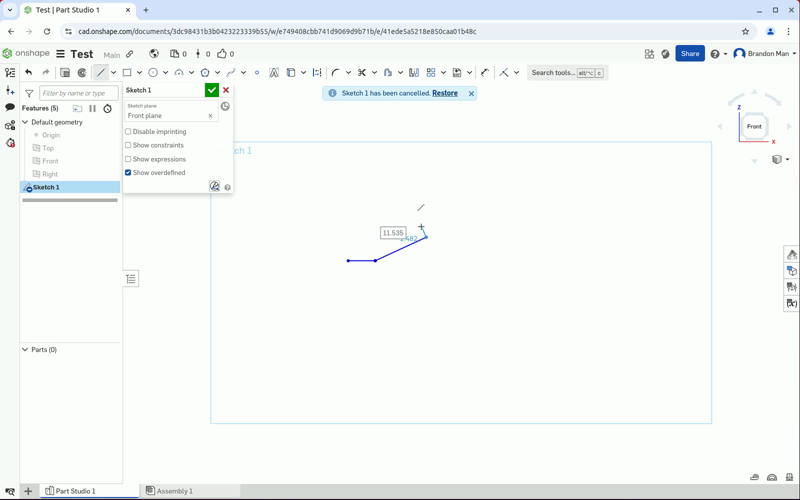
key_up(shift)
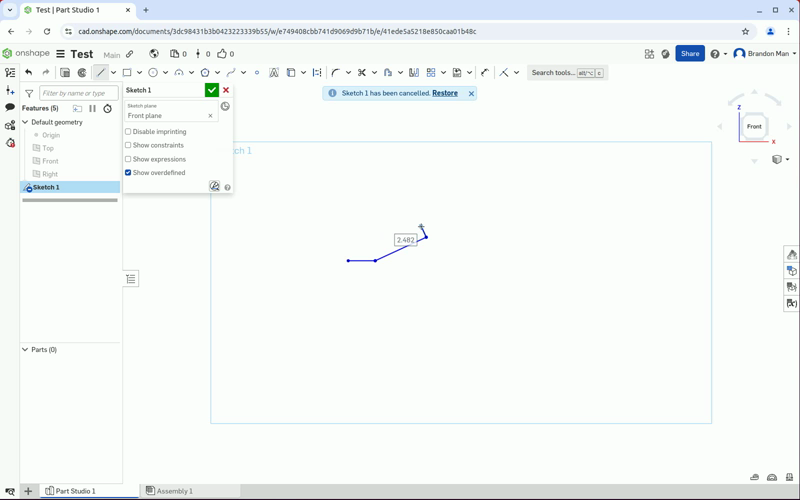
key_down(shift)
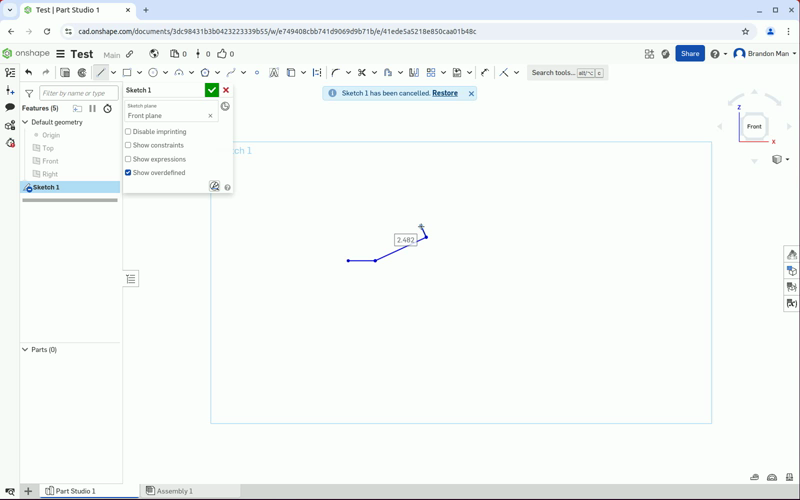
mouse_move(348, 260)
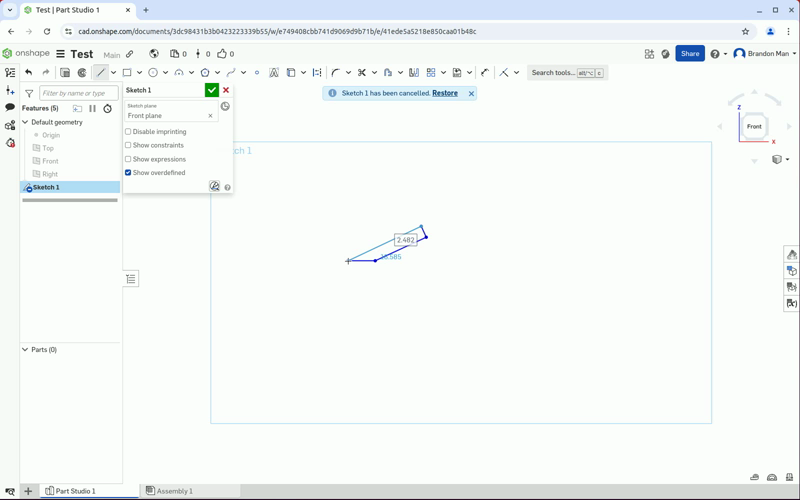
key_up(shift)
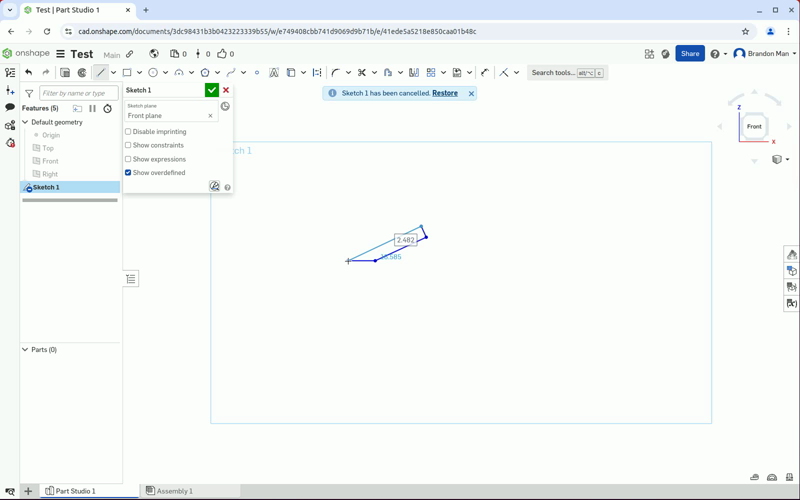
click(348, 260)
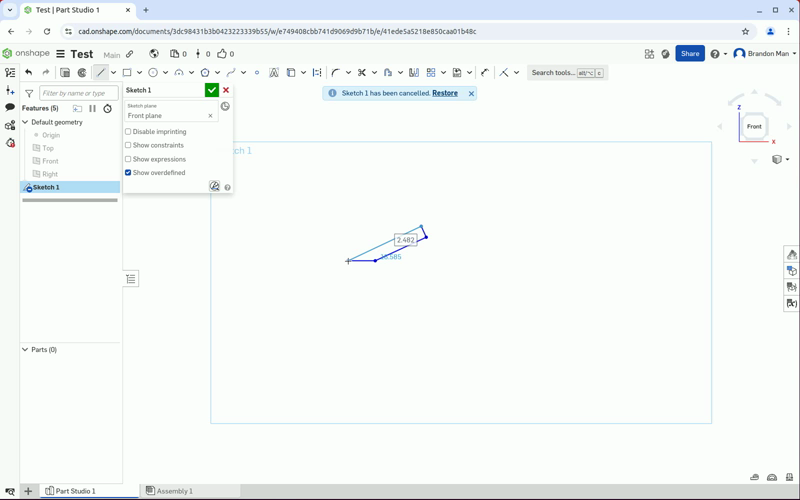
key(esc)
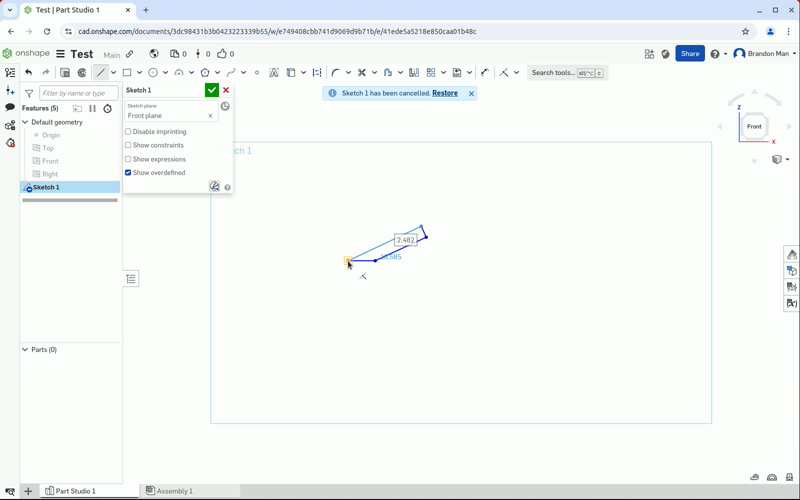
mouse_move(410, 232)
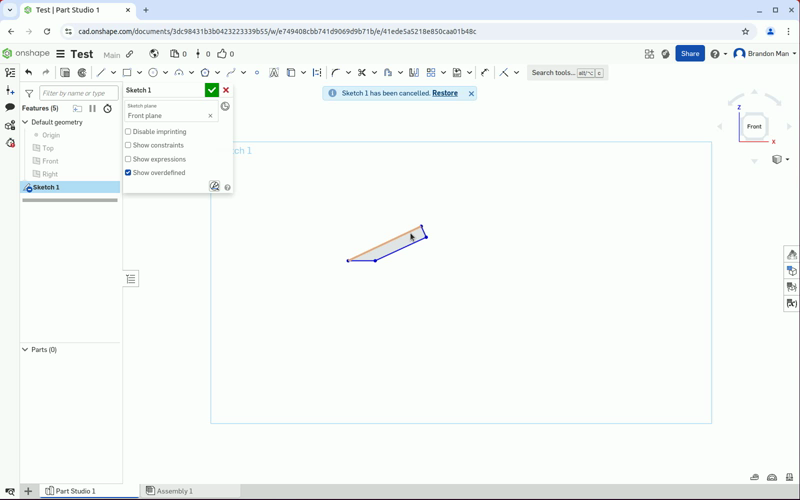
scroll(6)
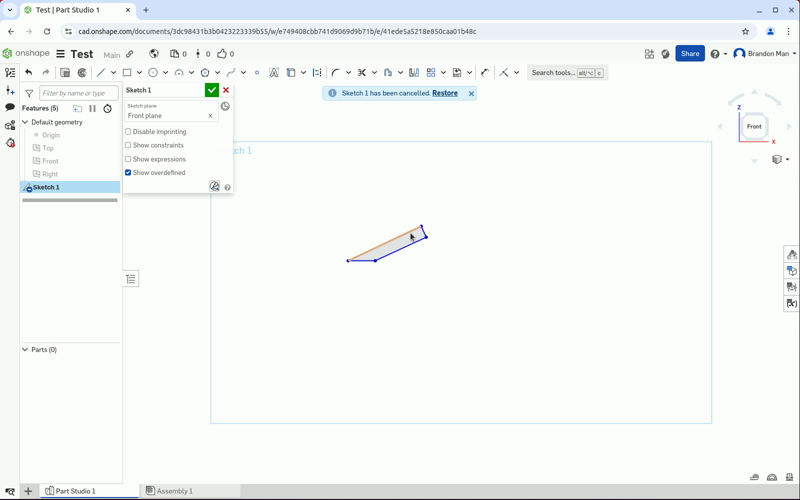
scroll(6)
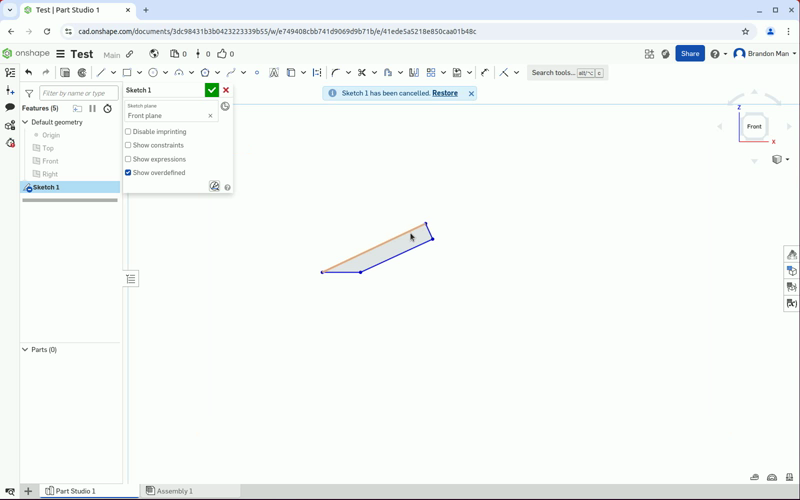
scroll(6)
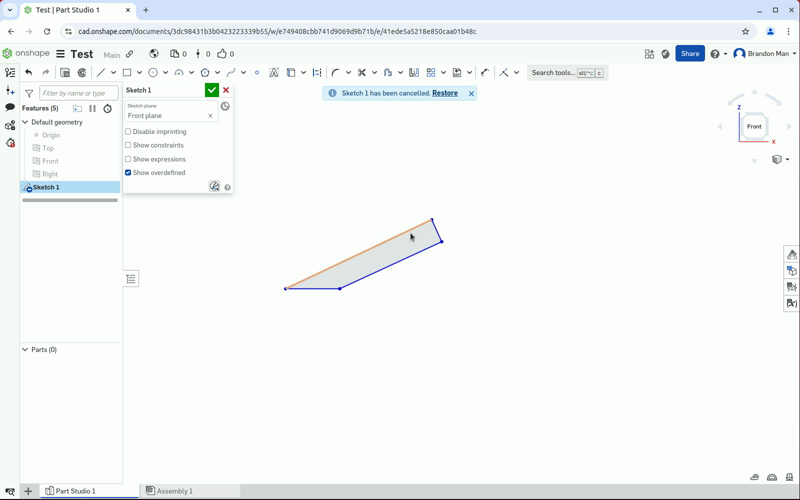
scroll(6)
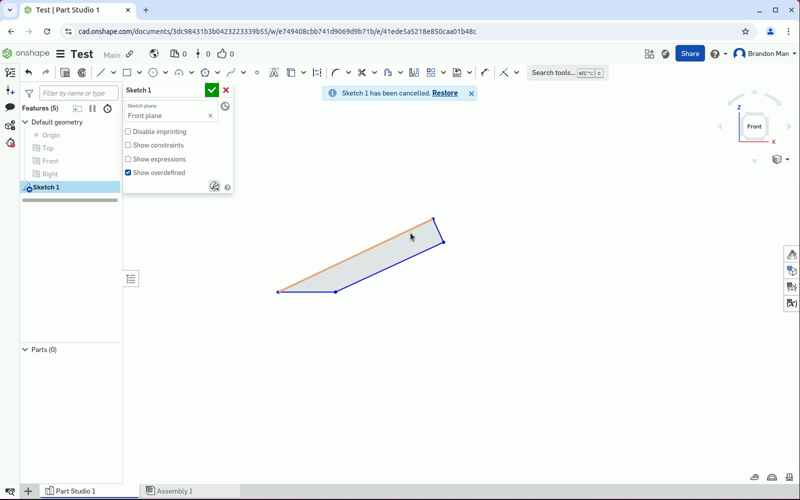
scroll(6)
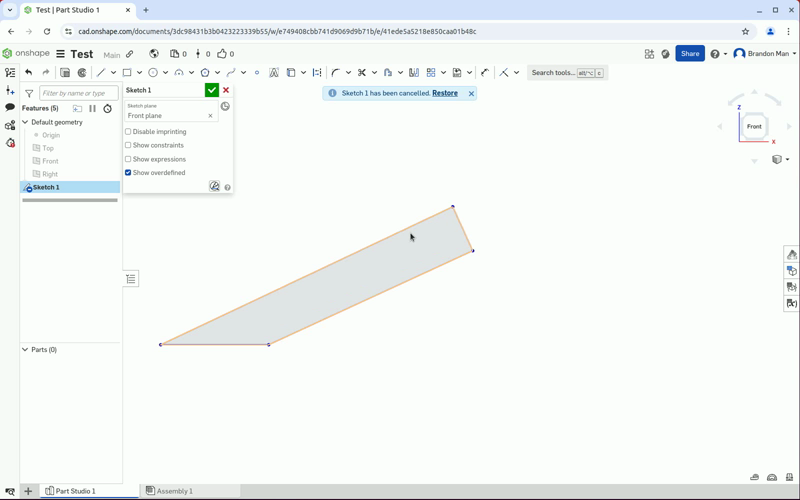
scroll(6)
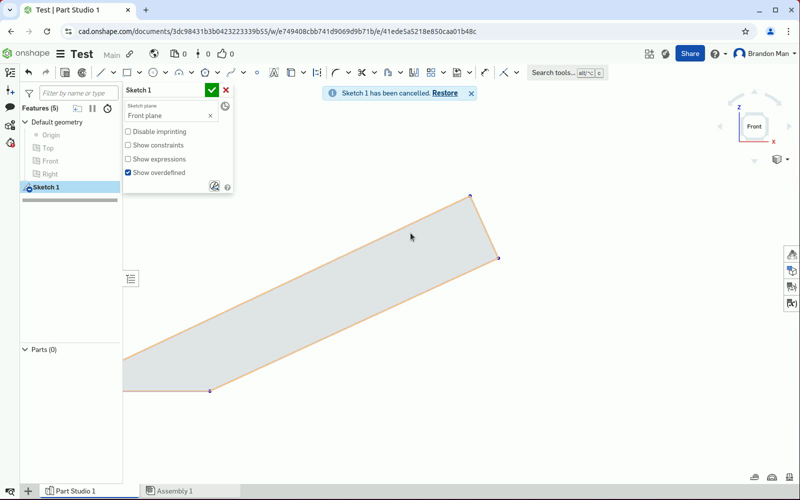
scroll(6)
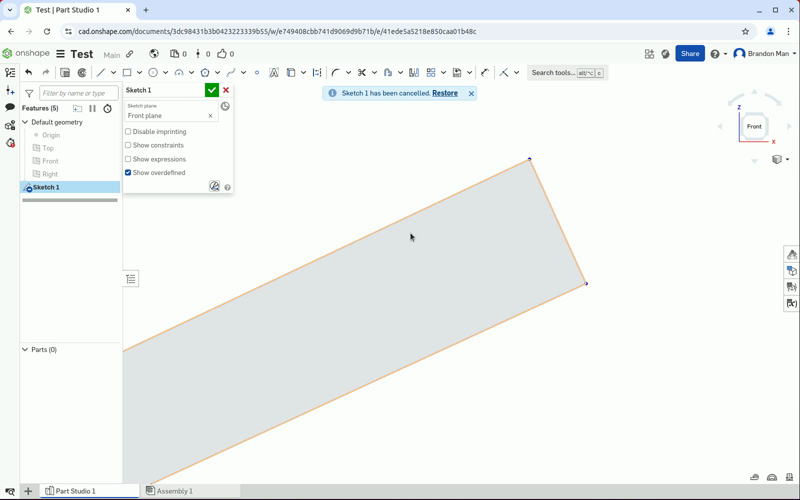
click(410, 232)
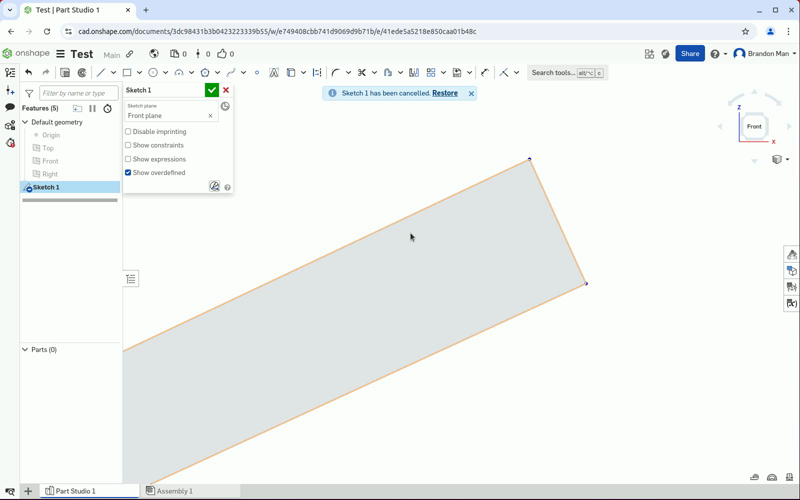
scroll(-6)
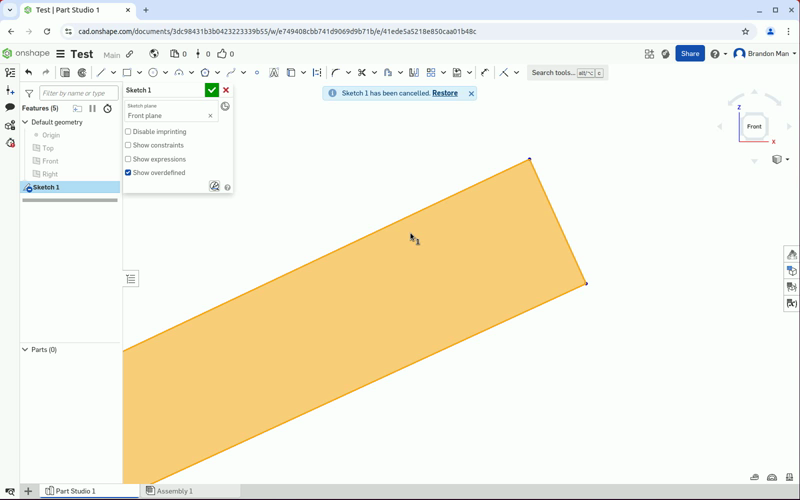
scroll(-6)
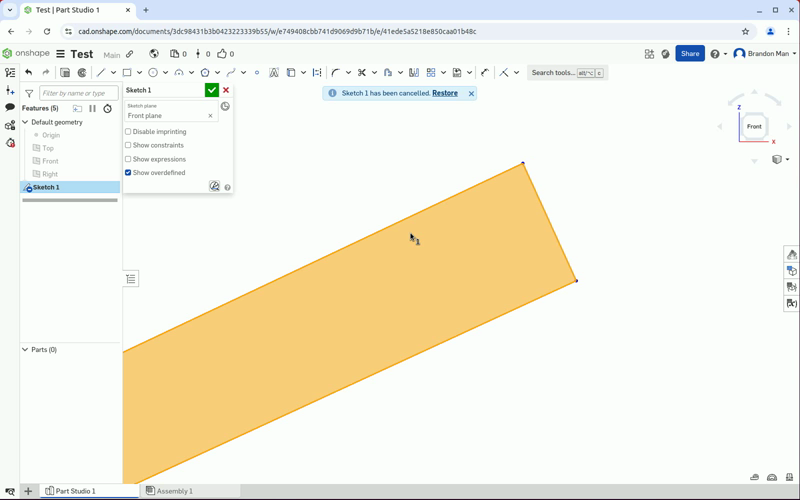
scroll(-6)
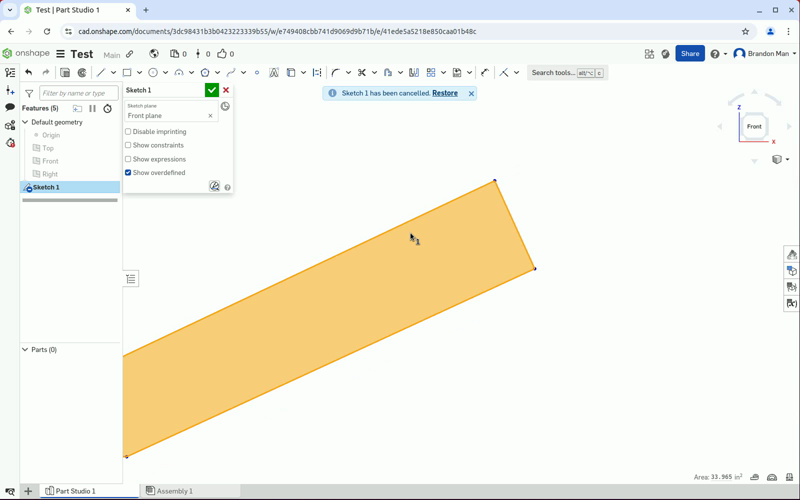
scroll(-6)
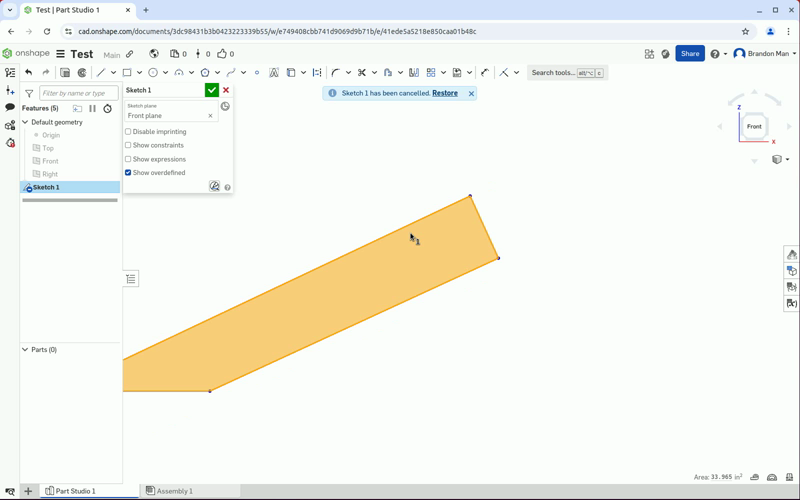
scroll(-6)
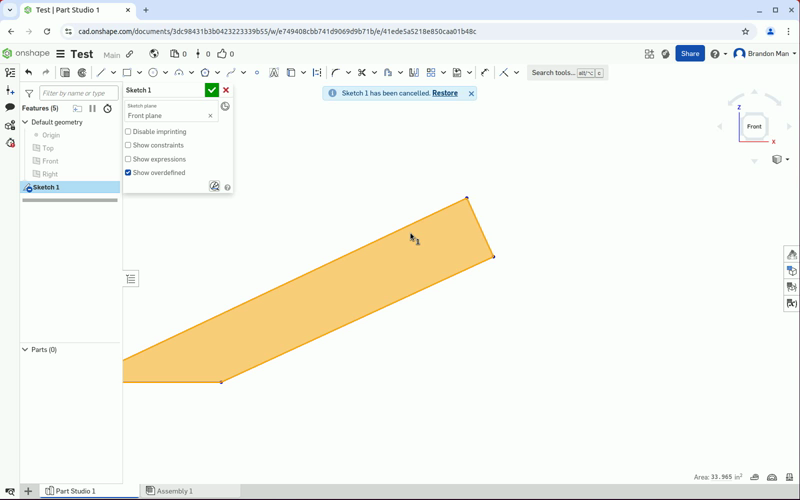
scroll(-6)
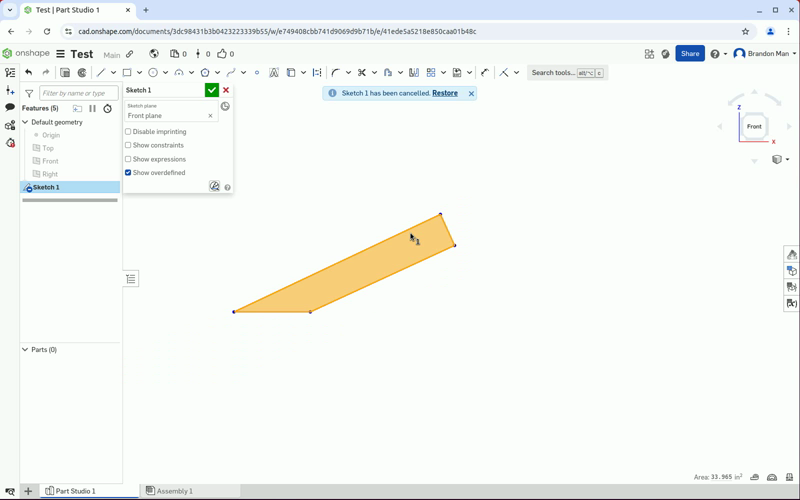
scroll(-6)
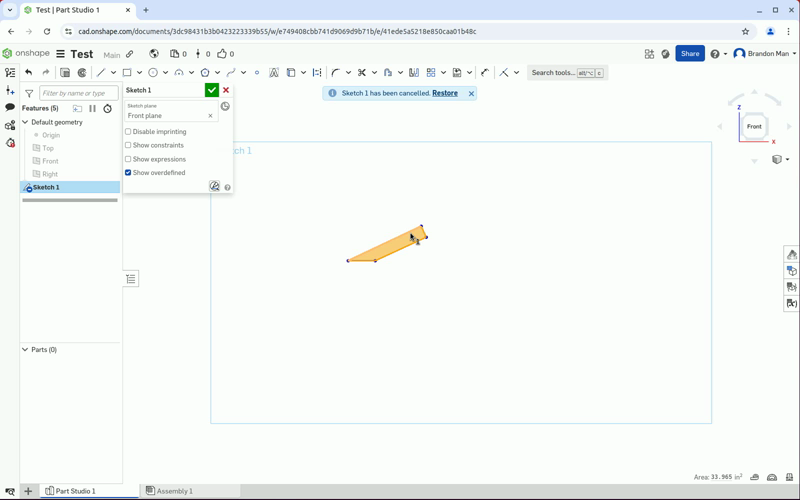
mouse_move(73, 352)
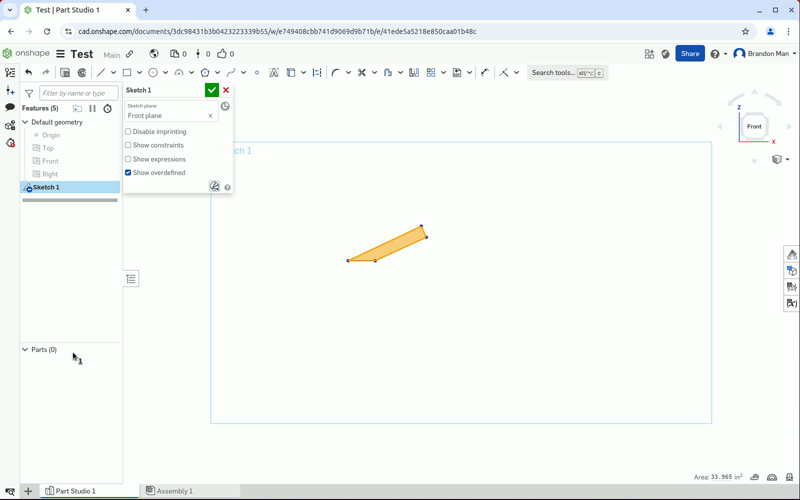
key(shift+y)
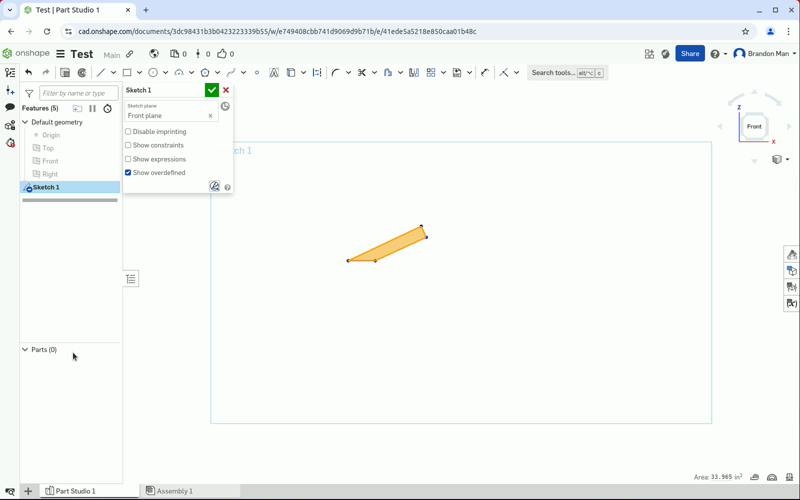
key(shift+e)
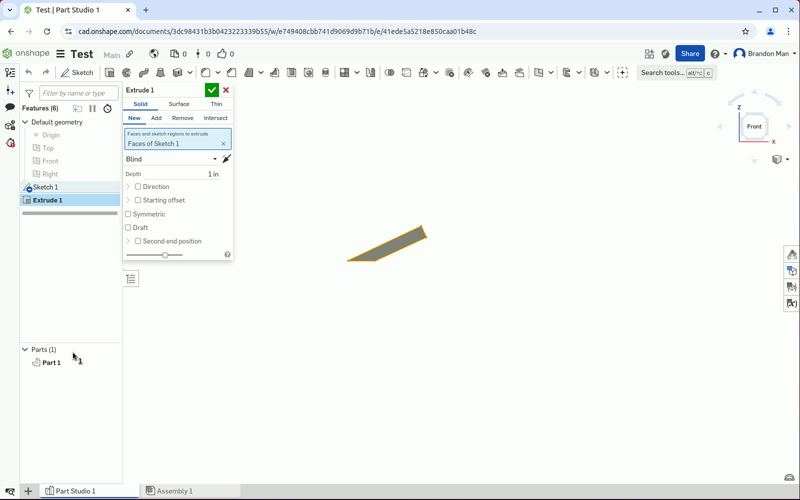
mouse_move(143, 106)
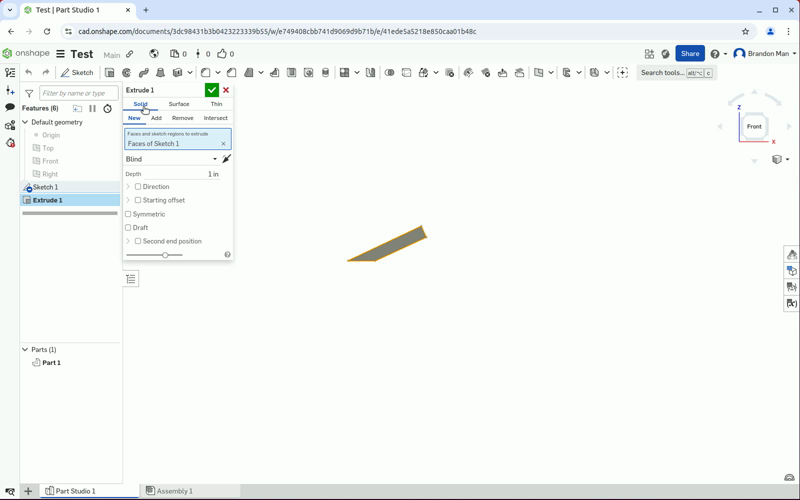
click(143, 106)
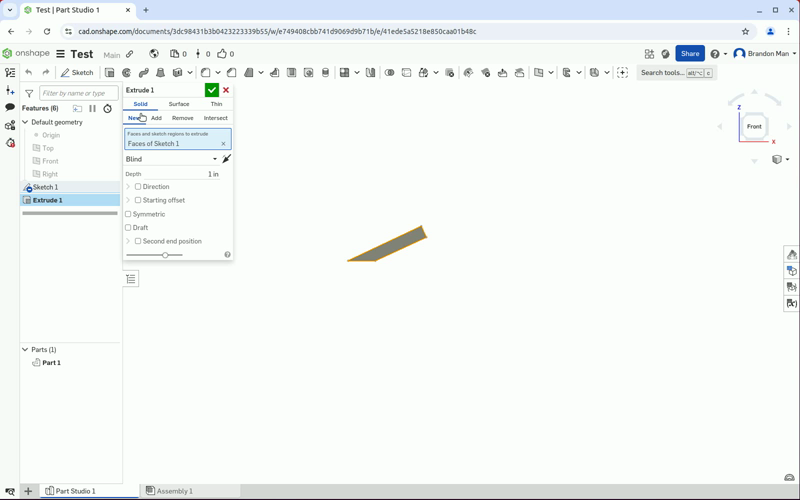
mouse_move(137, 120)
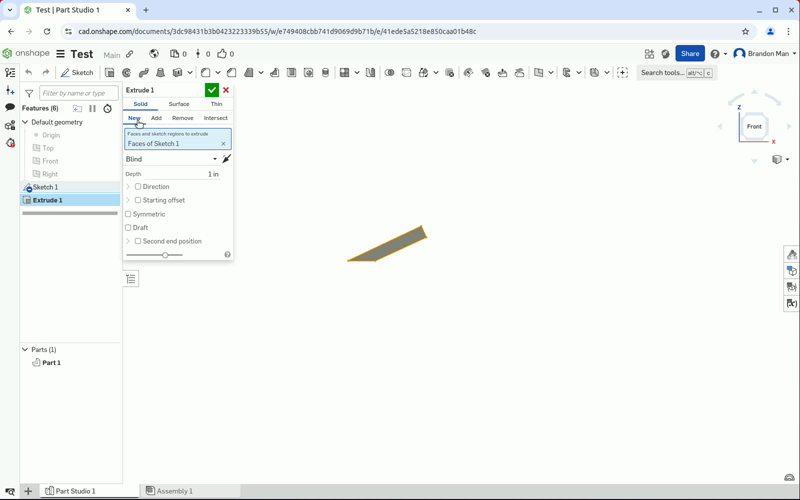
click(137, 120)
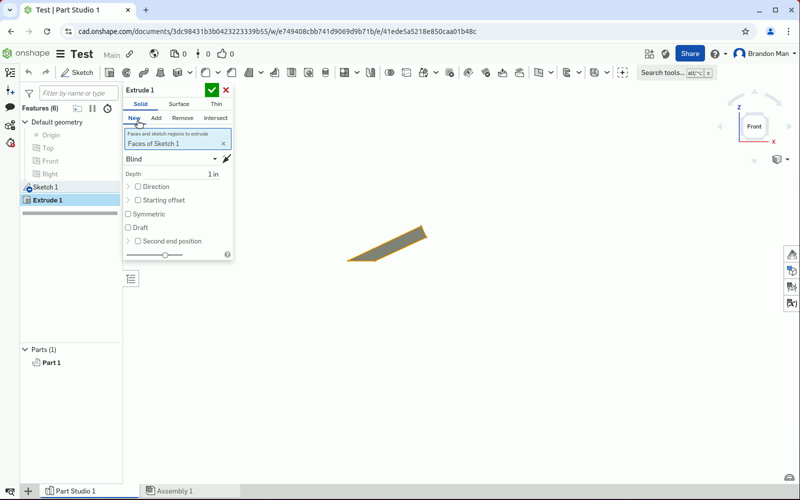
key(tab, 4)
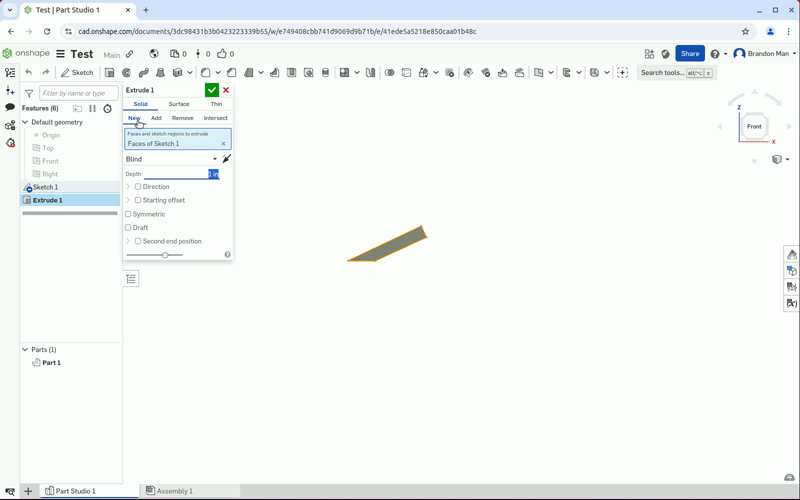
text(12.036)
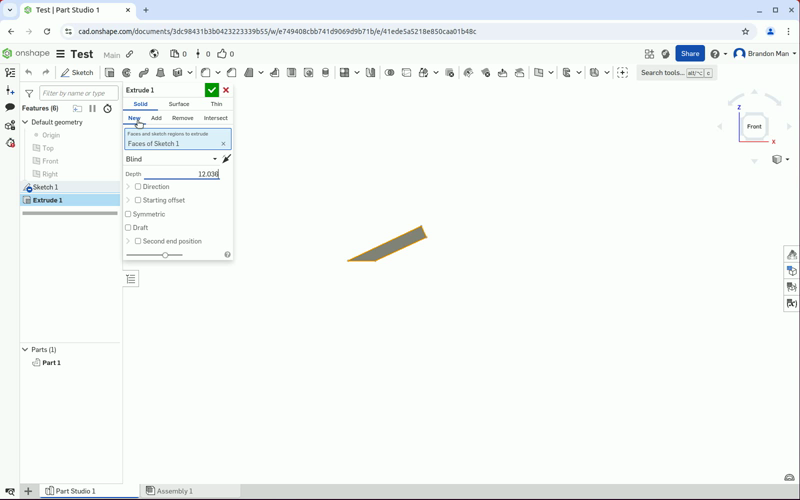
key(enter)
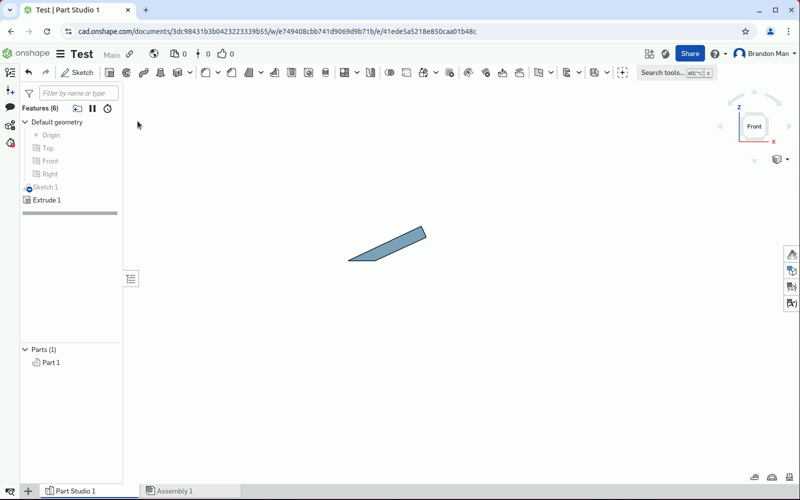
key(shift+h)
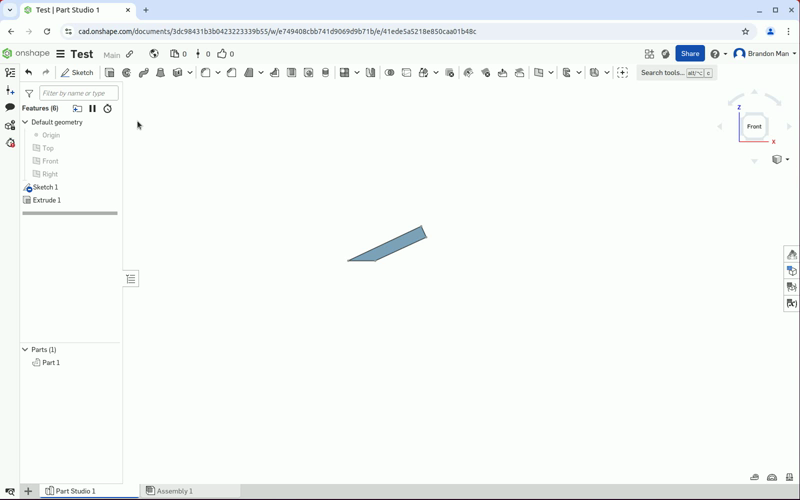
key(shift+h)
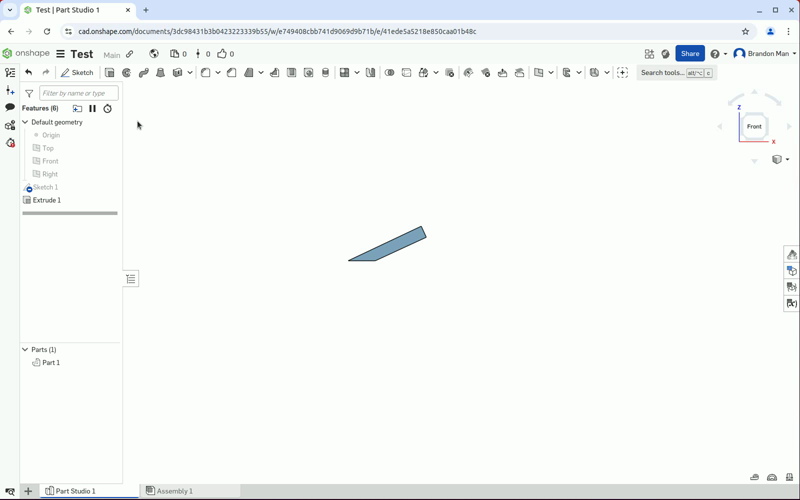
mouse_move(73, 189)
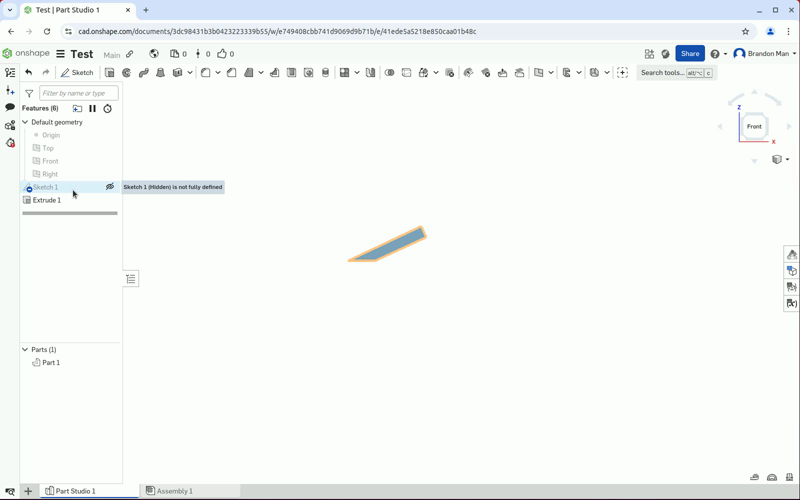
click(73, 189)
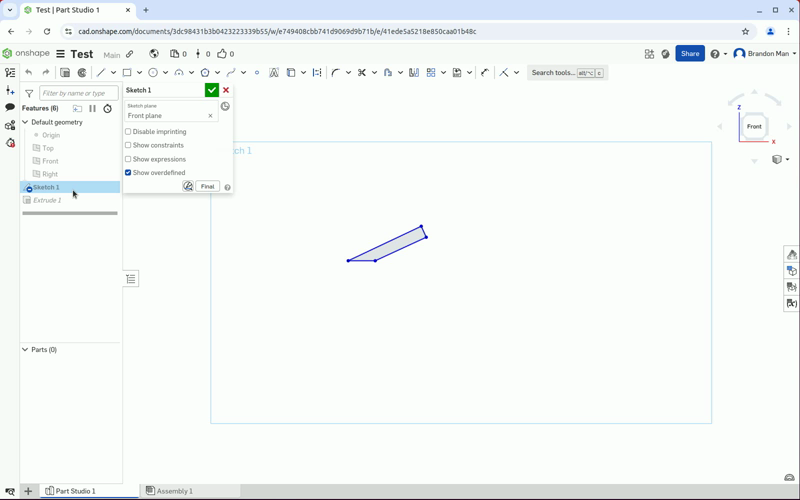
mouse_move(229, 92)
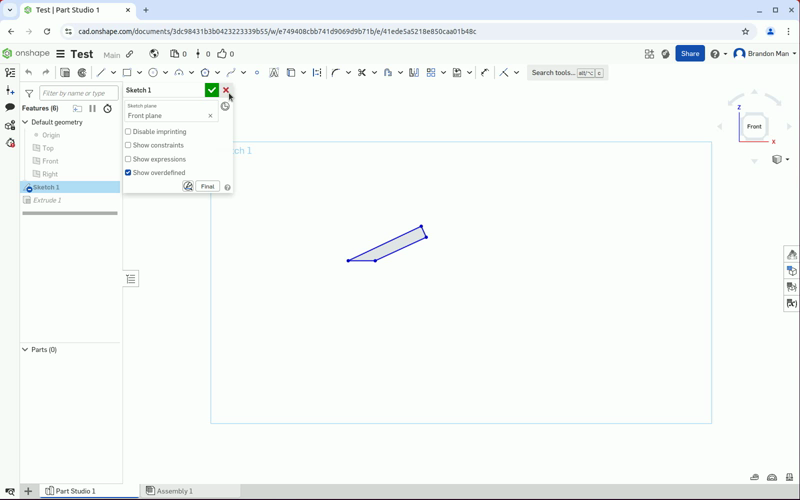
click(229, 92)
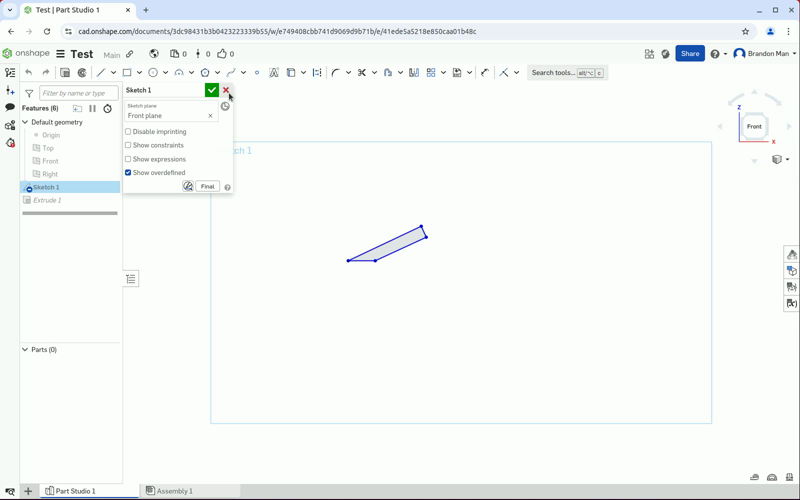
key(shift+s)
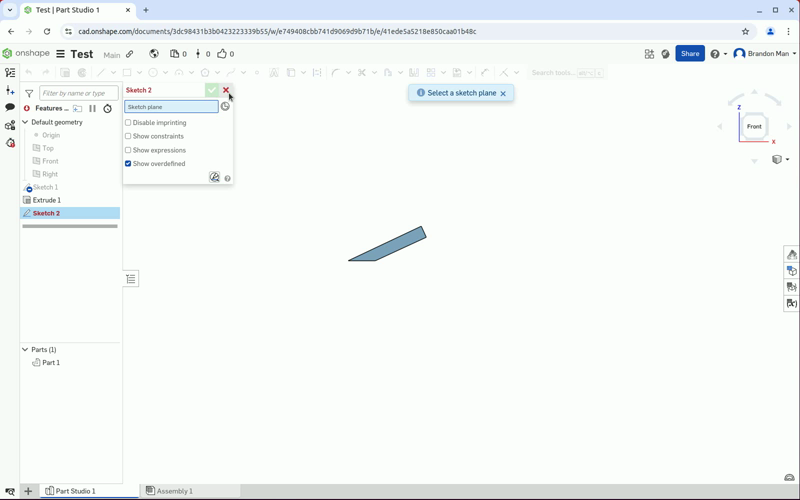
mouse_move(73, 163)
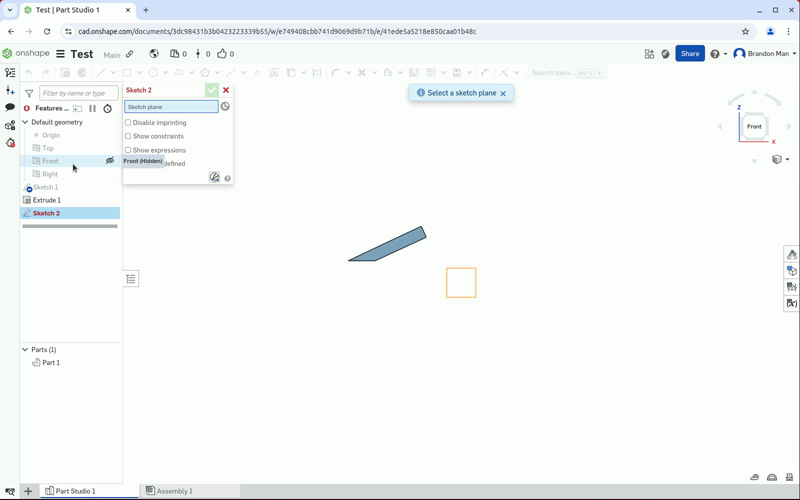
click(73, 163)
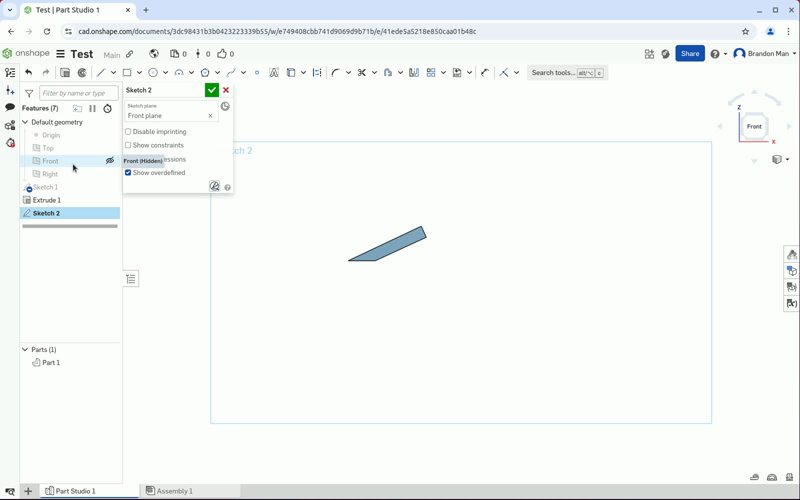
mouse_move(73, 352)
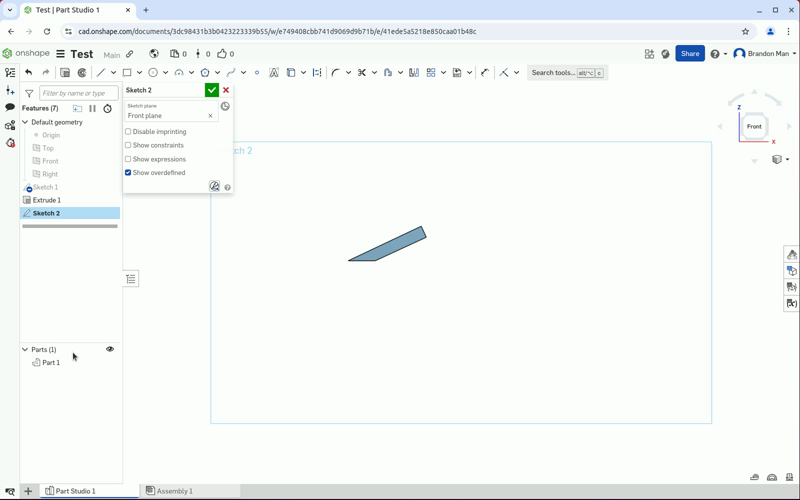
key(y)
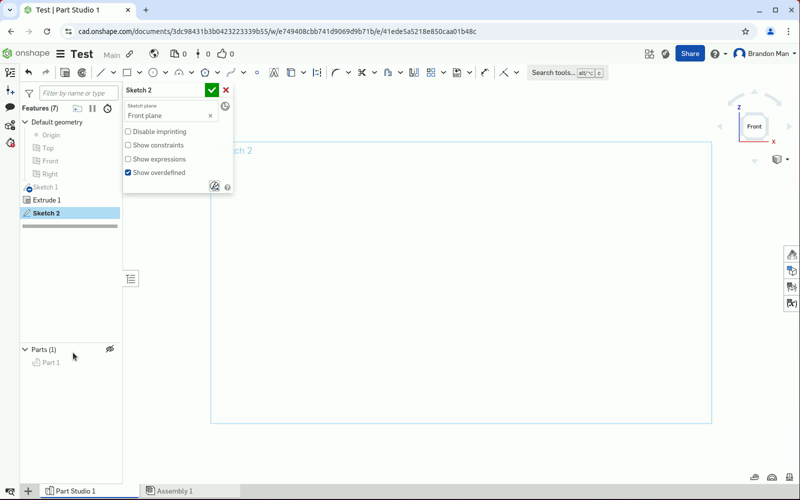
key(l)
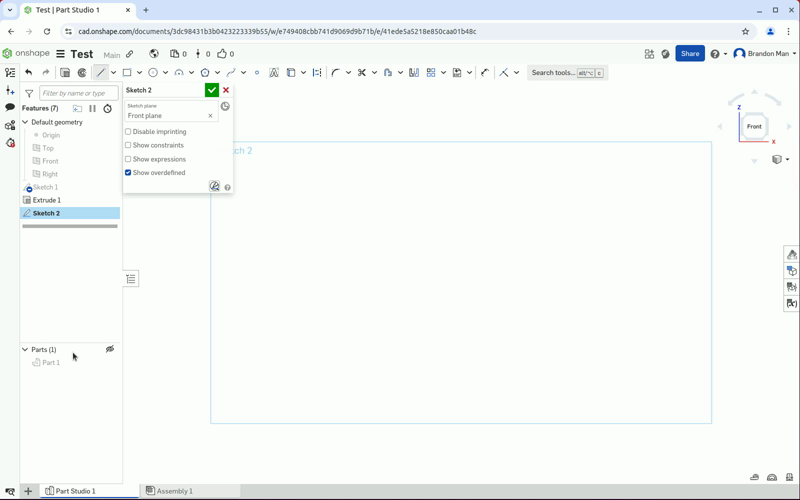
key_down(shift)
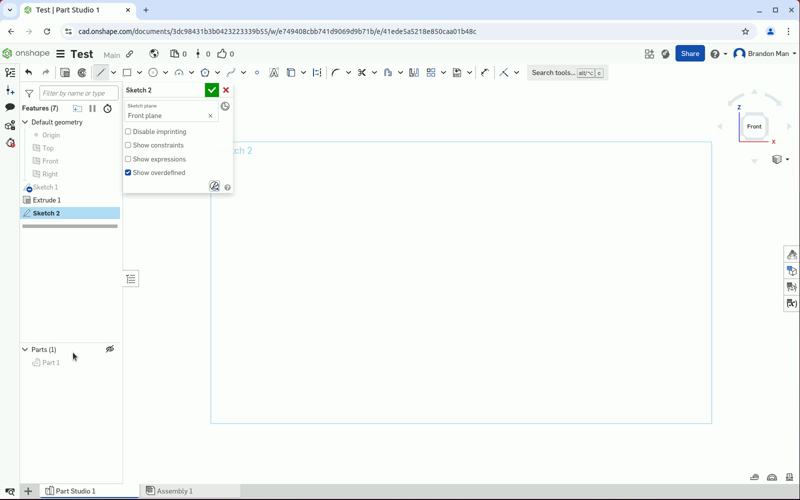
mouse_move(420, 226)
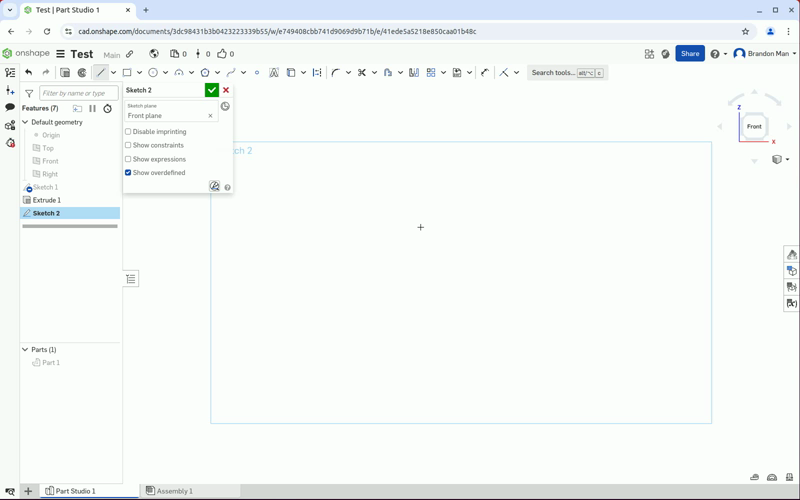
click(420, 226)
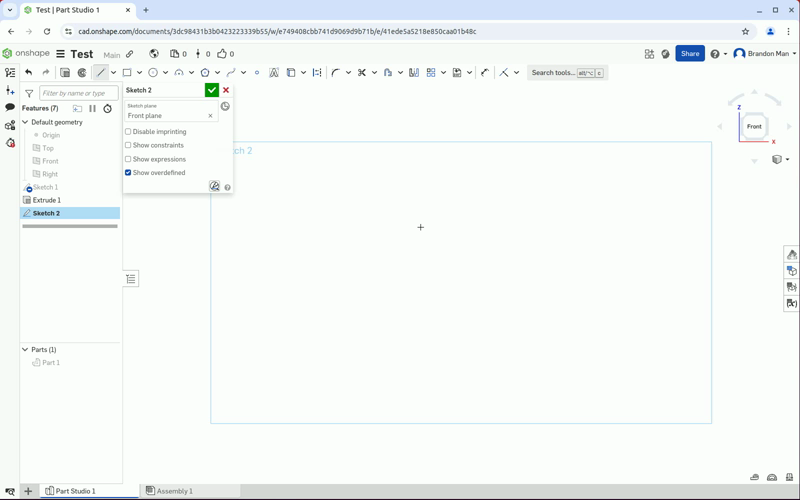
key_up(shift)
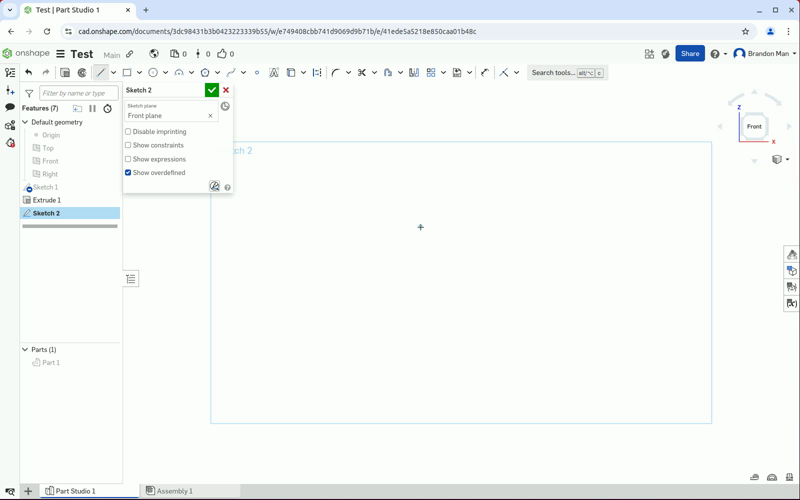
key_down(shift)
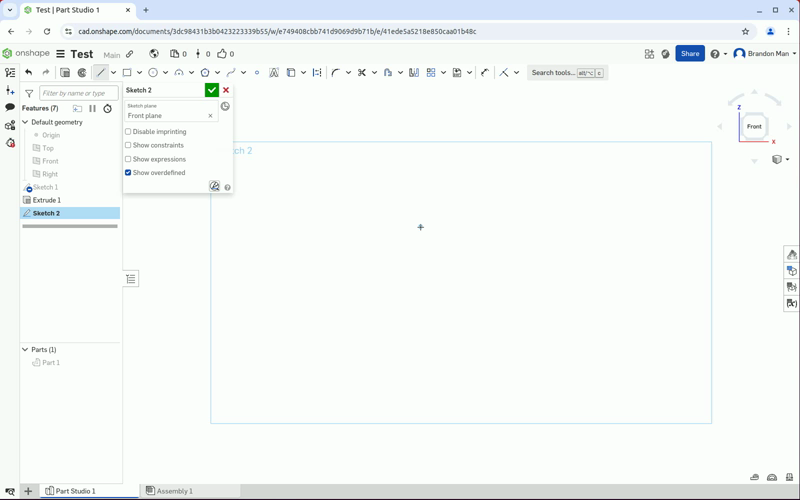
mouse_move(450, 226)
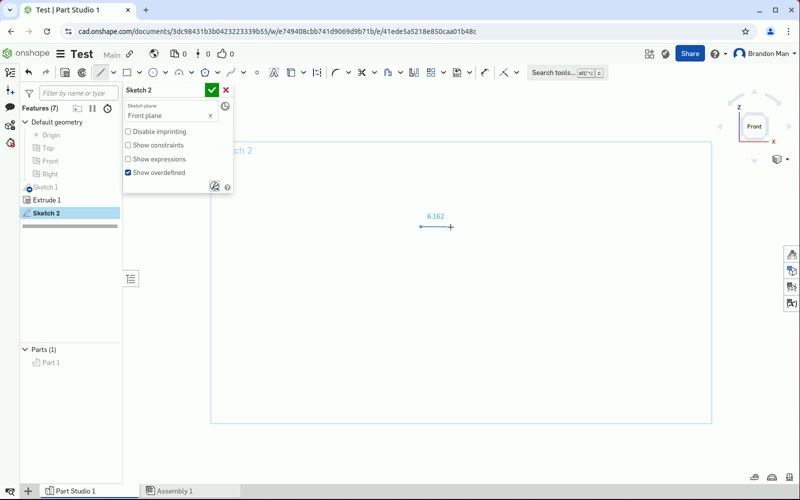
mouse_move(425, 237)
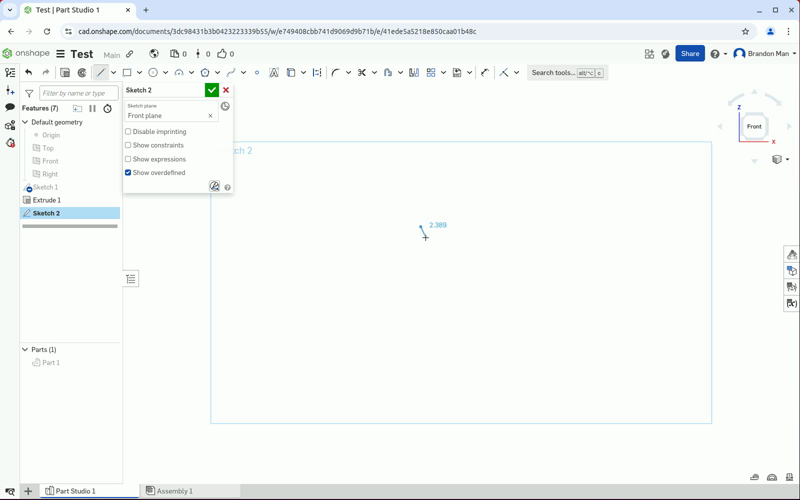
click(425, 237)
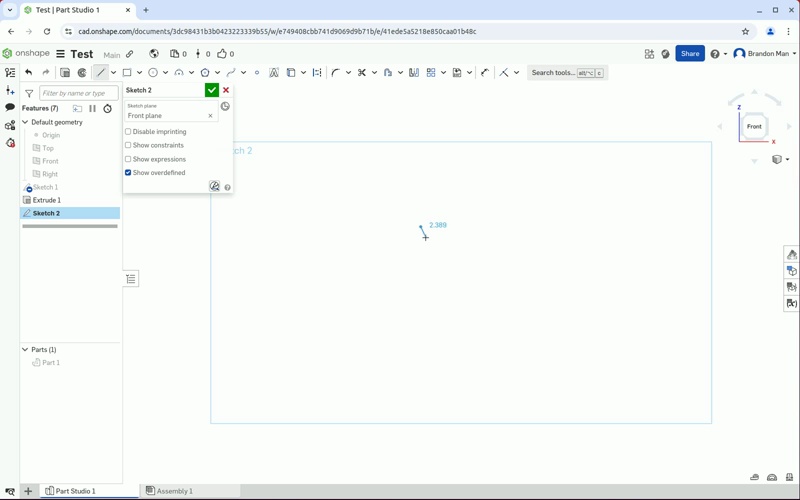
key_up(shift)
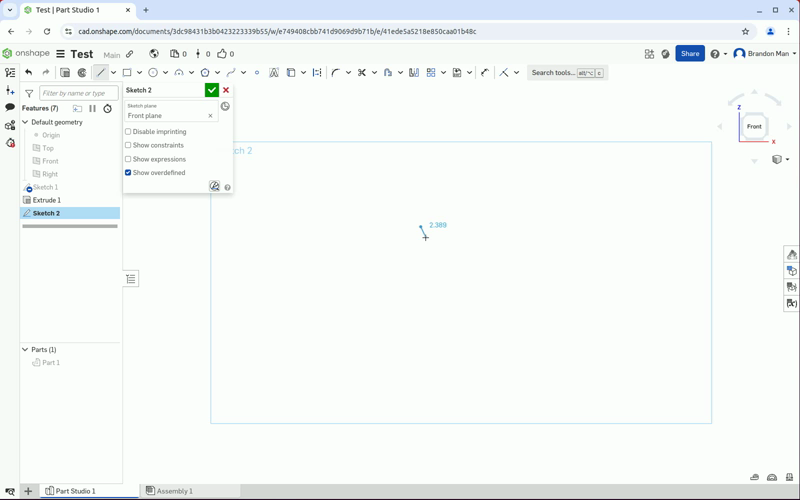
key_down(shift)
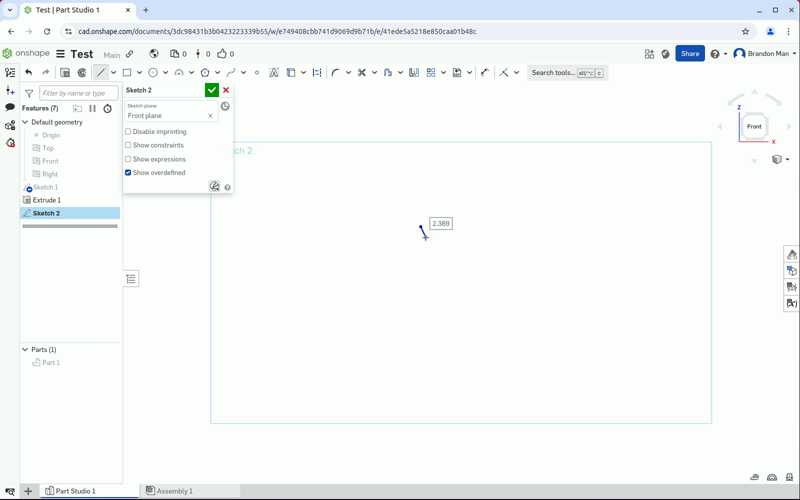
mouse_move(455, 237)
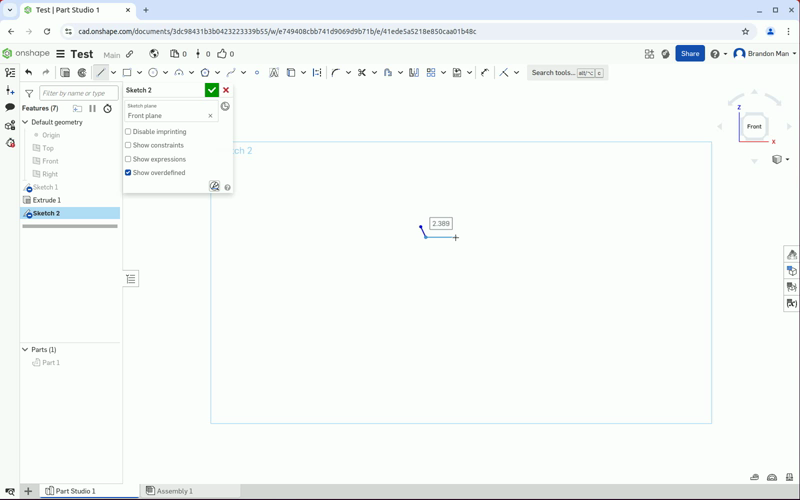
mouse_move(425, 261)
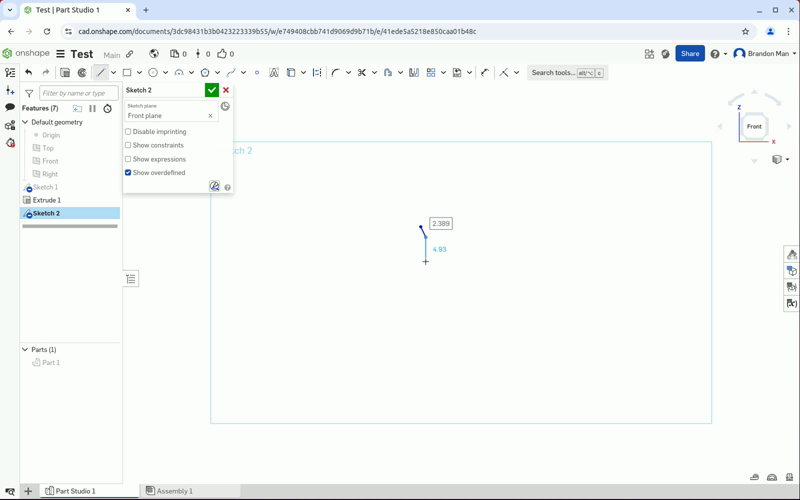
click(425, 261)
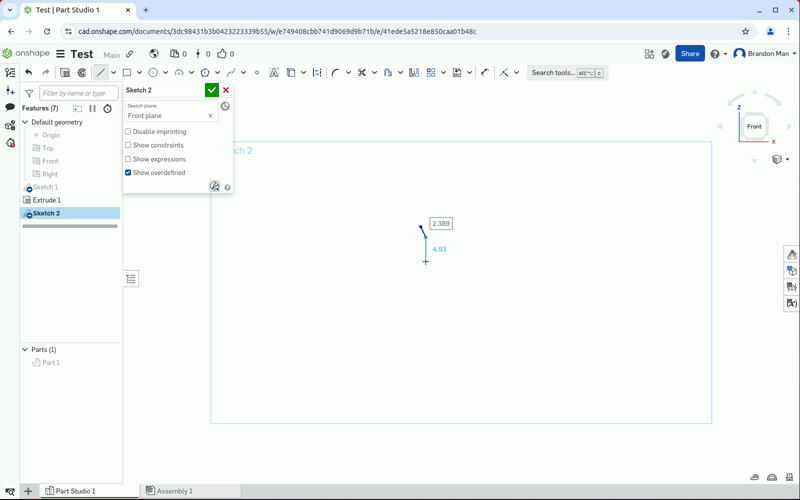
key_up(shift)
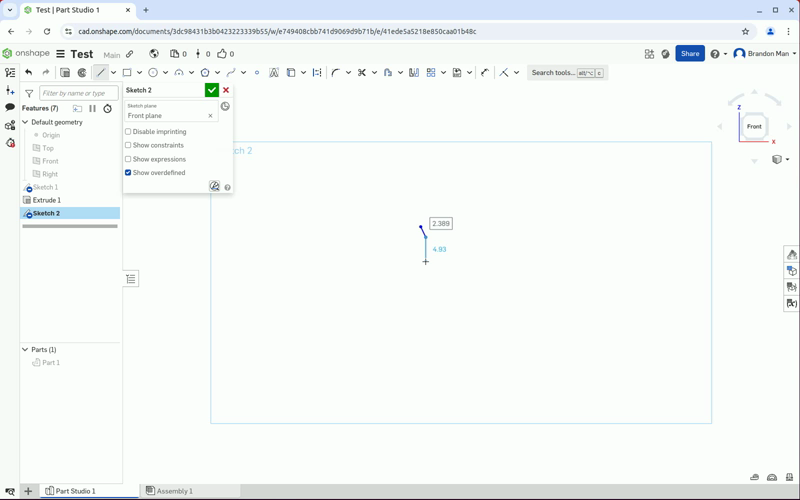
key_down(shift)
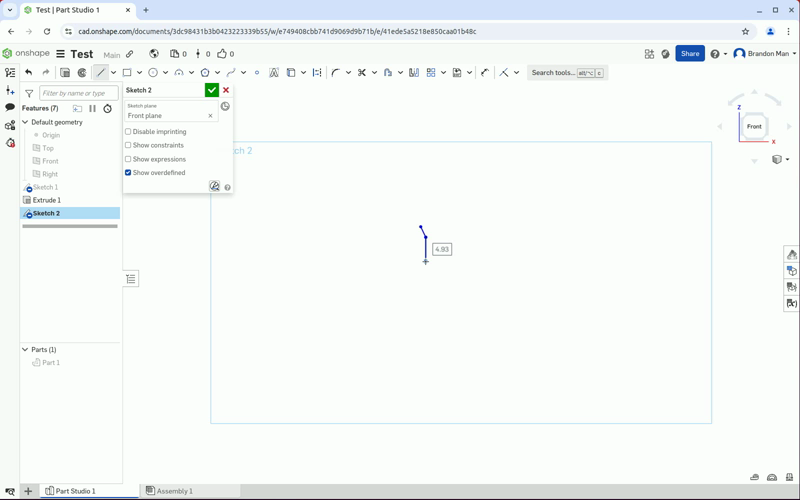
mouse_move(455, 261)
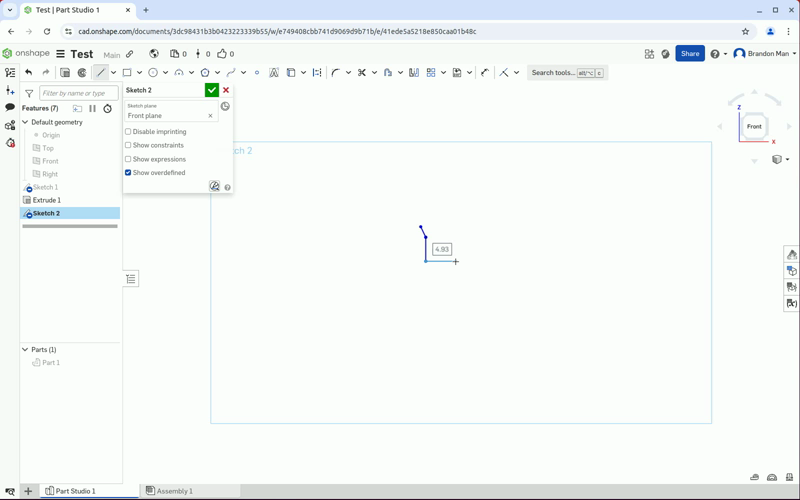
mouse_move(437, 273)
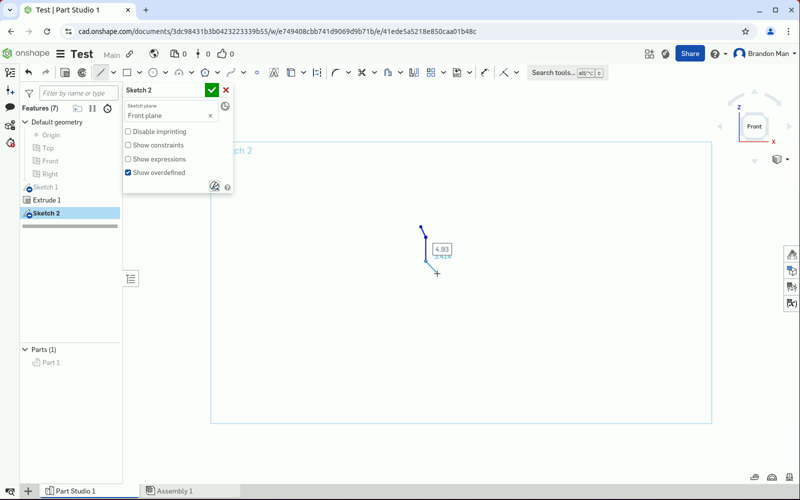
click(437, 273)
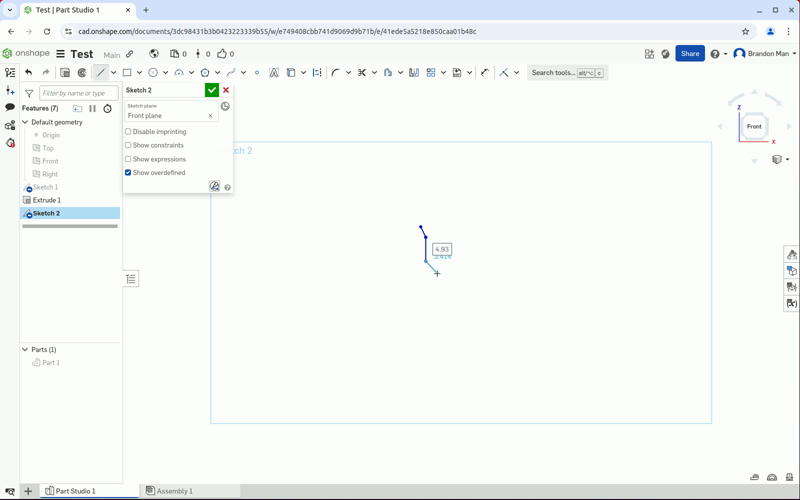
key_up(shift)
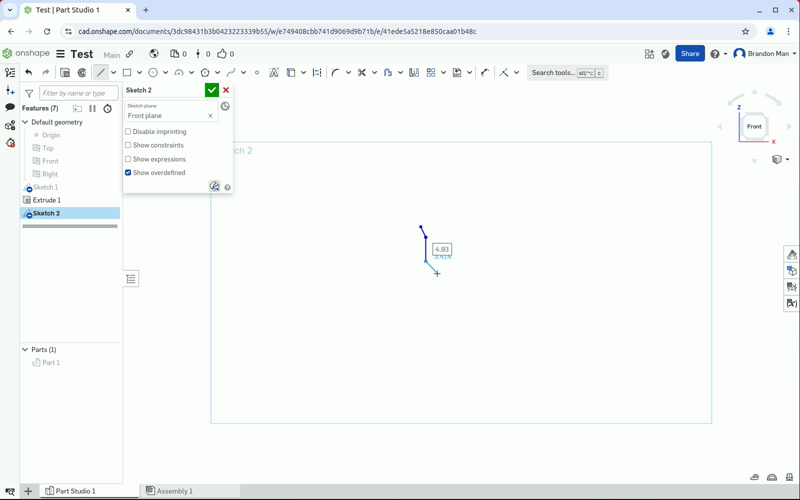
key_down(shift)
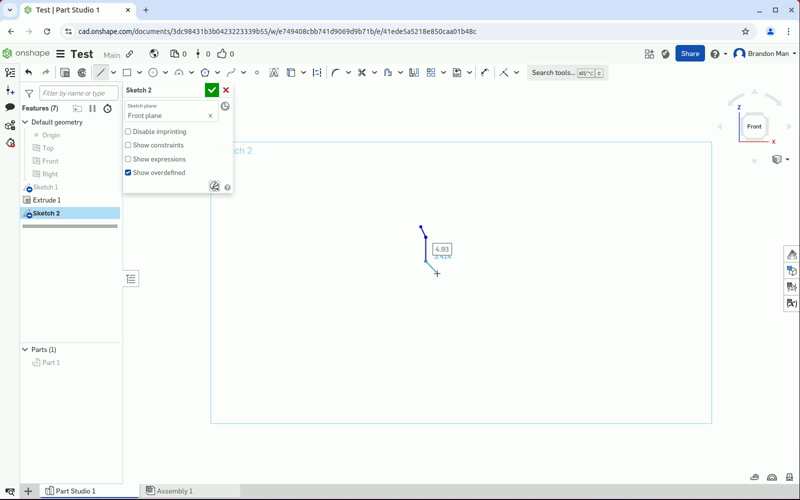
mouse_move(467, 273)
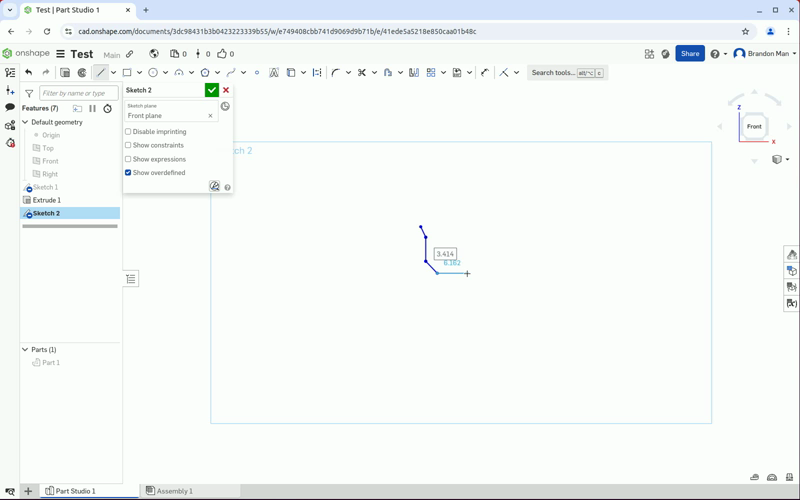
mouse_move(437, 261)
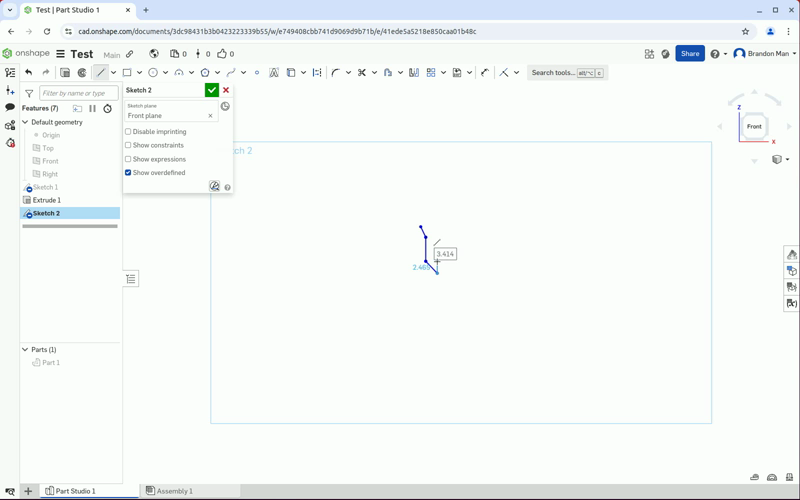
click(437, 261)
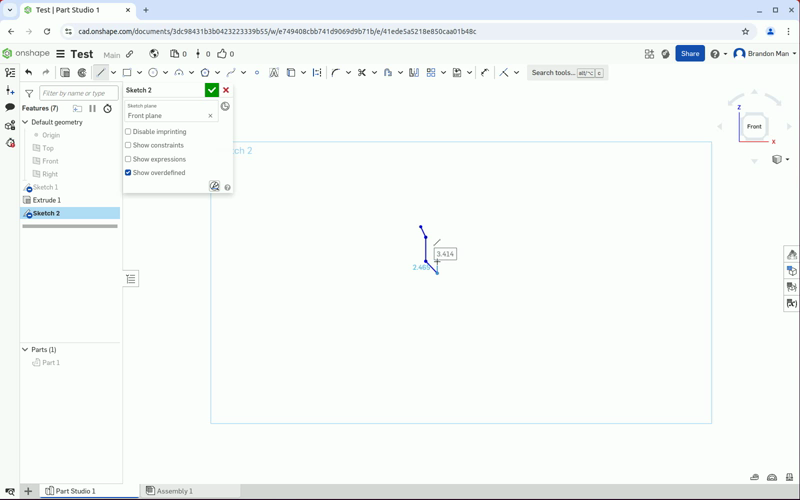
key_up(shift)
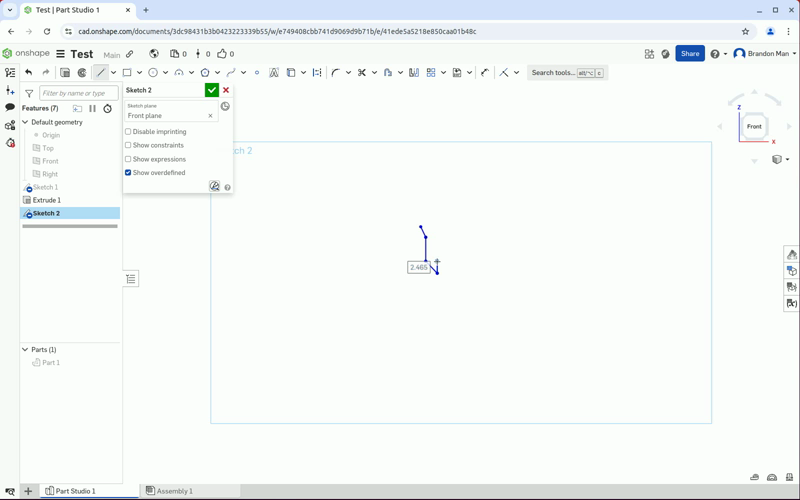
key_down(shift)
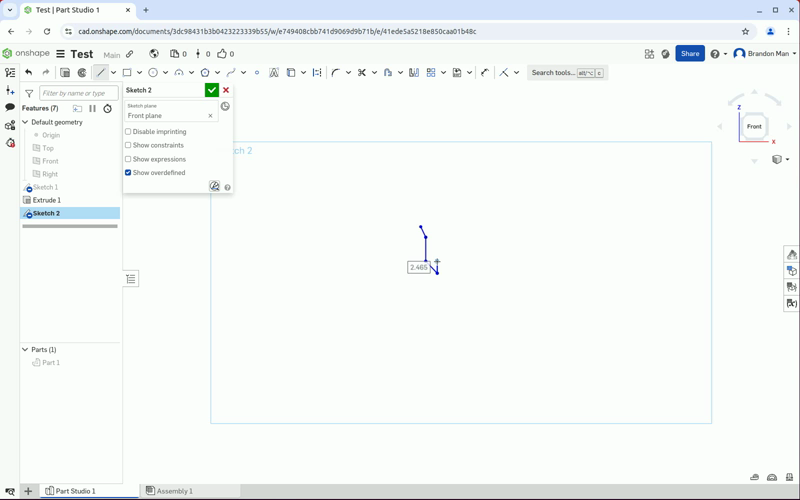
mouse_move(467, 261)
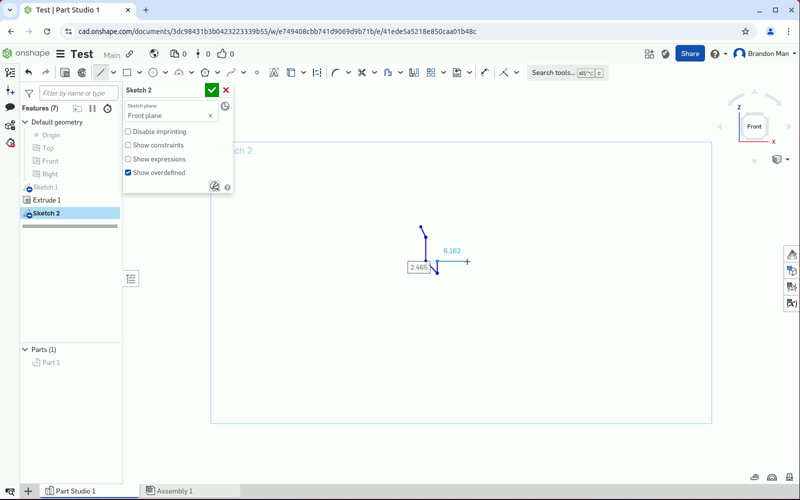
mouse_move(437, 226)
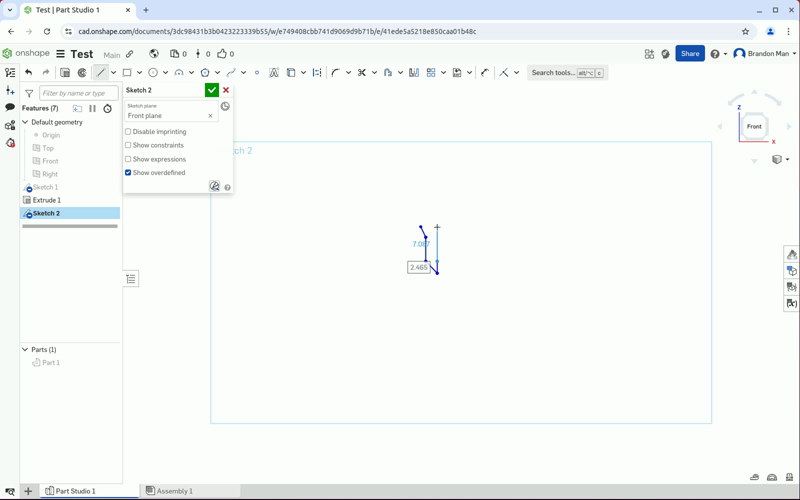
click(437, 226)
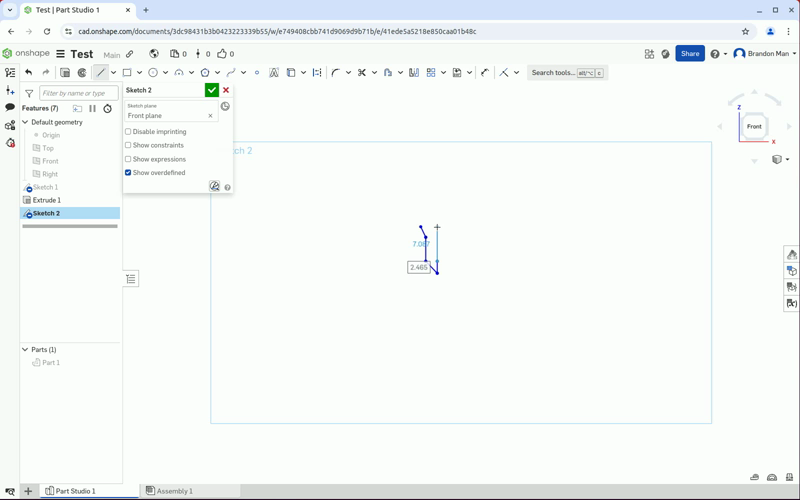
key_up(shift)
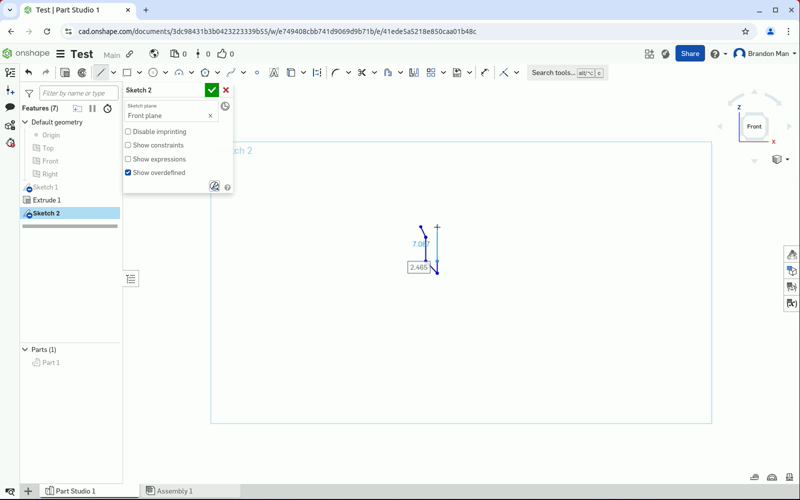
mouse_move(467, 226)
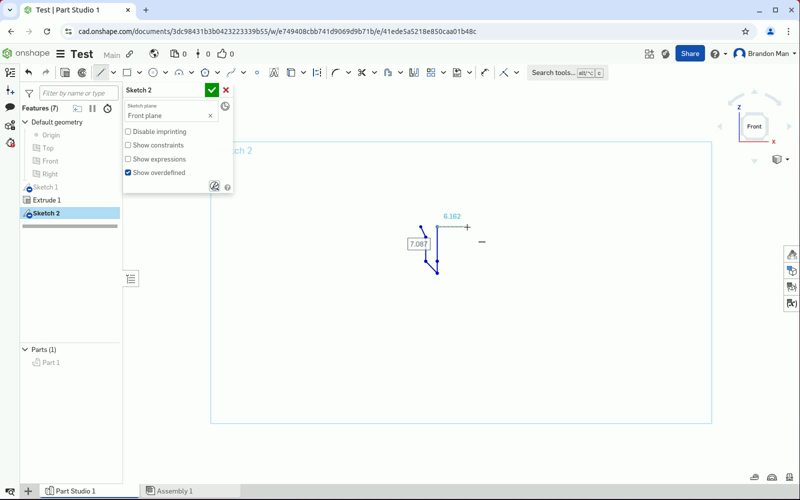
key_down(shift)
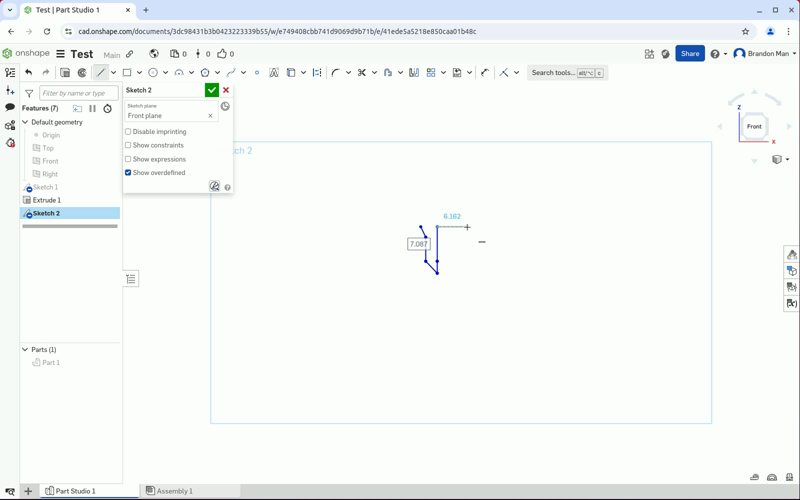
mouse_move(420, 226)
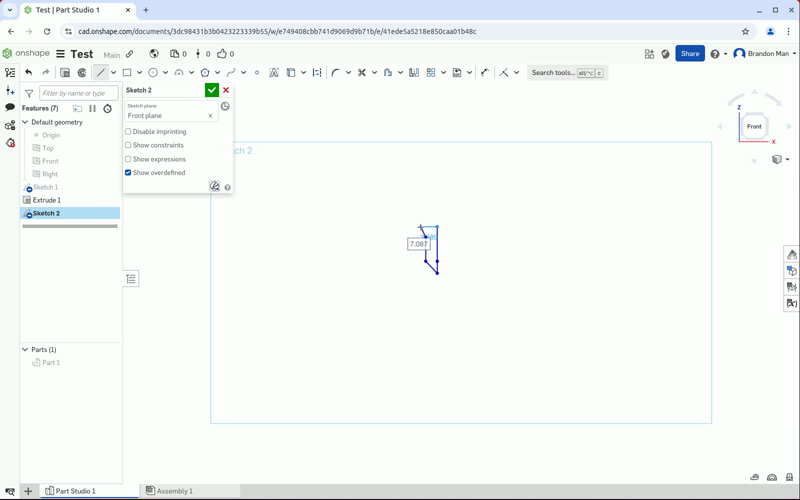
key_up(shift)
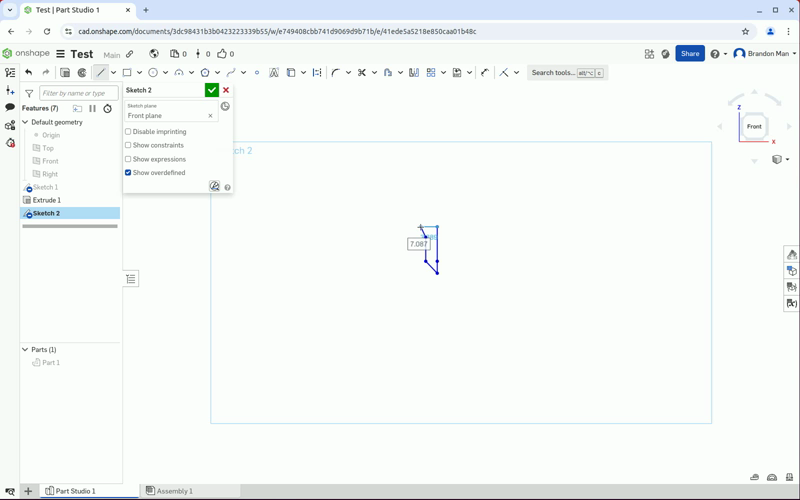
click(420, 226)
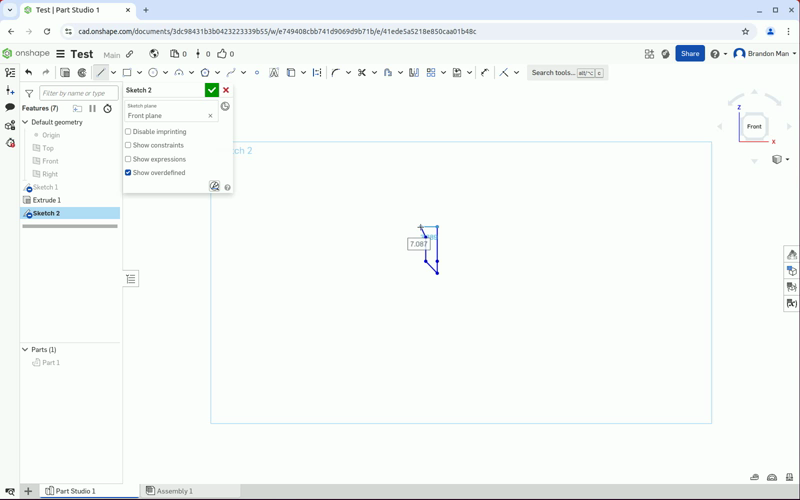
key(esc)
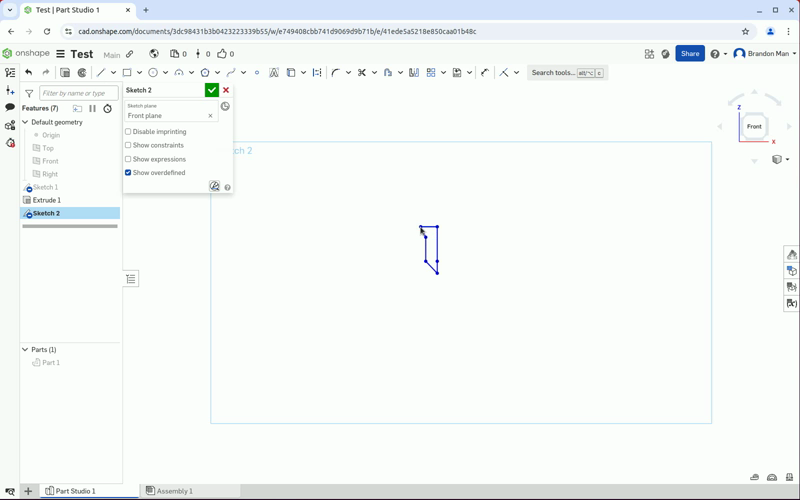
mouse_move(427, 250)
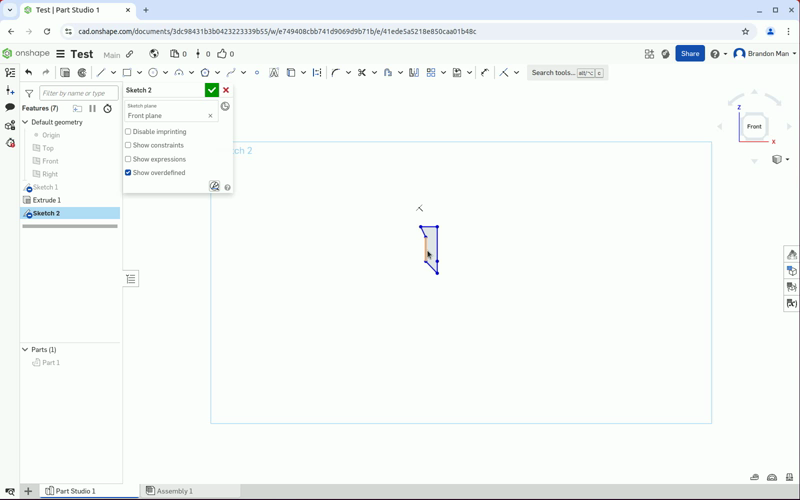
scroll(6)
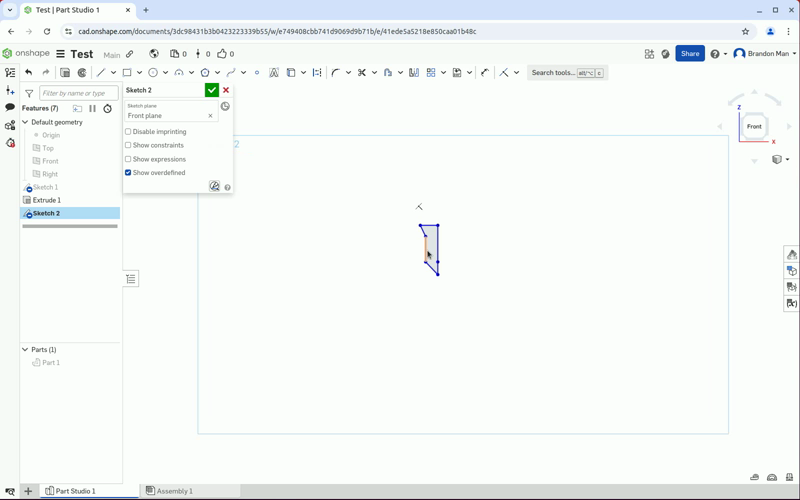
scroll(6)
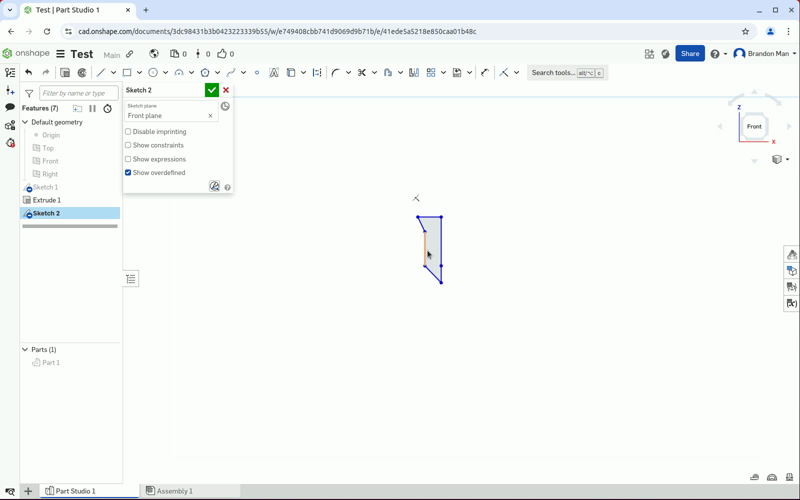
scroll(6)
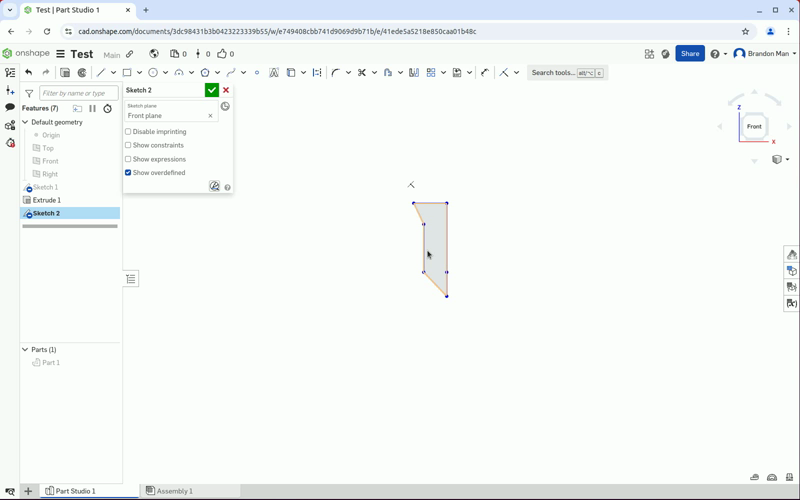
scroll(6)
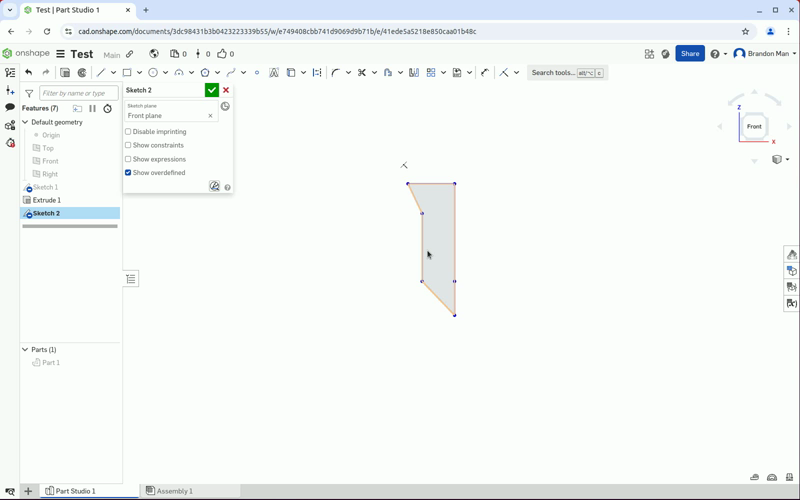
scroll(6)
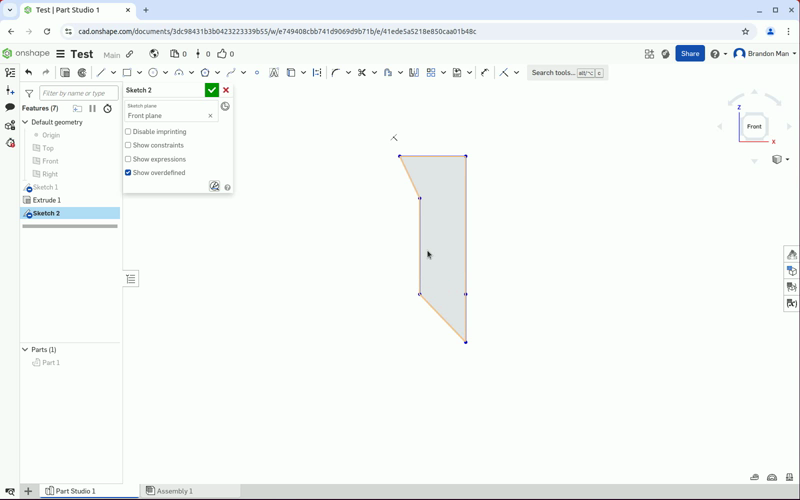
scroll(6)
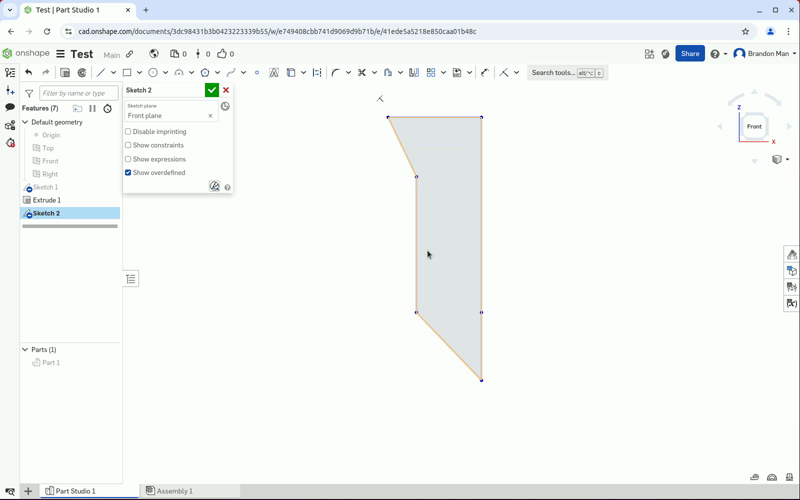
scroll(6)
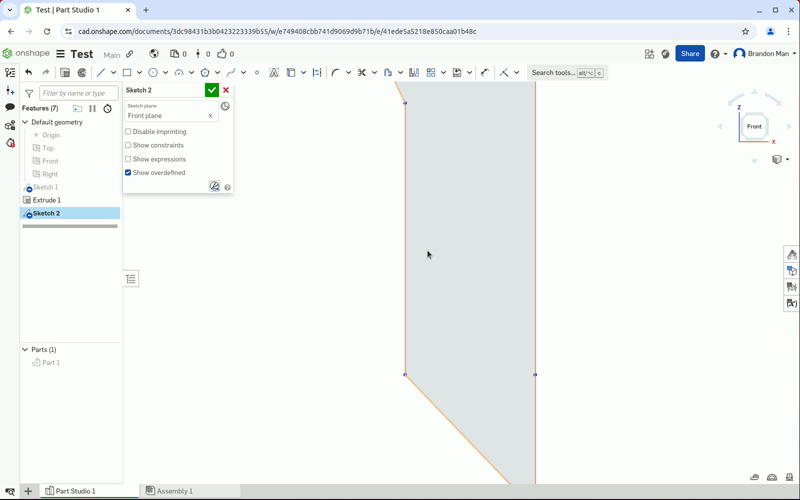
click(427, 250)
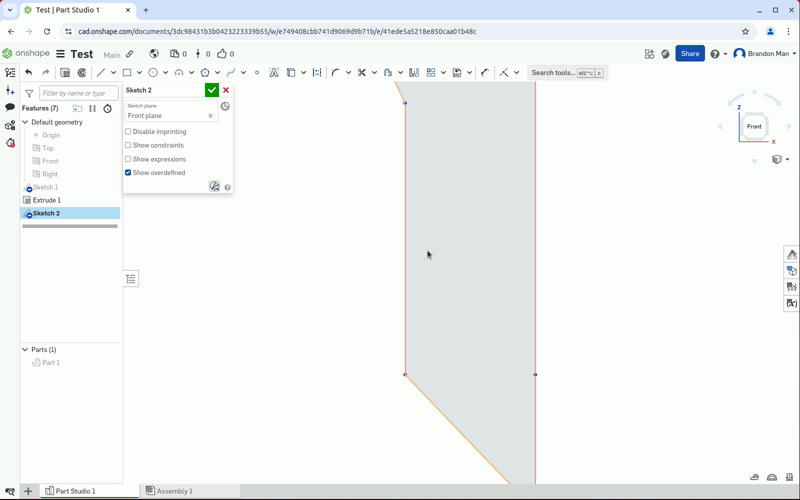
scroll(-6)
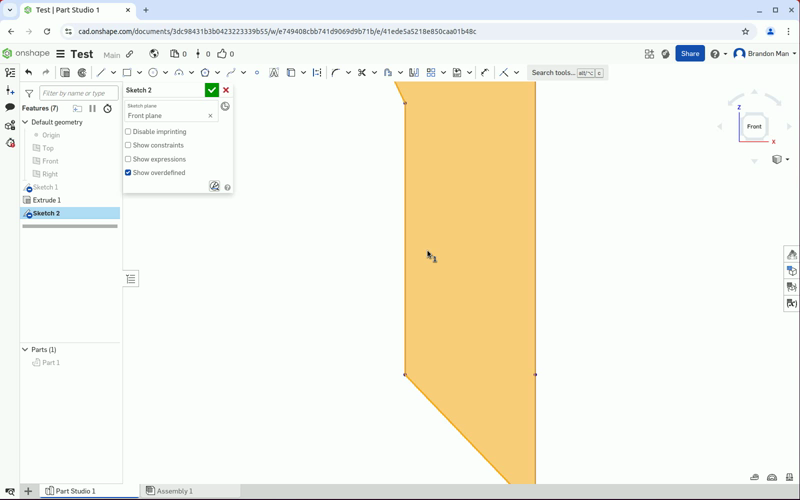
scroll(-6)
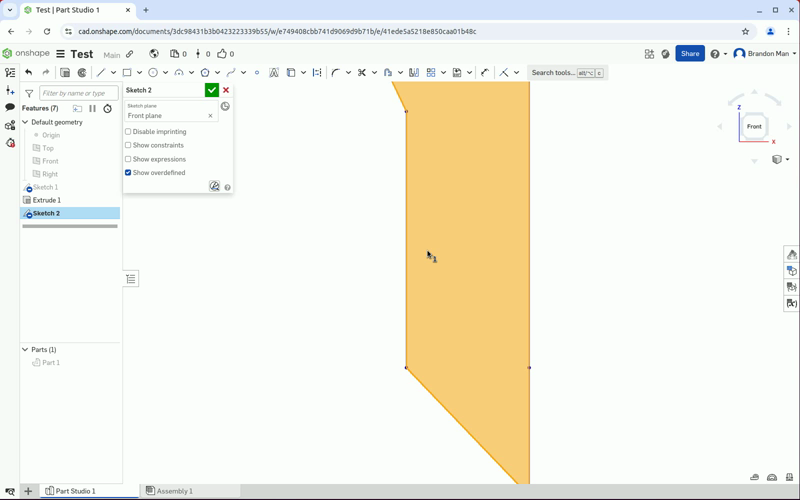
scroll(-6)
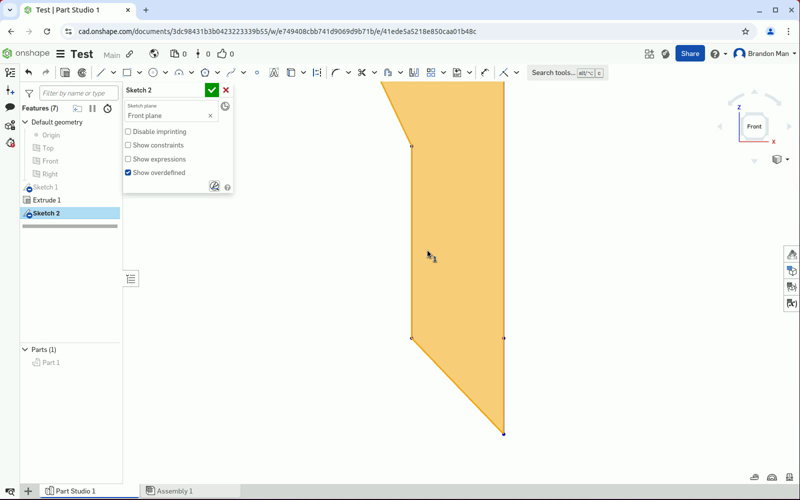
scroll(-6)
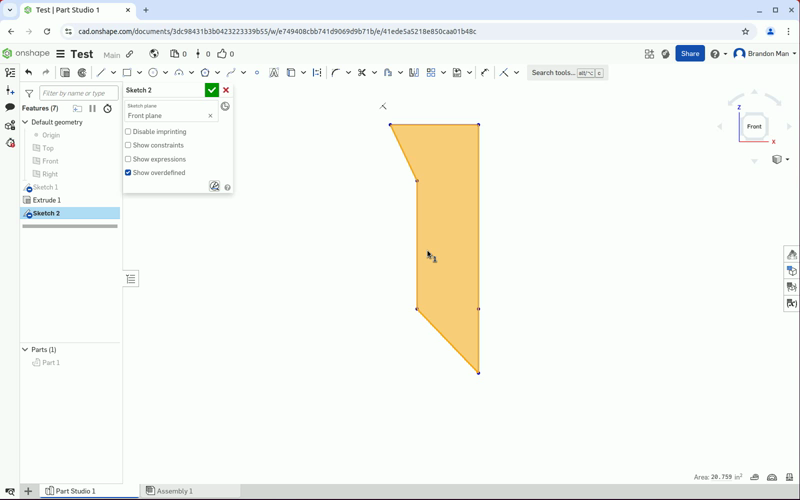
scroll(-6)
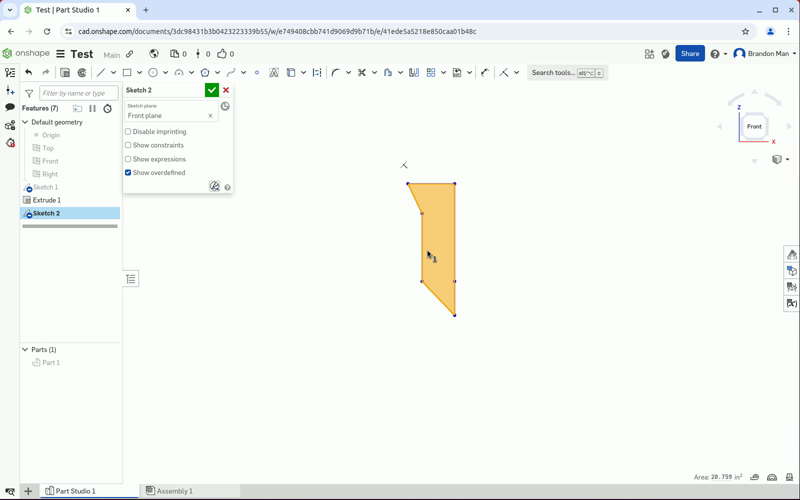
scroll(-6)
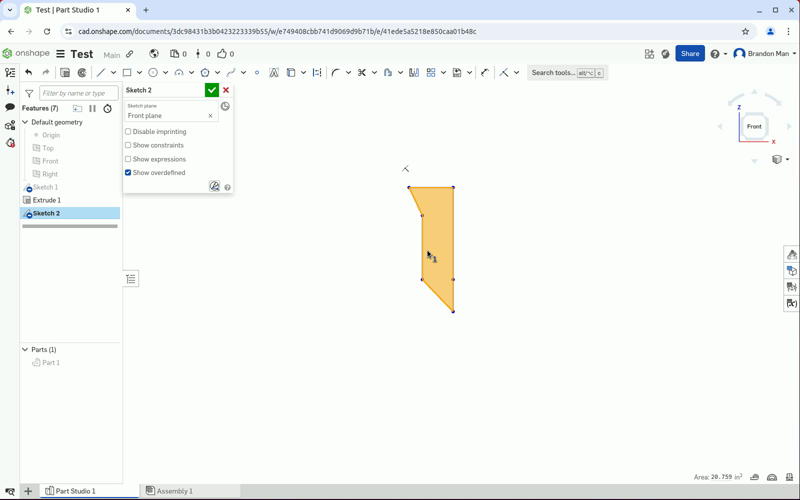
scroll(-6)
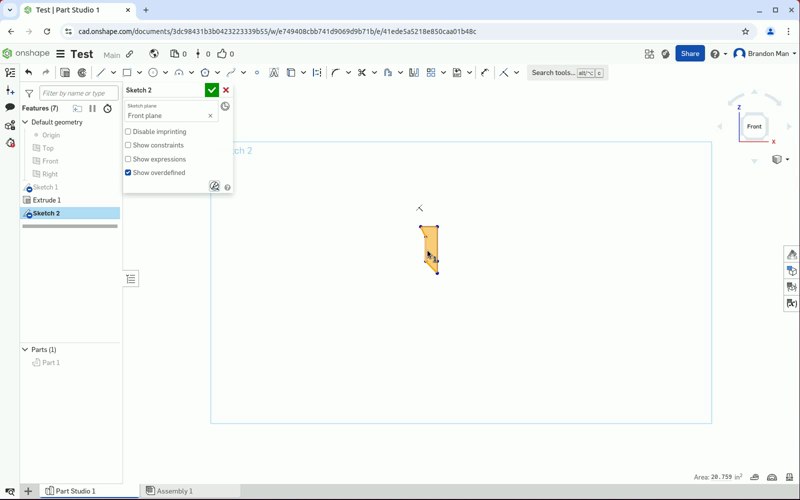
mouse_move(73, 352)
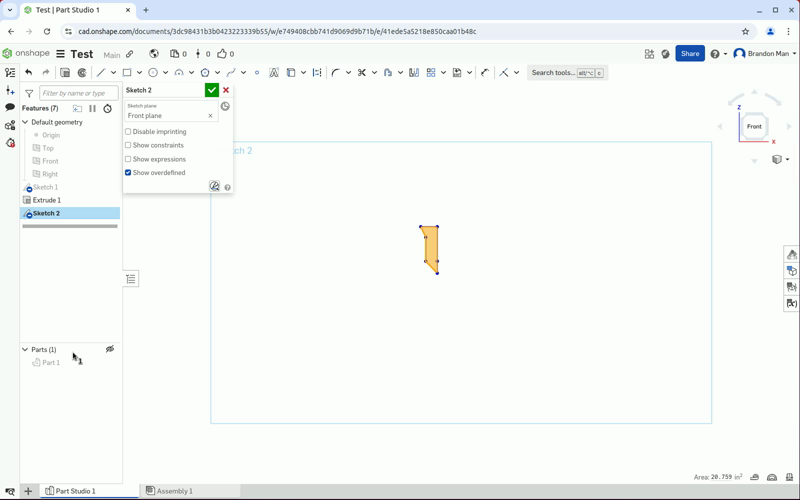
key(shift+y)
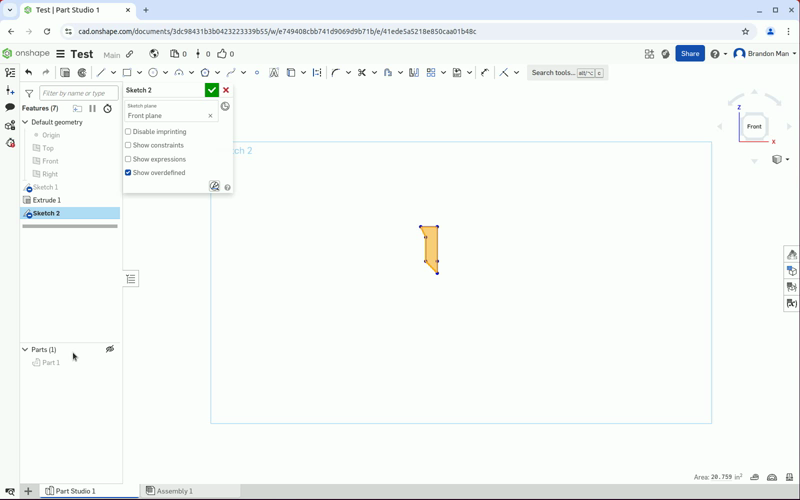
key(shift+e)
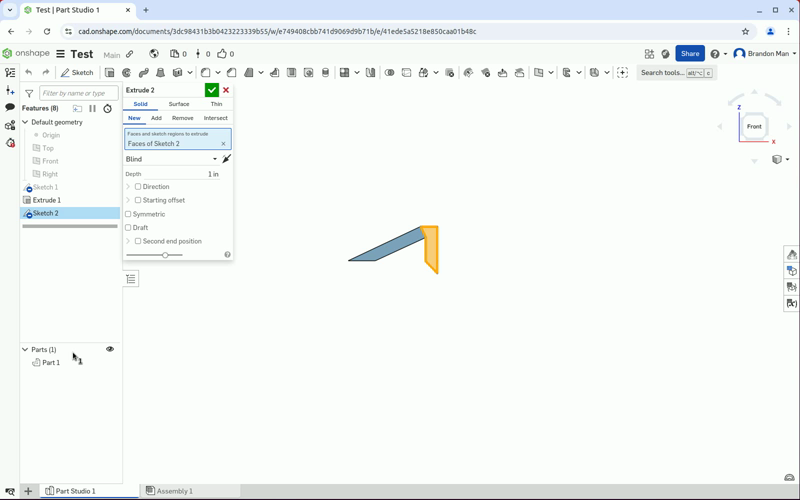
mouse_move(143, 106)
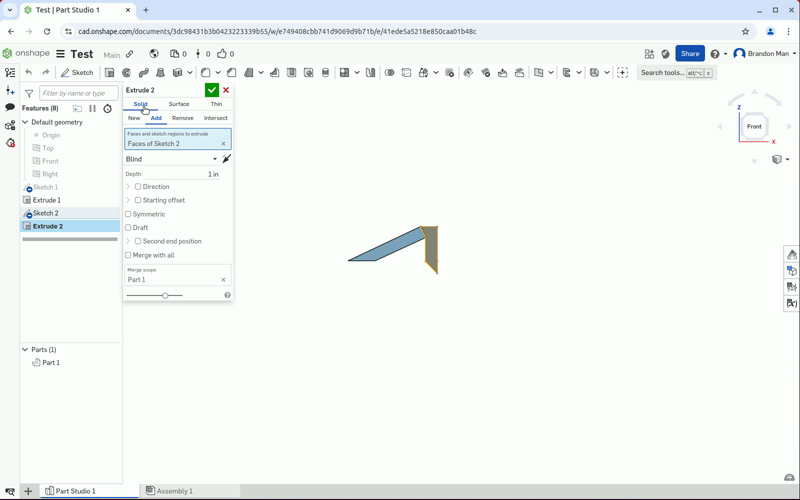
click(143, 106)
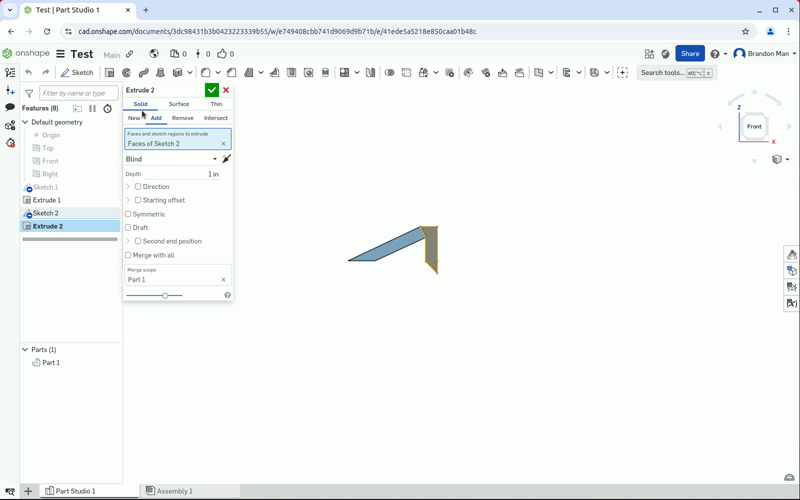
mouse_move(137, 120)
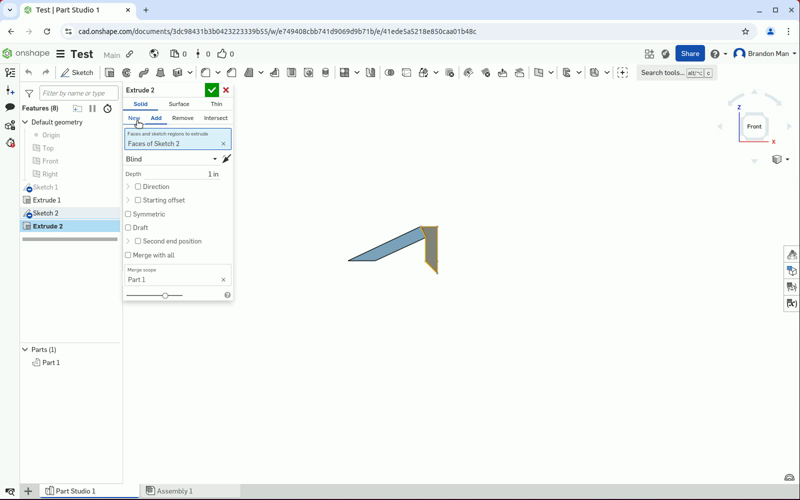
click(137, 120)
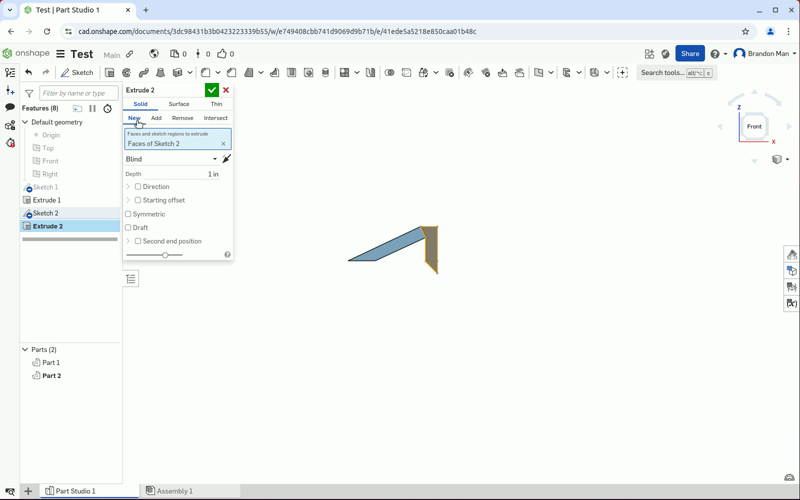
key(tab, 4)
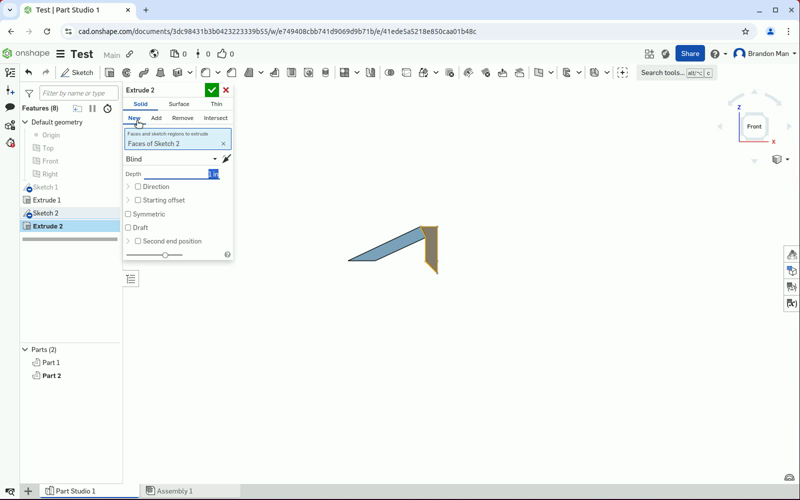
text(12.036)
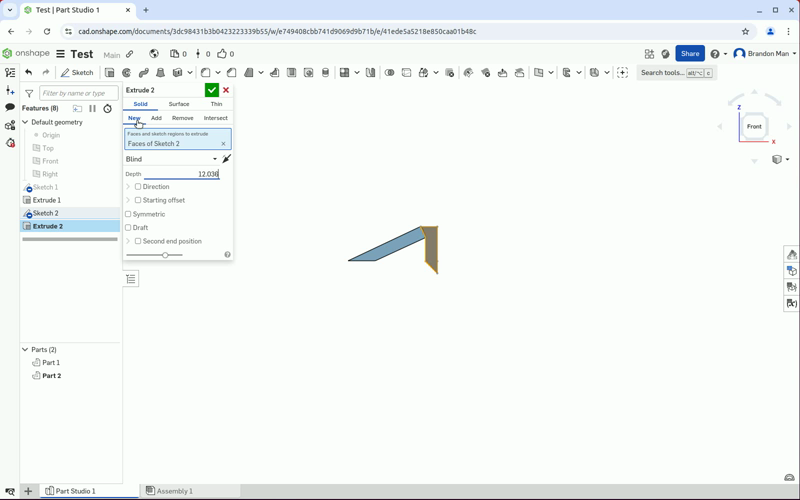
key(enter)
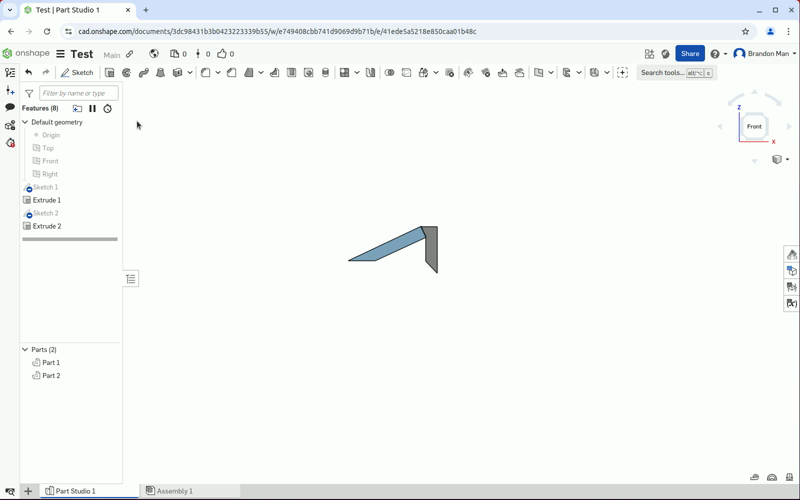
key(shift+h)
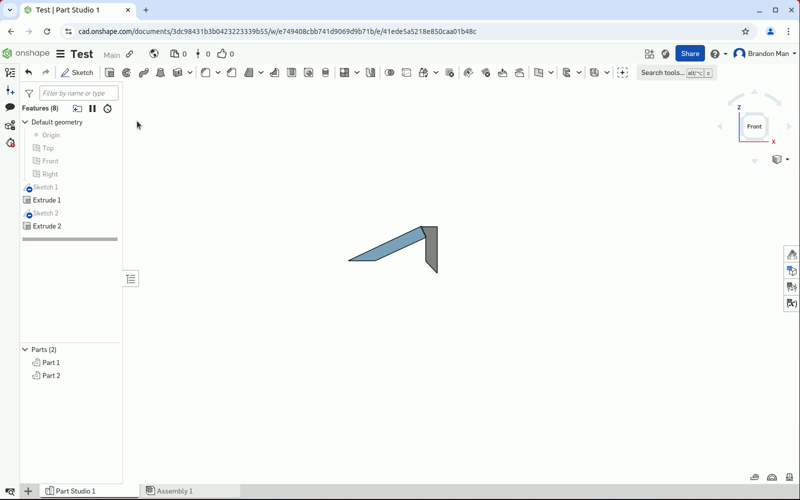
key(shift+h)
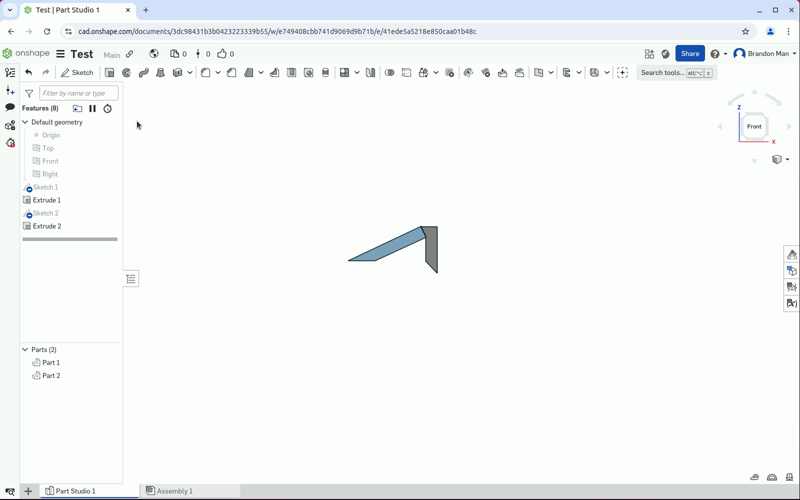
mouse_move(73, 189)
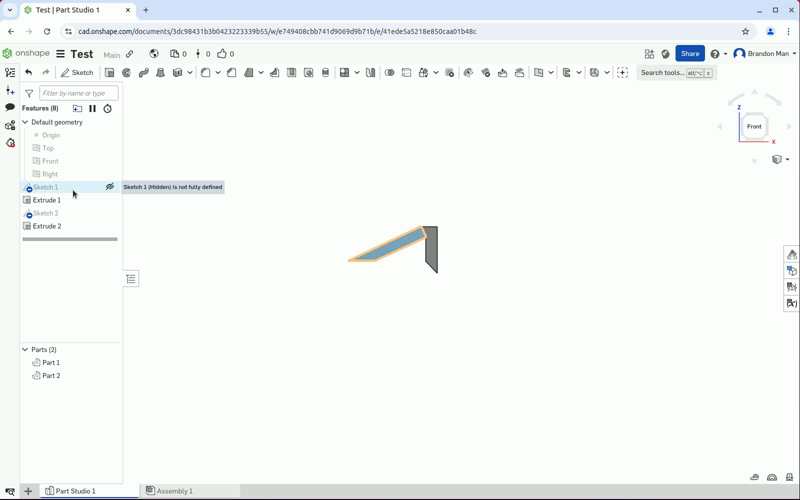
click(73, 189)
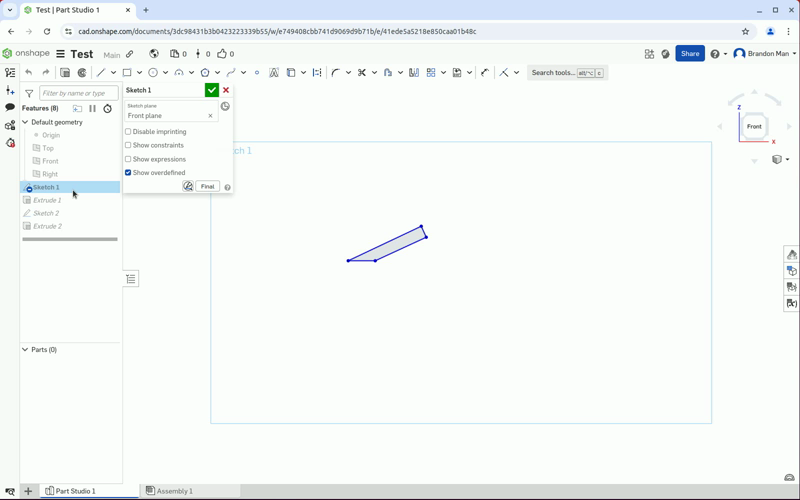
mouse_move(229, 92)
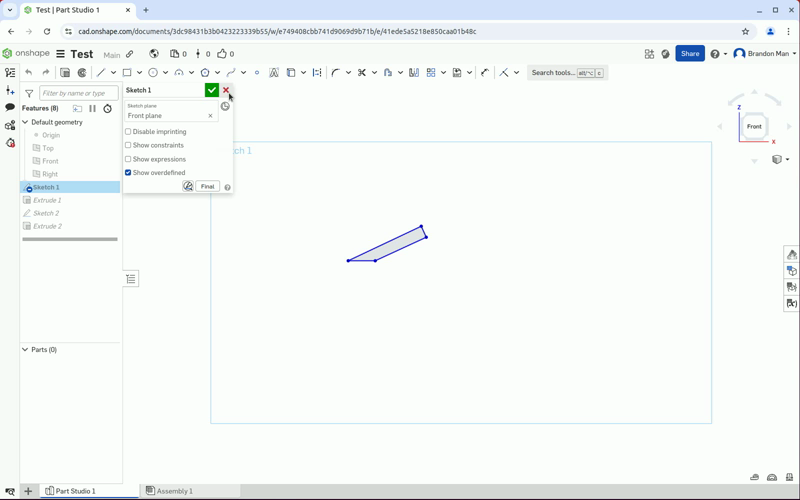
click(229, 92)
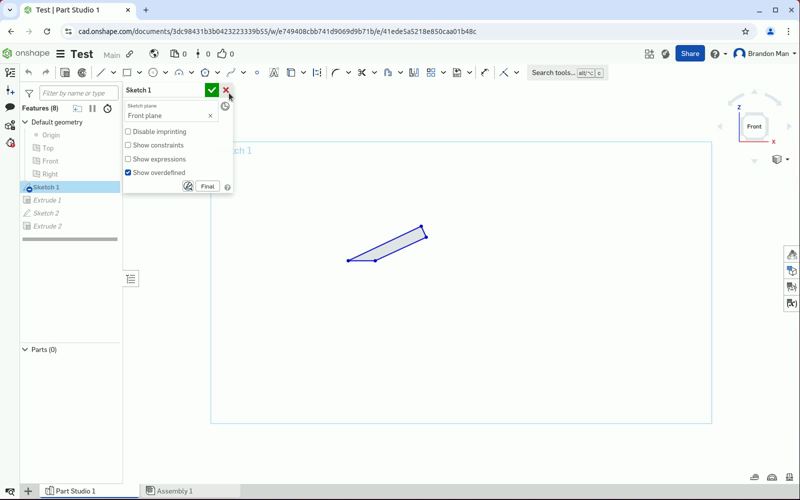
key(shift+s)
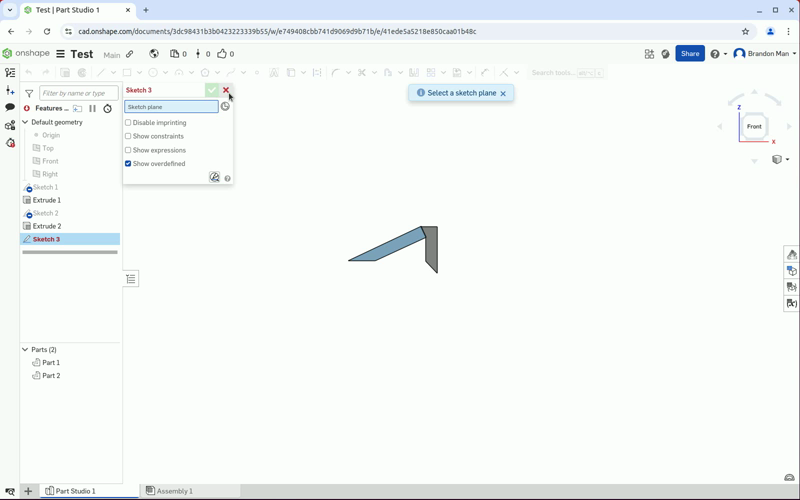
mouse_move(73, 163)
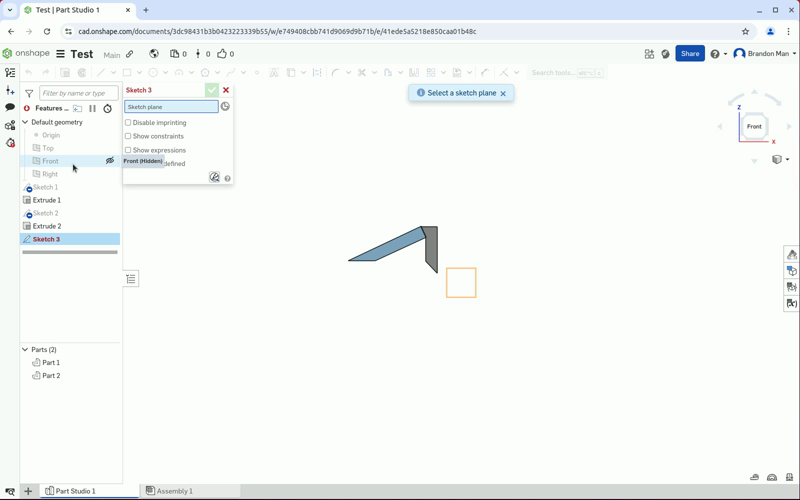
click(73, 163)
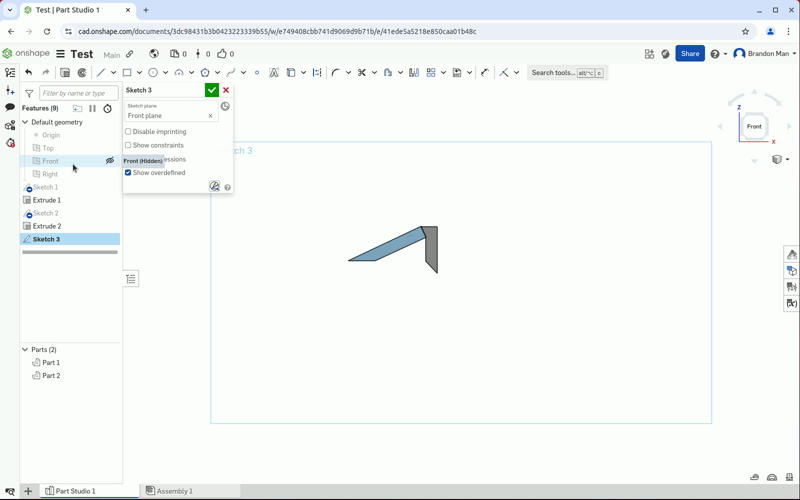
mouse_move(73, 352)
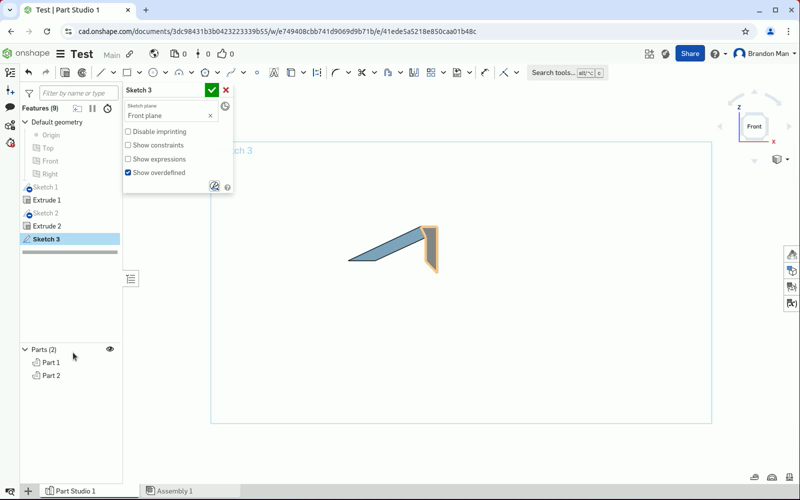
key(y)
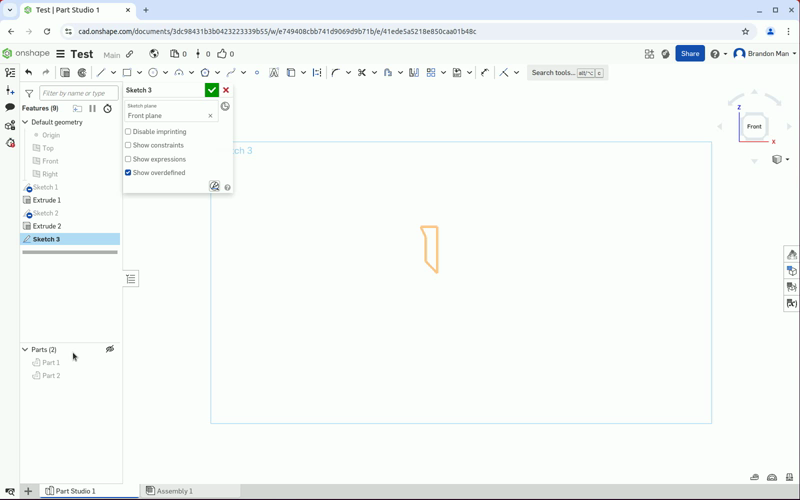
key(l)
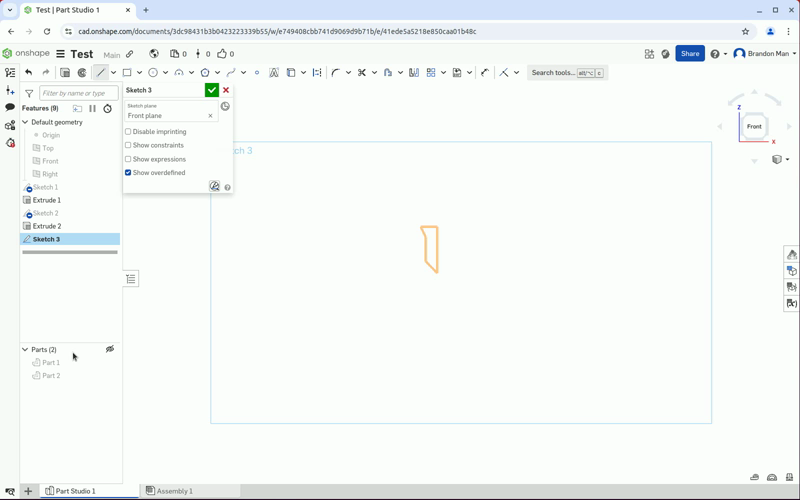
key_down(shift)
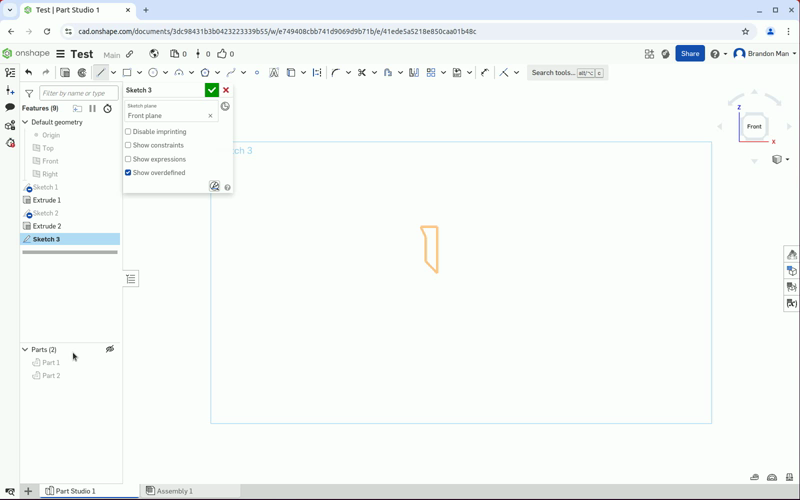
mouse_move(348, 272)
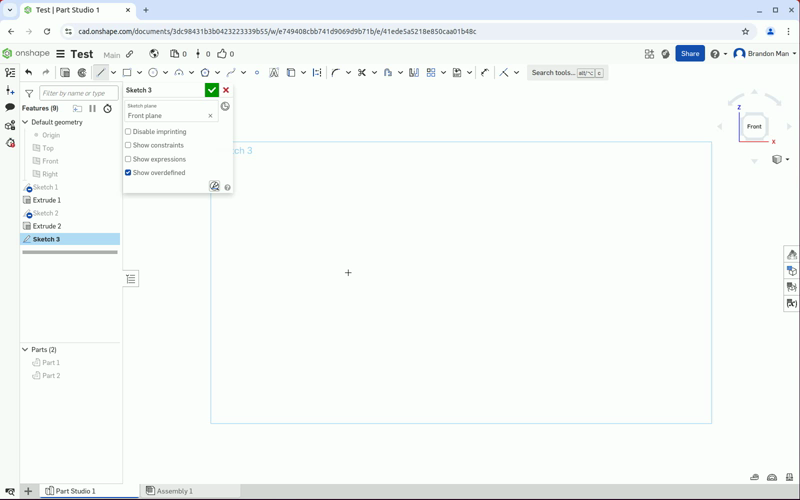
click(348, 272)
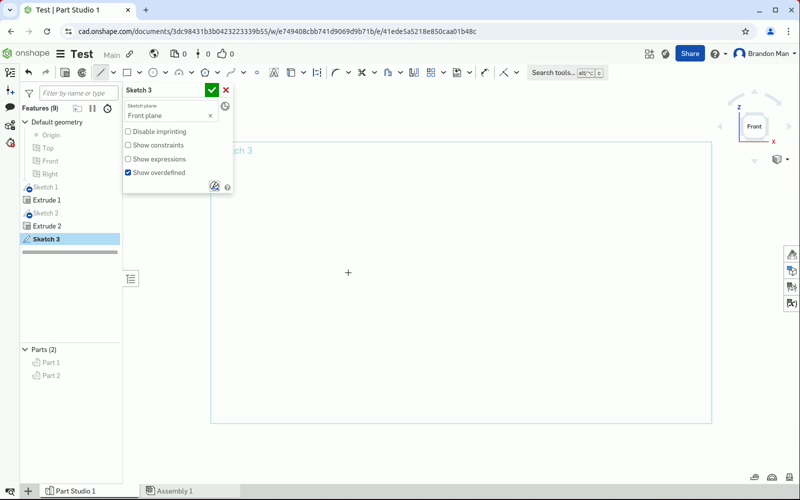
key_up(shift)
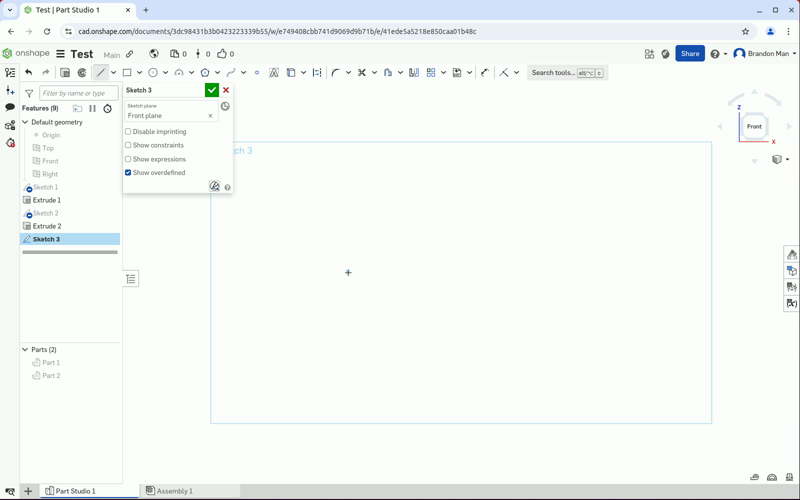
key_down(shift)
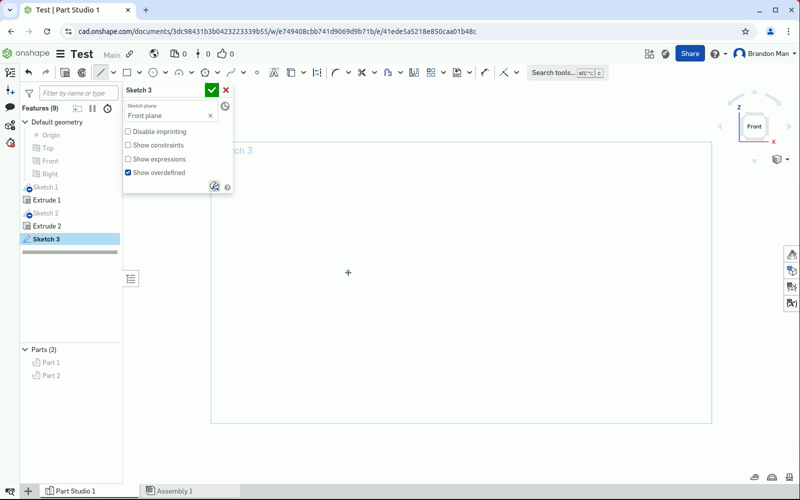
mouse_move(437, 272)
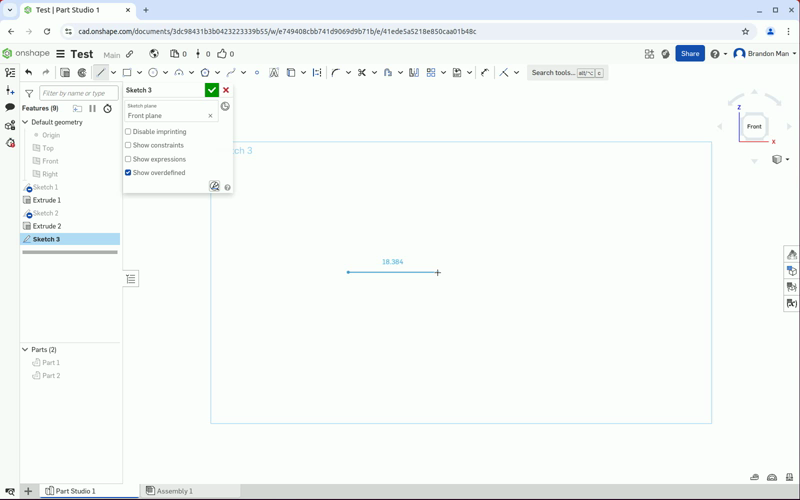
click(437, 272)
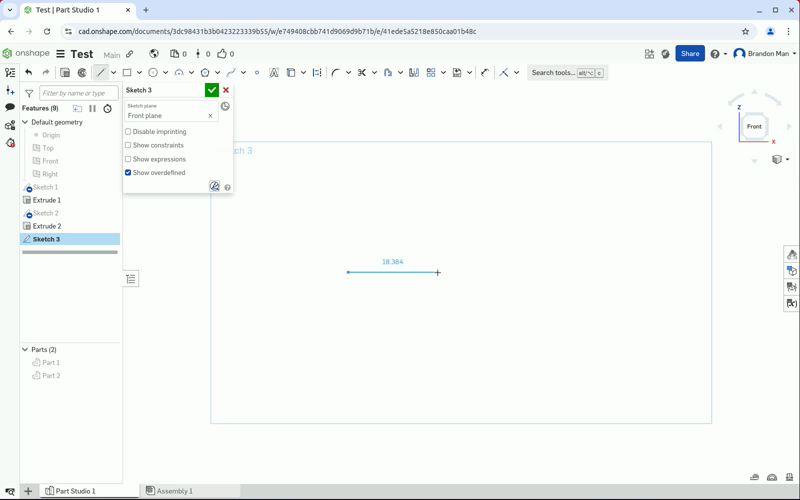
key_up(shift)
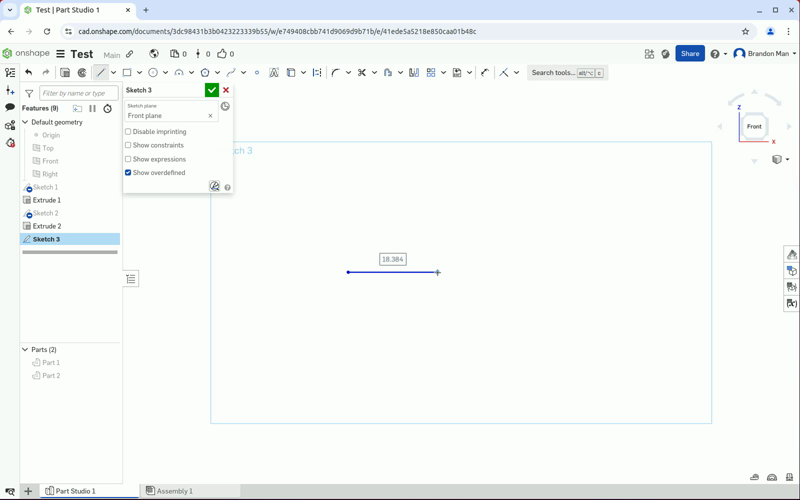
key_down(shift)
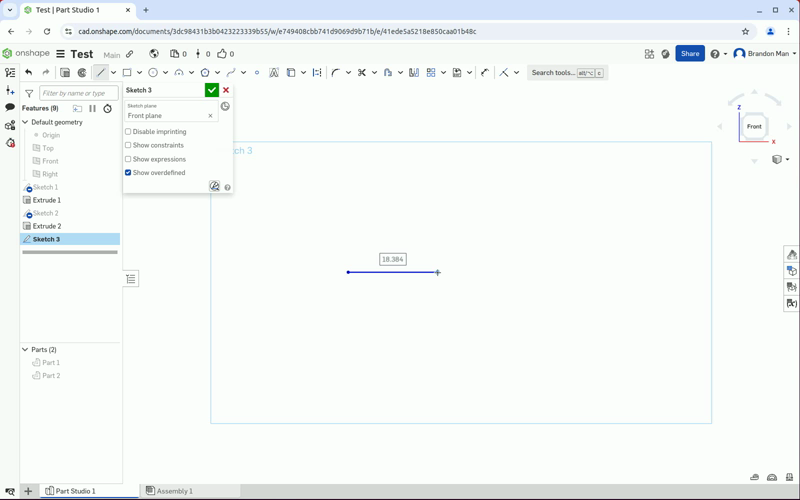
mouse_move(467, 272)
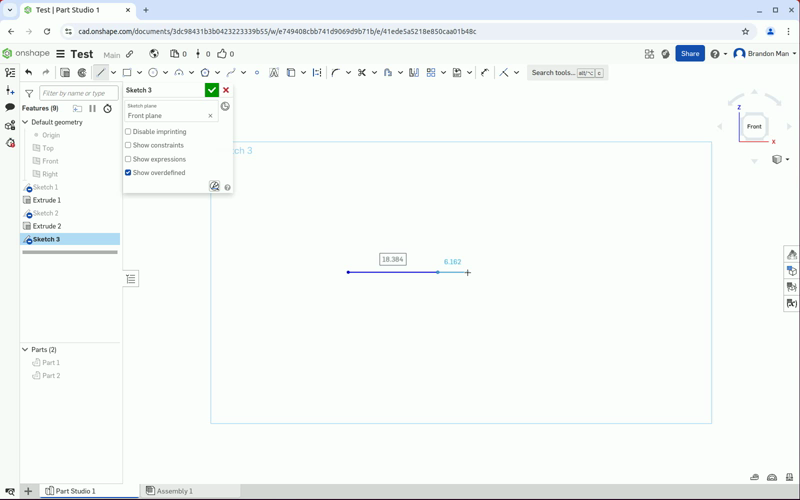
mouse_move(426, 261)
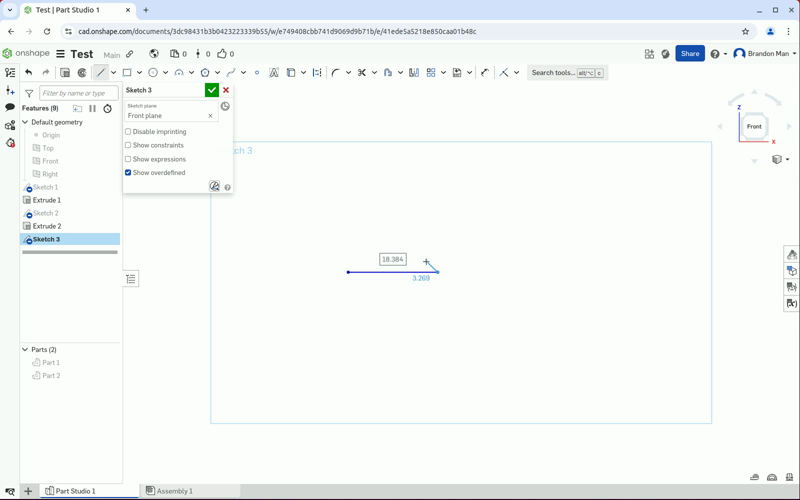
click(426, 261)
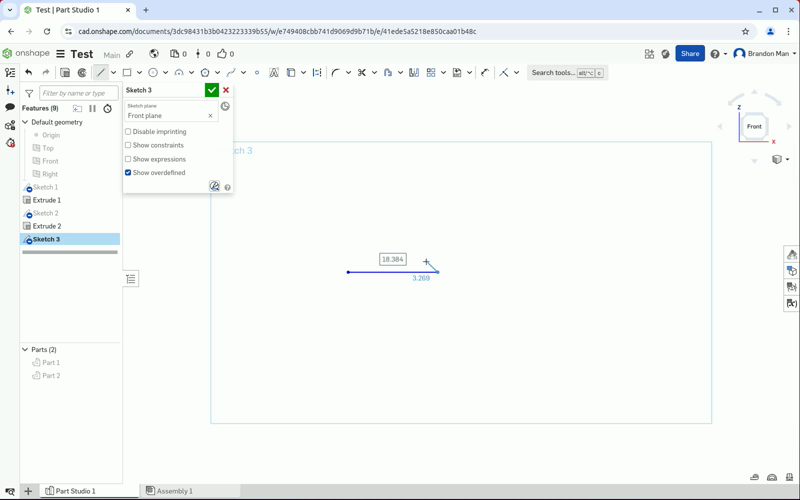
key_up(shift)
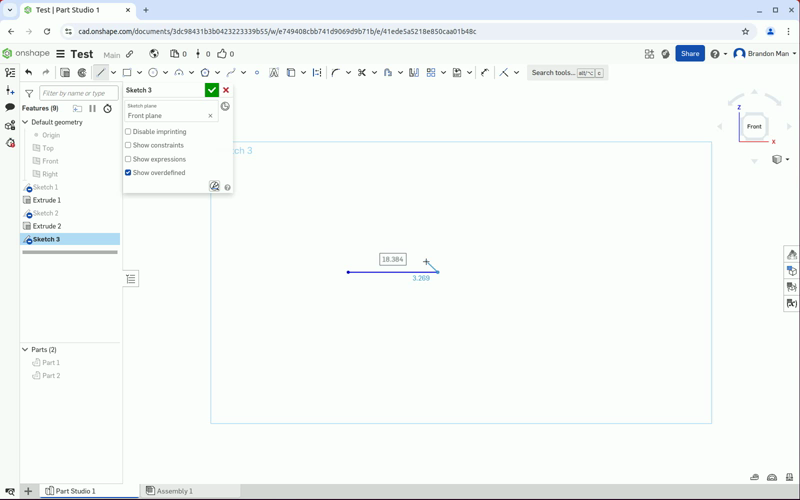
key_down(shift)
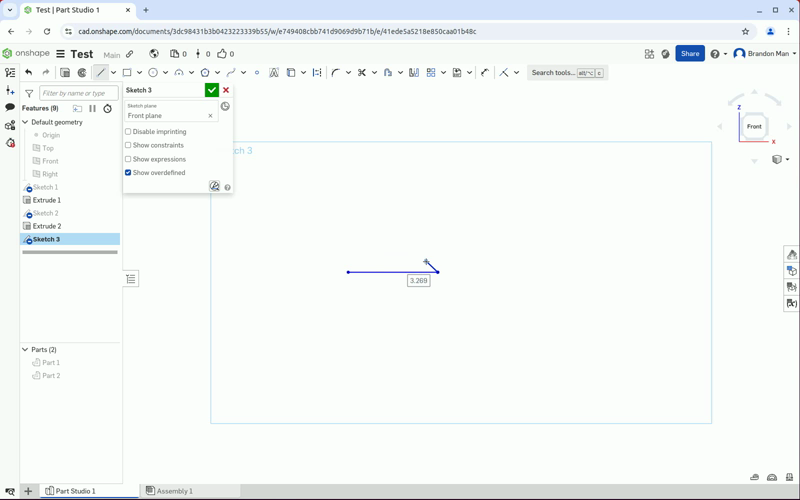
mouse_move(456, 261)
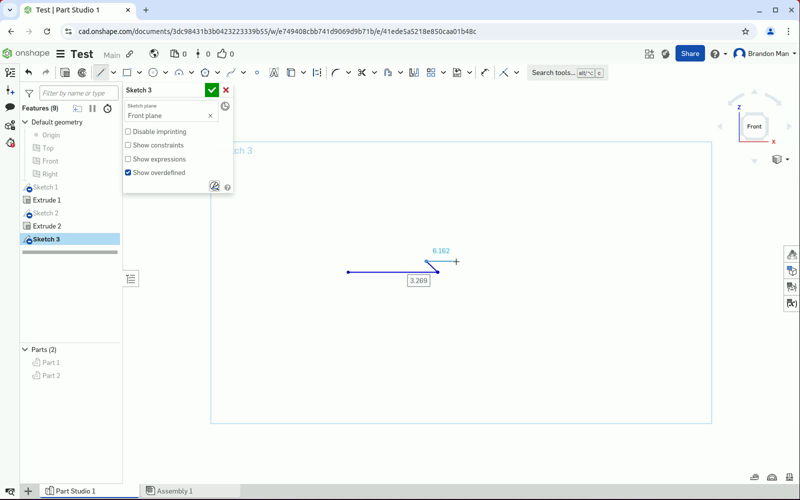
mouse_move(375, 261)
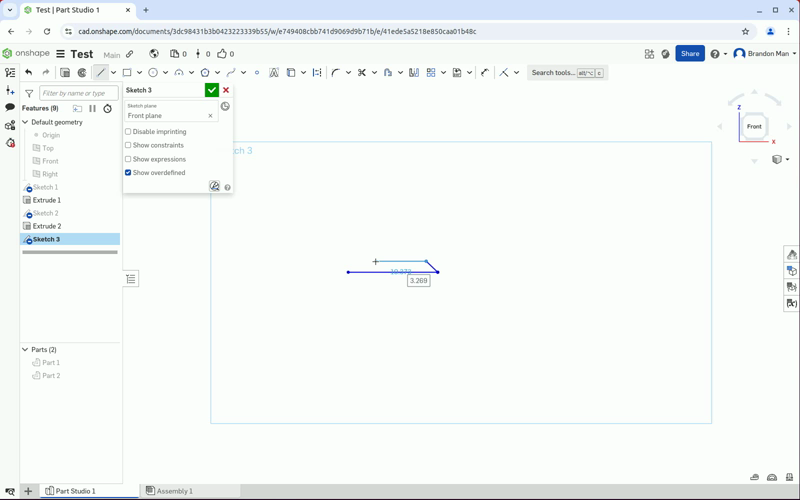
click(375, 261)
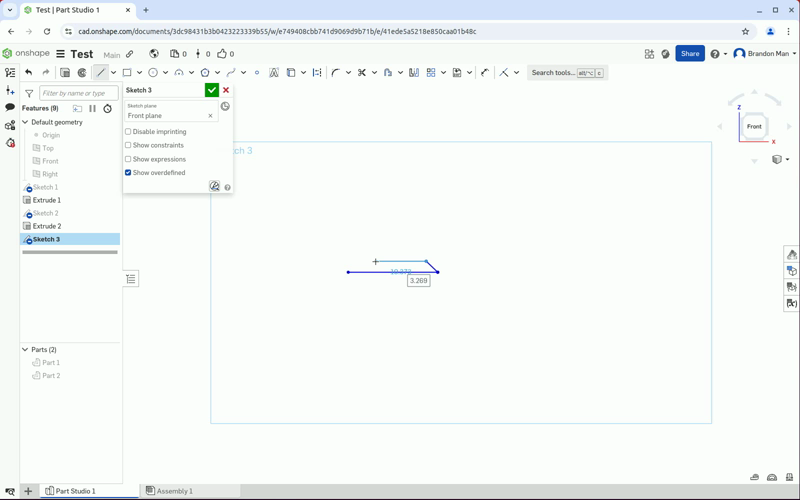
key_up(shift)
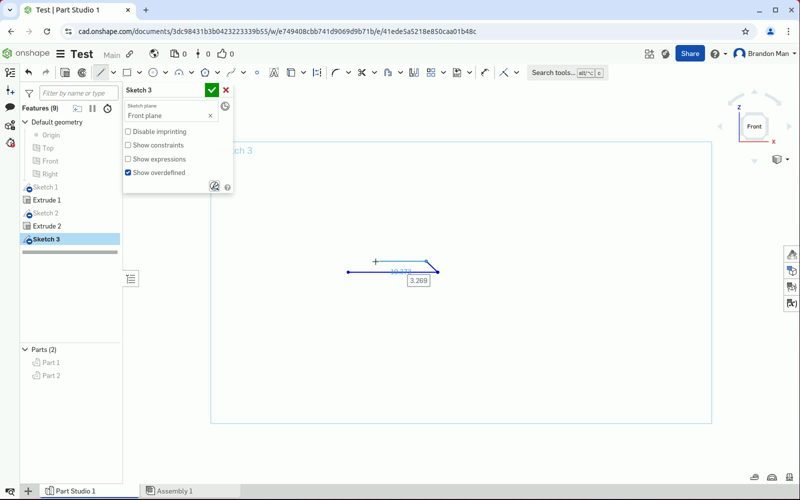
key_down(shift)
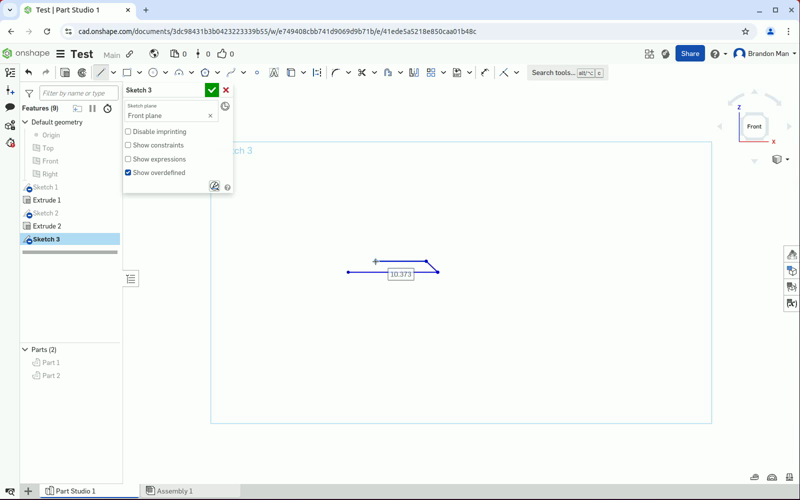
mouse_move(405, 261)
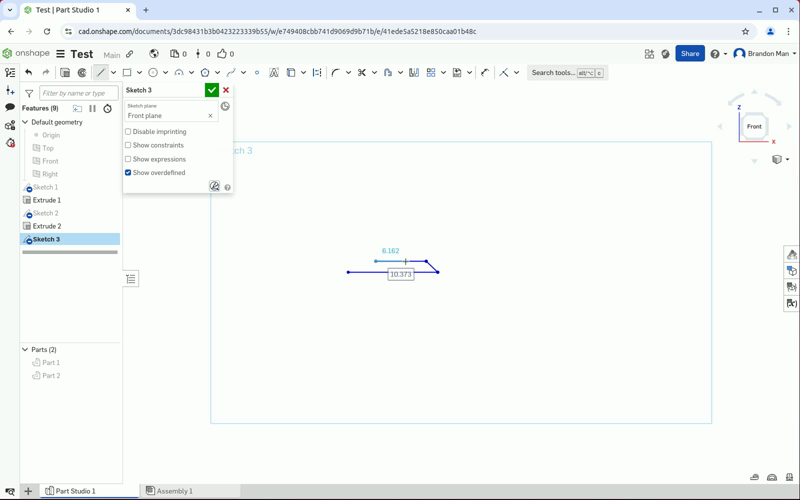
mouse_move(348, 261)
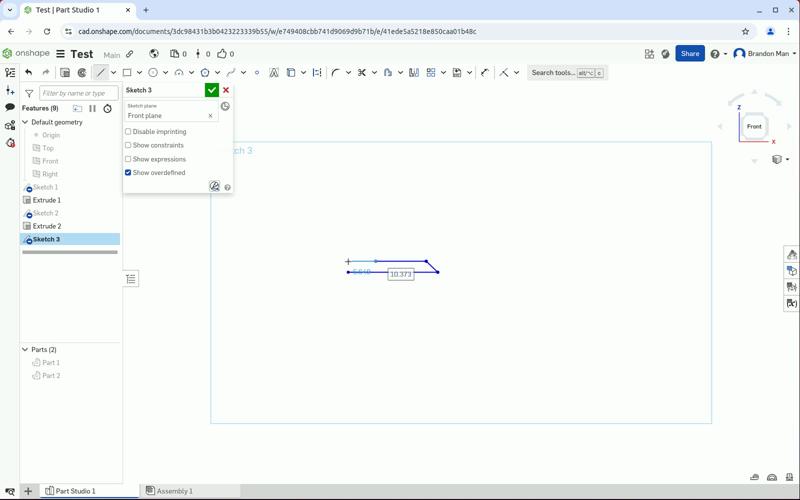
click(348, 261)
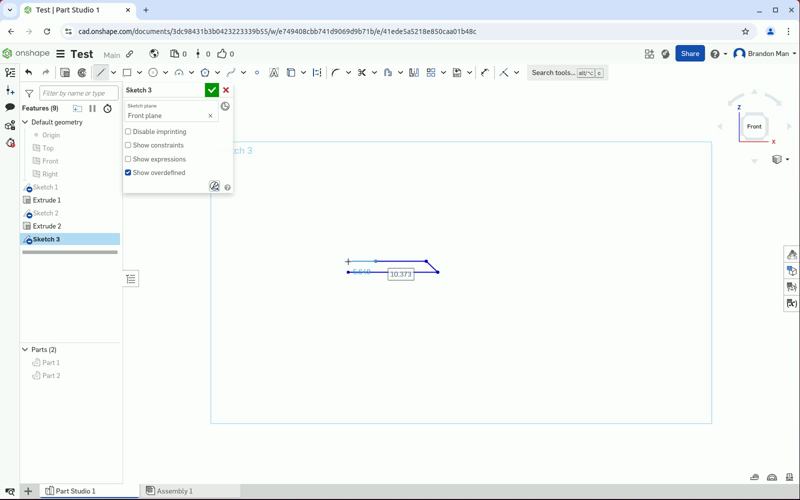
key_up(shift)
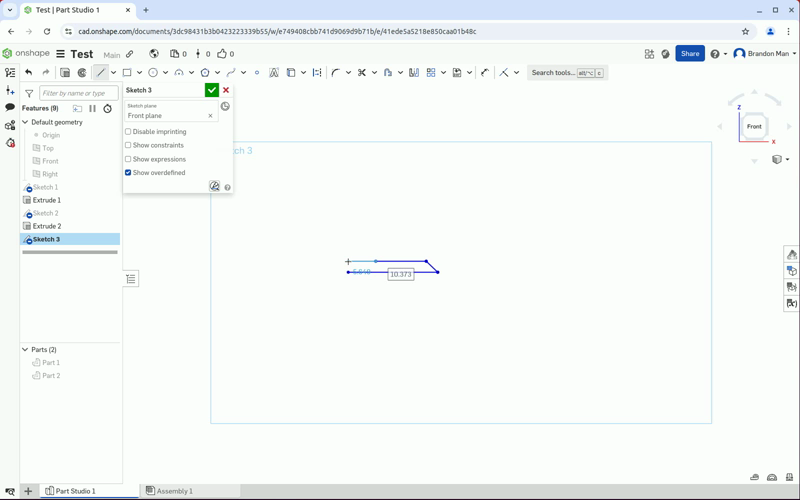
mouse_move(378, 261)
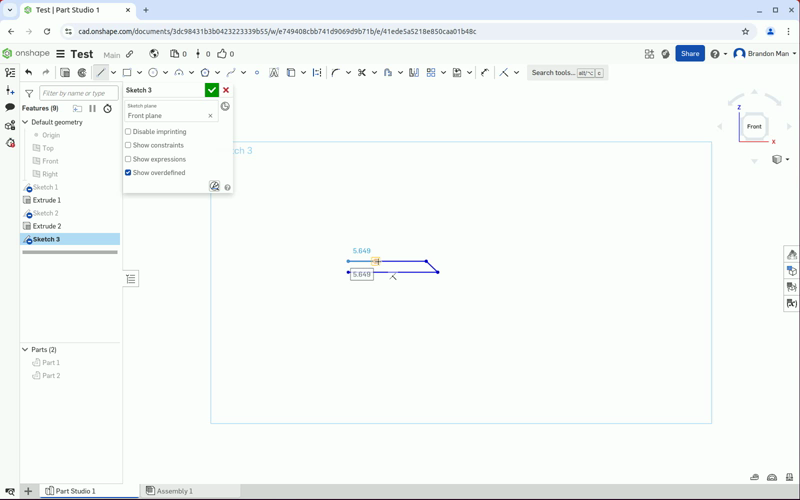
key_down(shift)
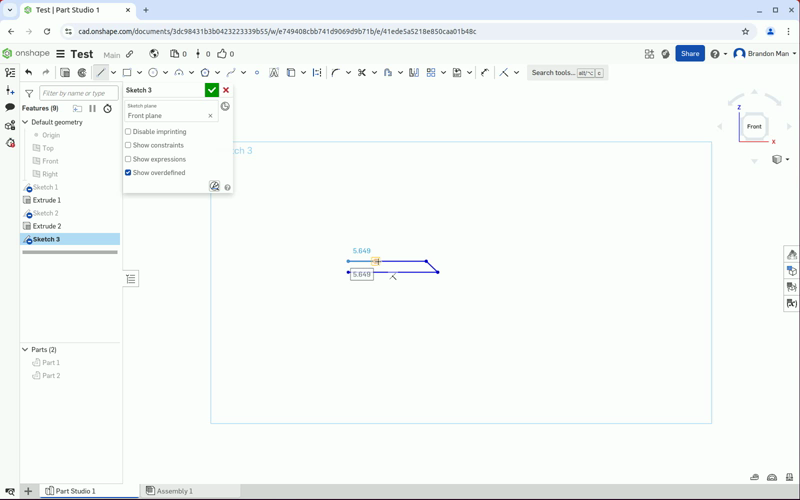
mouse_move(348, 272)
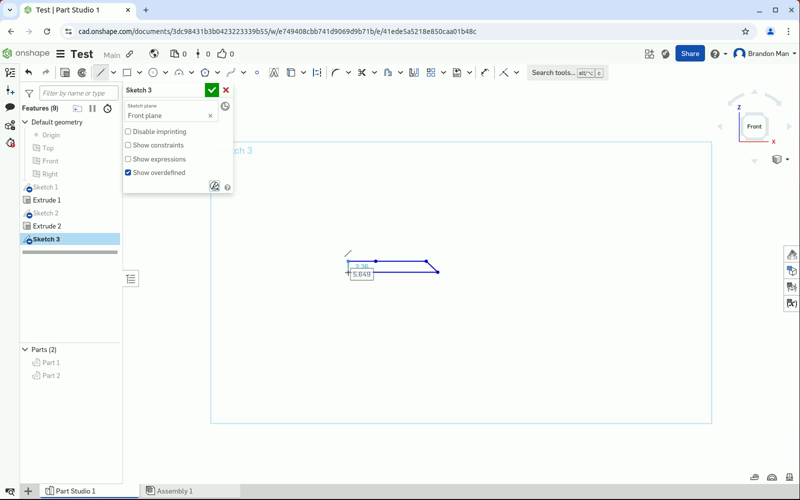
key_up(shift)
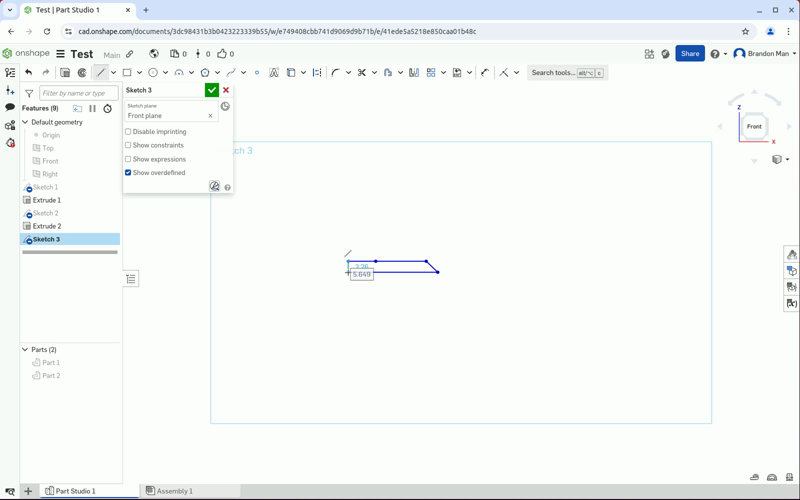
click(348, 272)
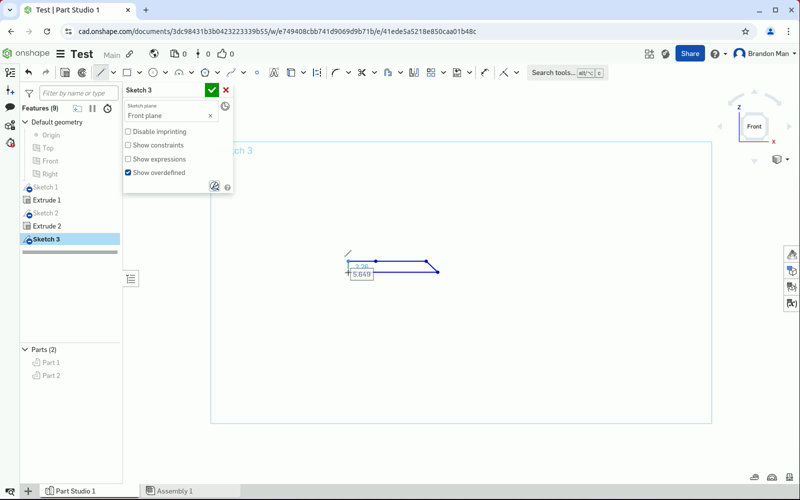
key(esc)
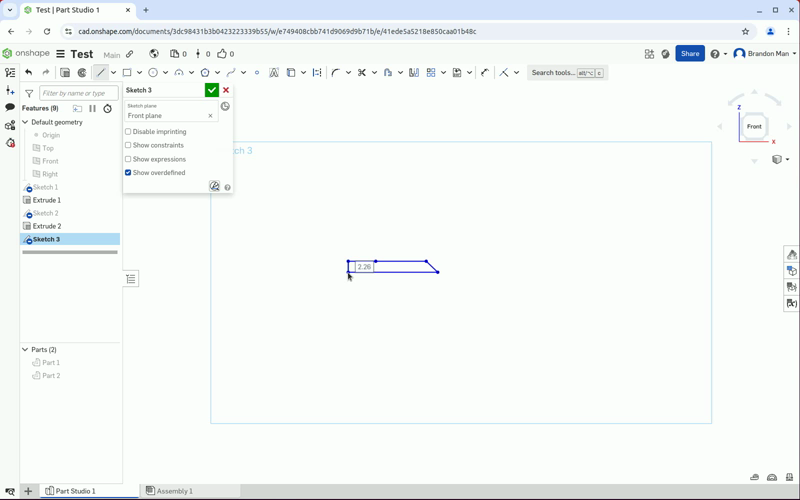
mouse_move(394, 264)
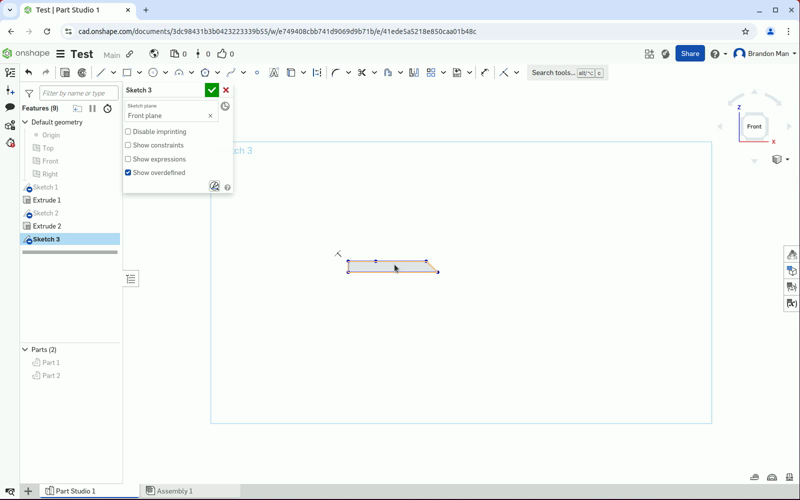
scroll(6)
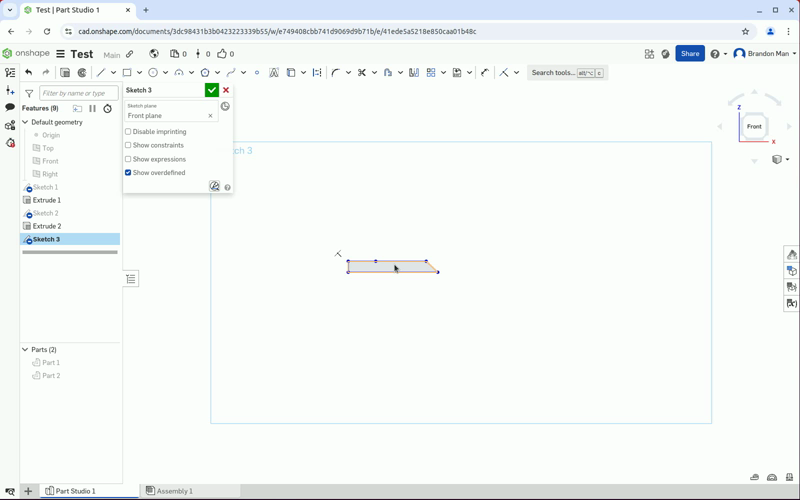
scroll(6)
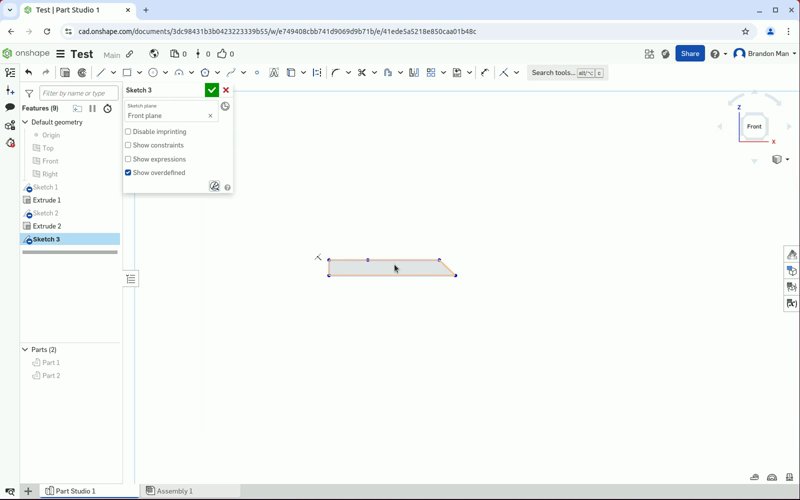
scroll(6)
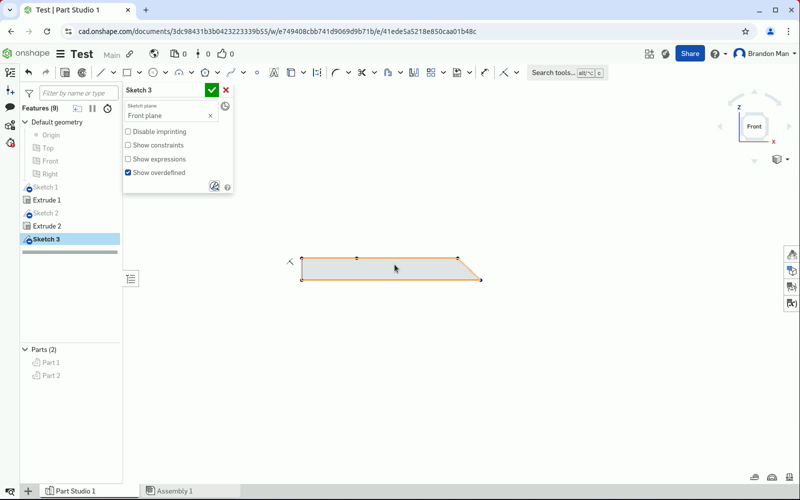
scroll(6)
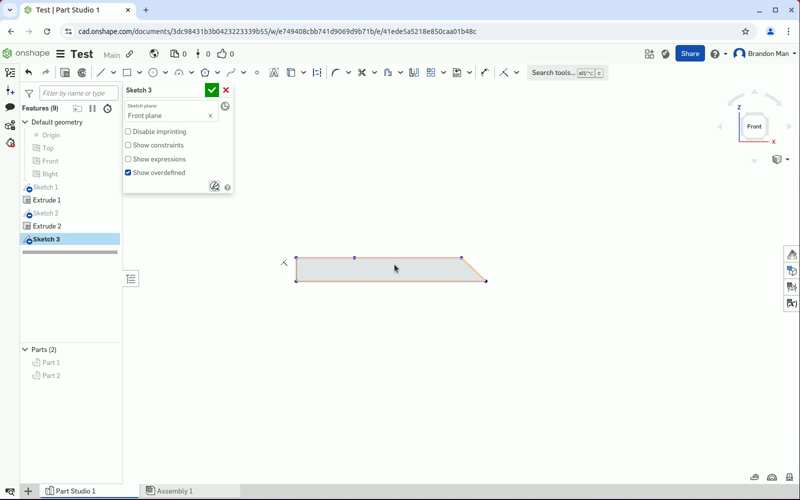
scroll(6)
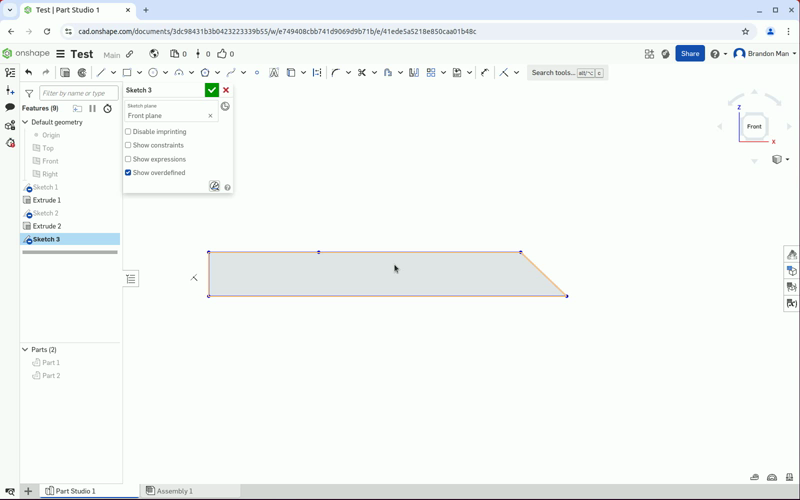
scroll(6)
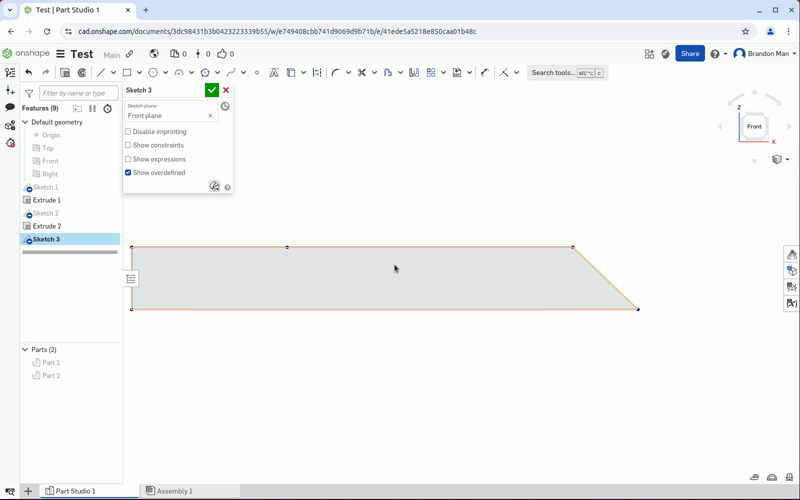
scroll(6)
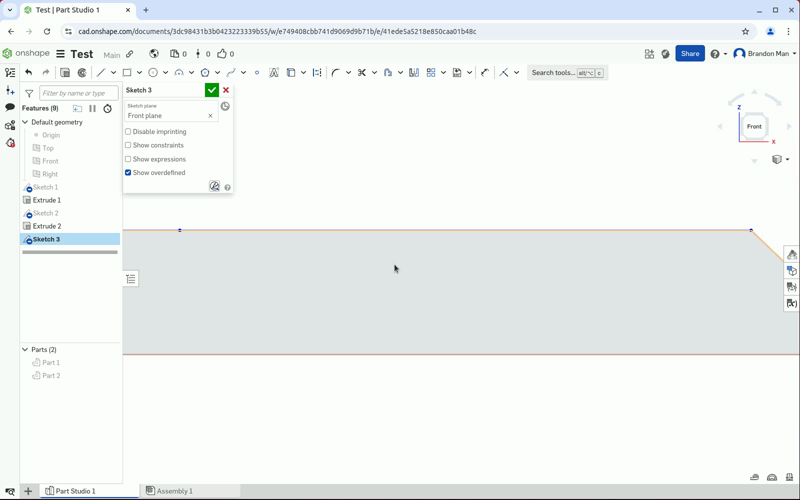
click(394, 264)
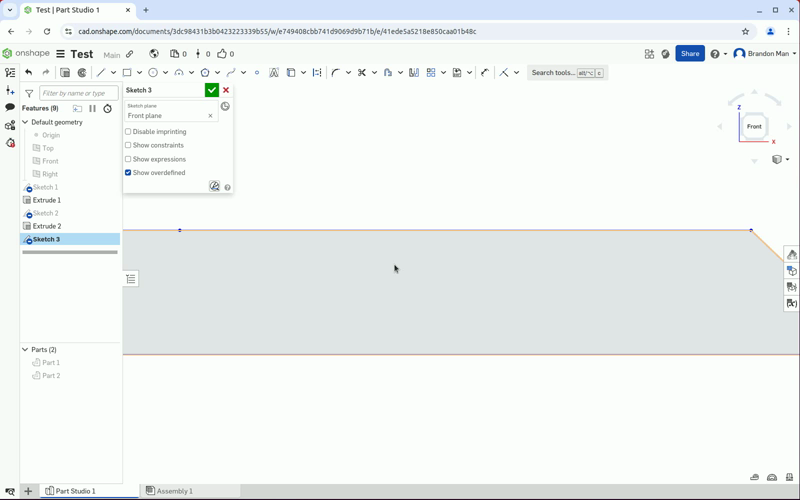
scroll(-6)
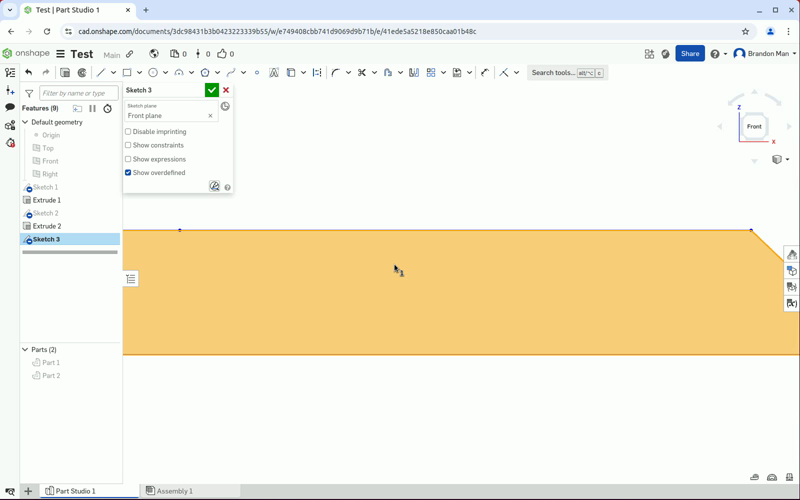
scroll(-6)
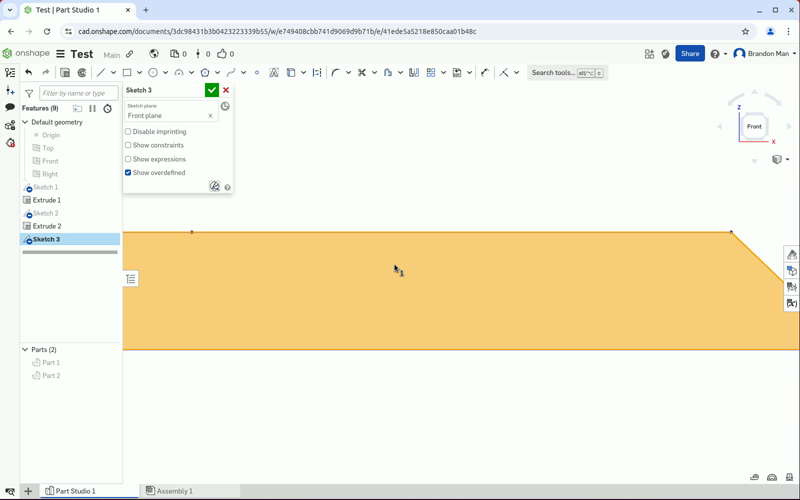
scroll(-6)
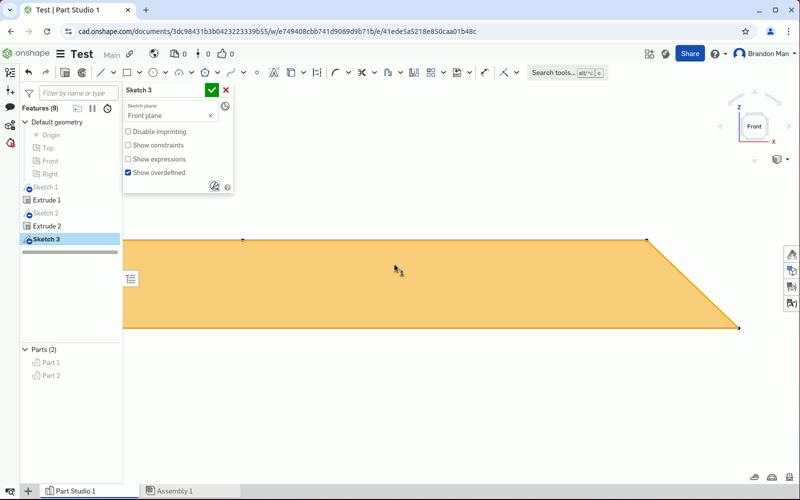
scroll(-6)
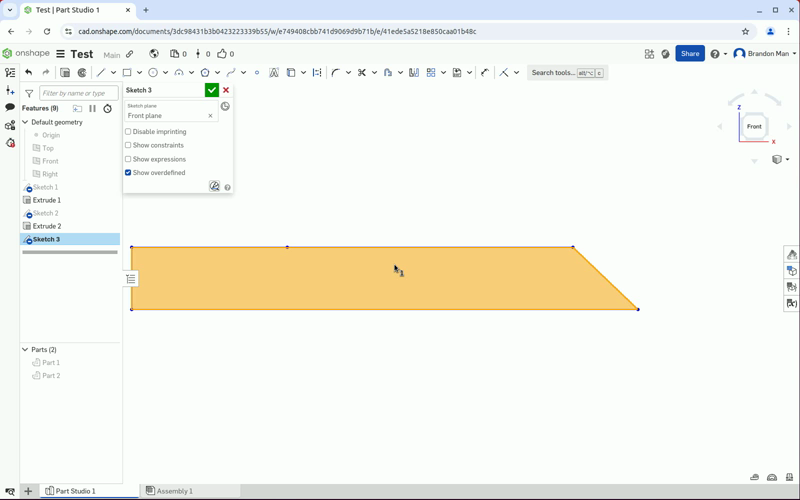
scroll(-6)
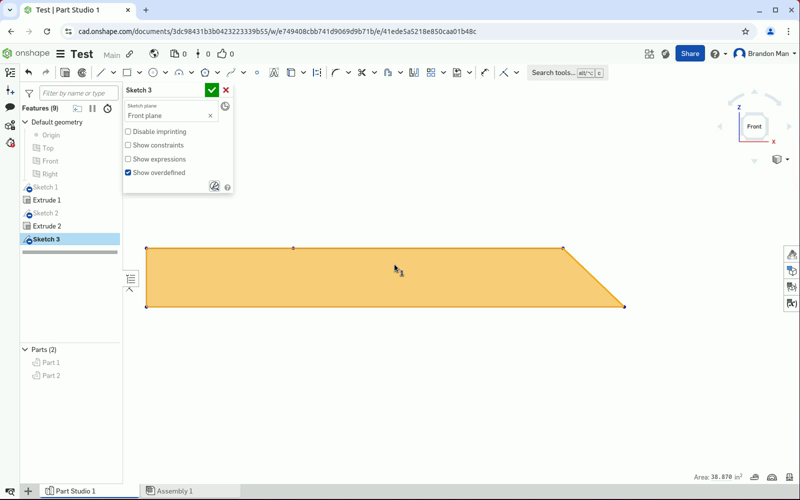
scroll(-6)
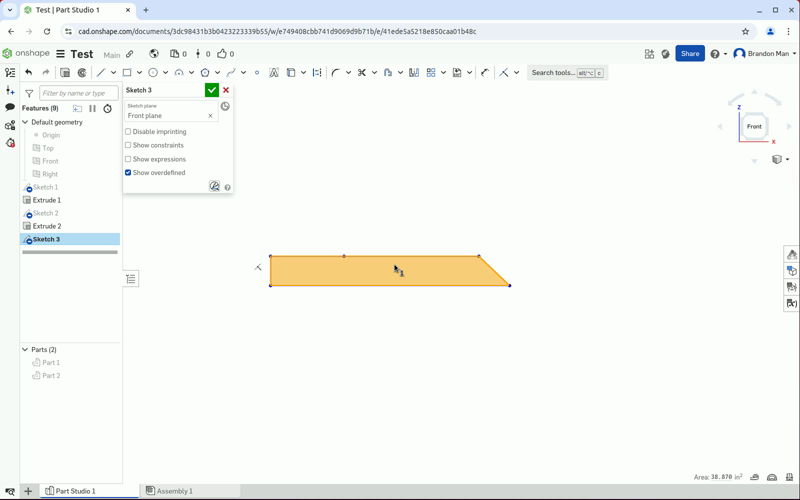
scroll(-6)
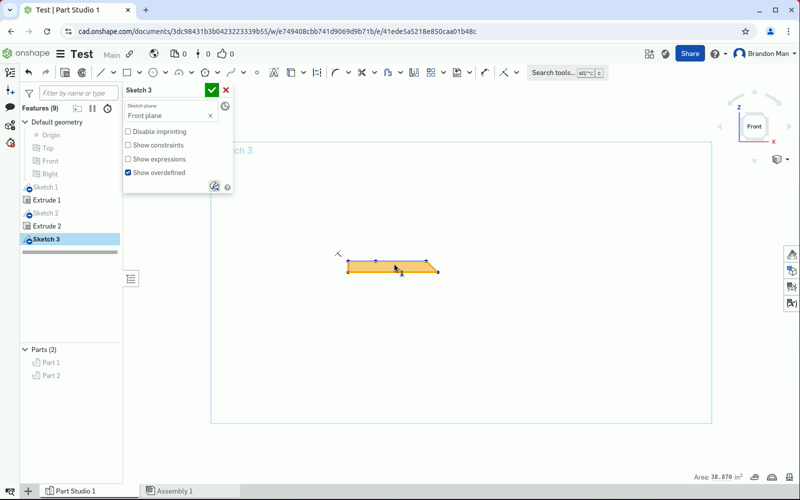
mouse_move(73, 352)
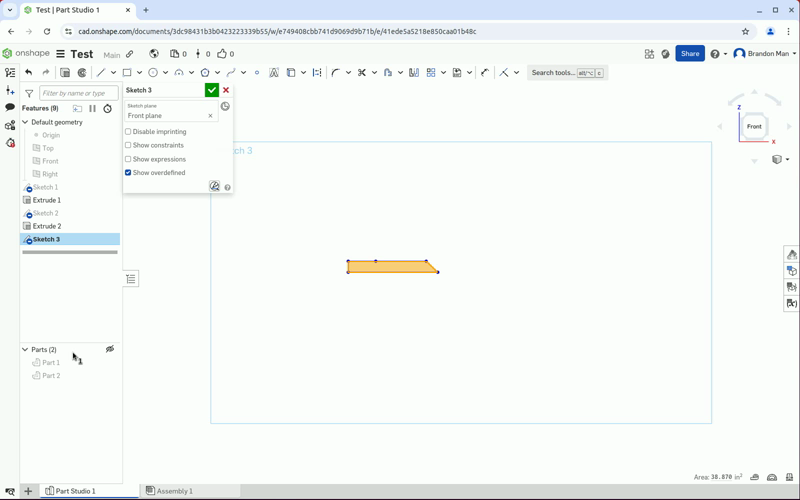
key(shift+y)
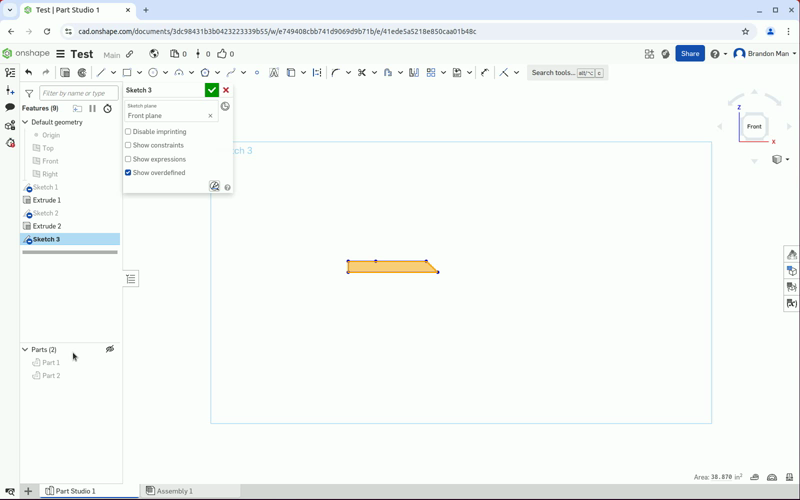
key(shift+e)
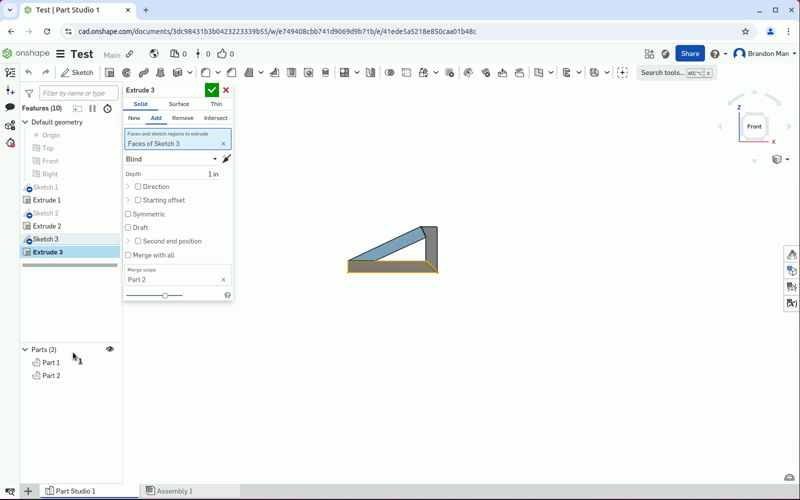
mouse_move(143, 106)
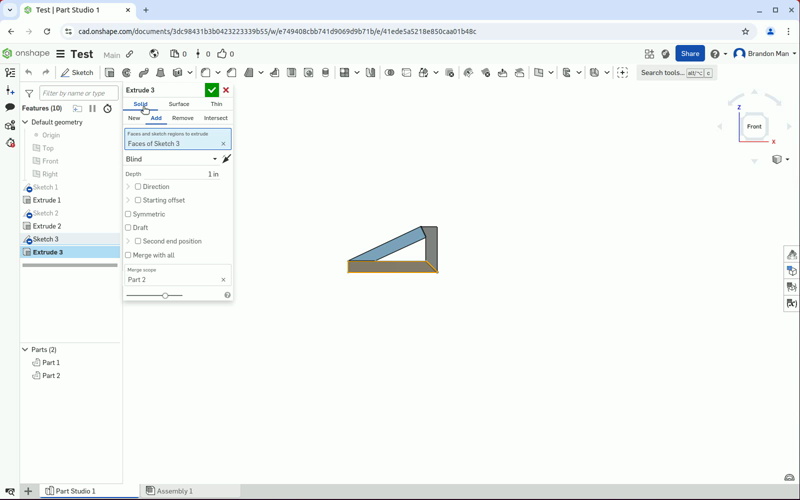
click(143, 106)
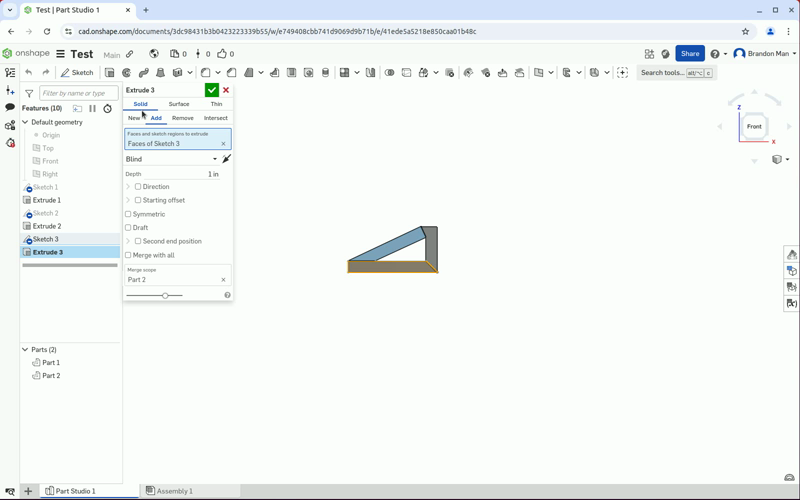
mouse_move(137, 120)
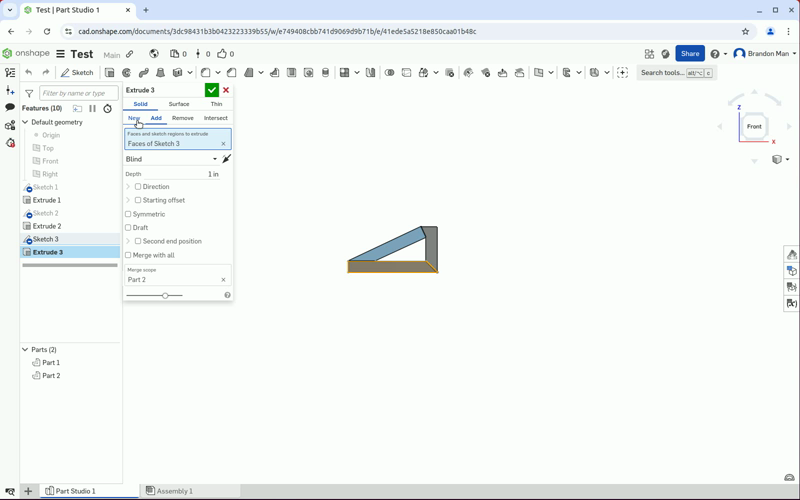
click(137, 120)
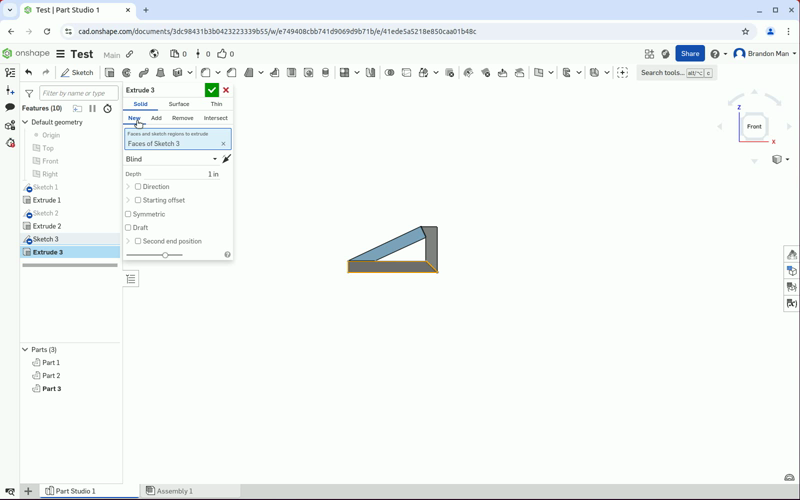
key(tab, 4)
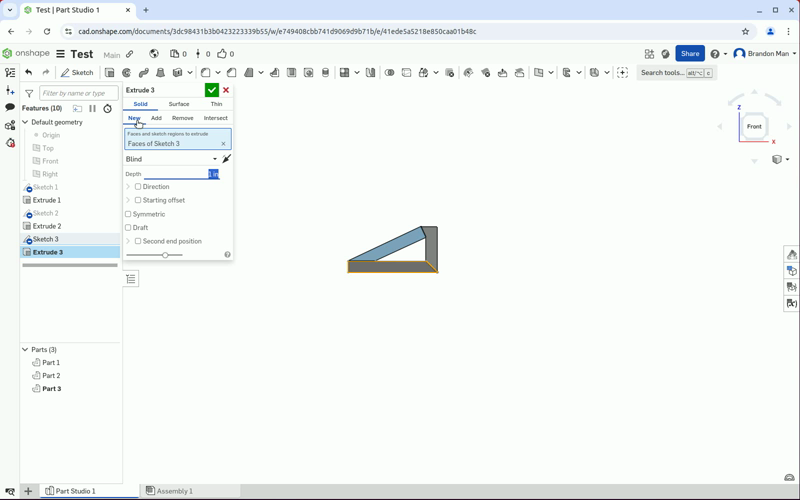
text(12.036)
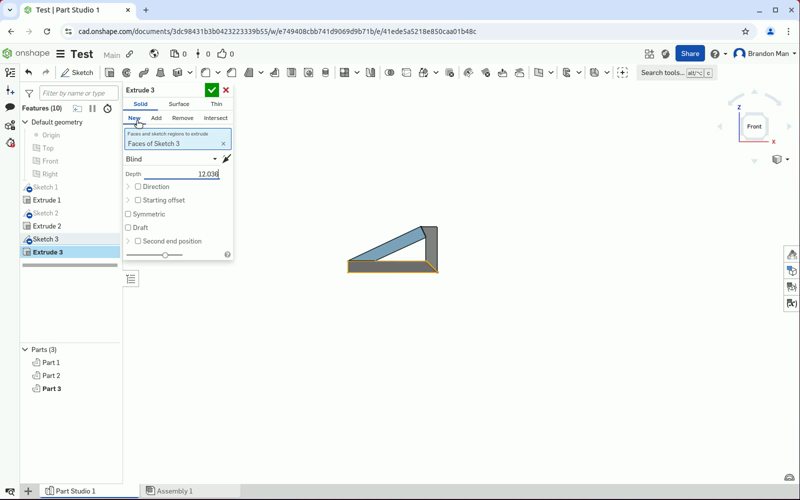
key(enter)
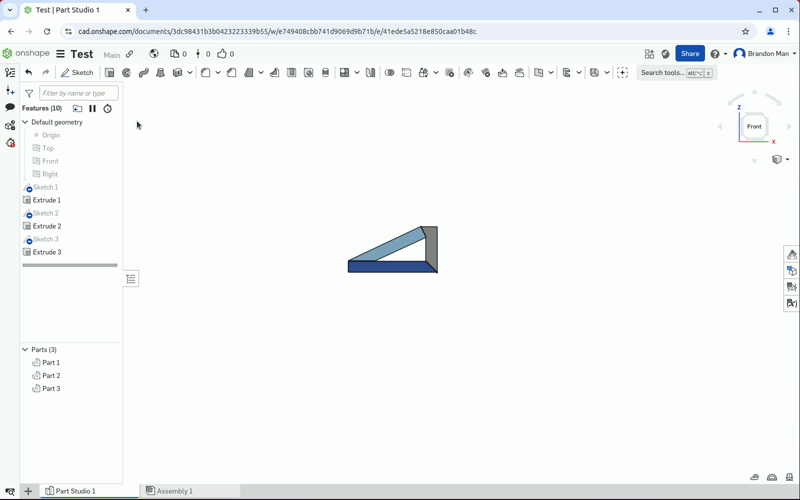
key(shift+h)
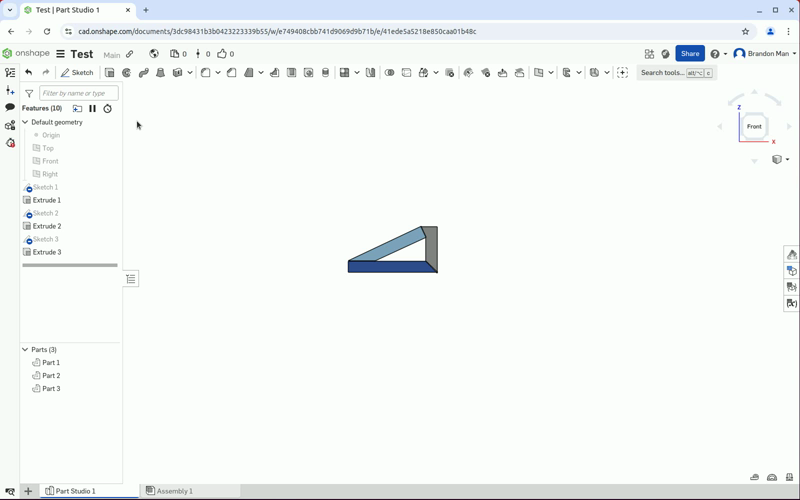
key(shift+h)
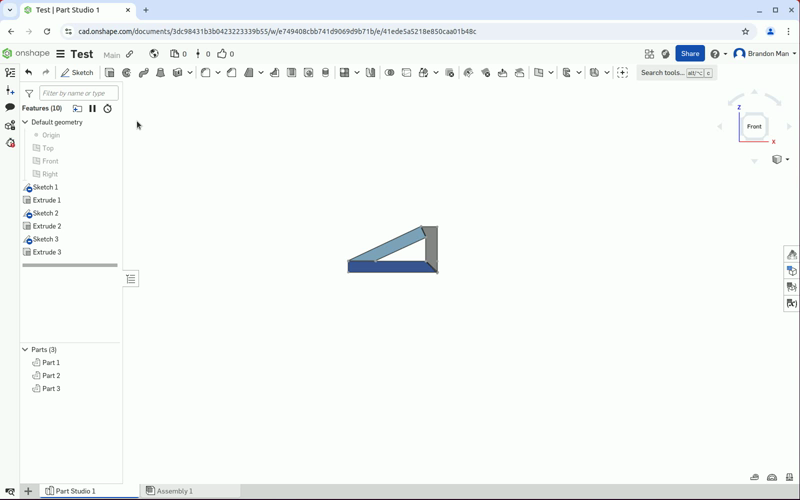
key(shift+7)
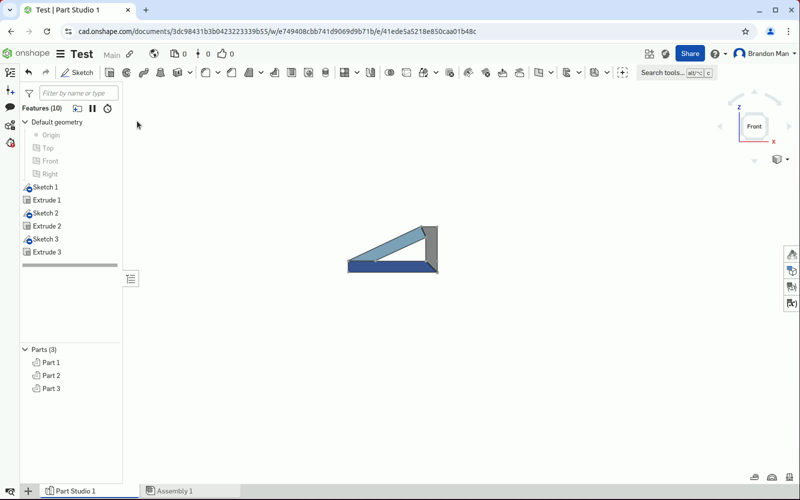
key(left, 2)
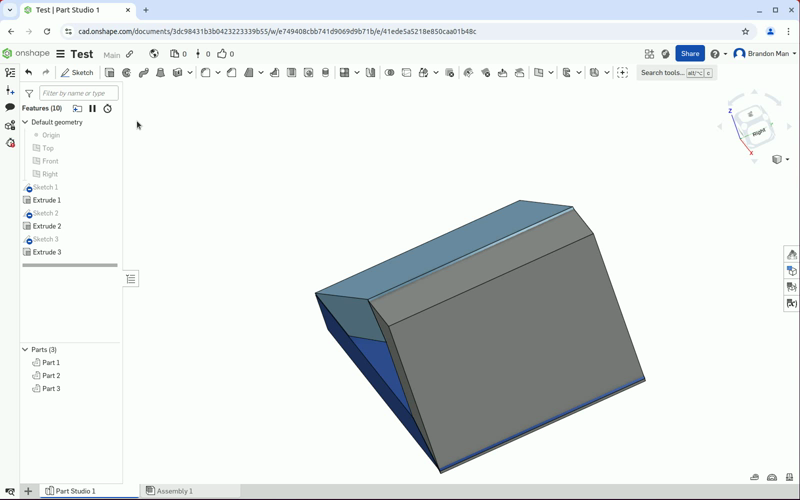
key(down, 2)
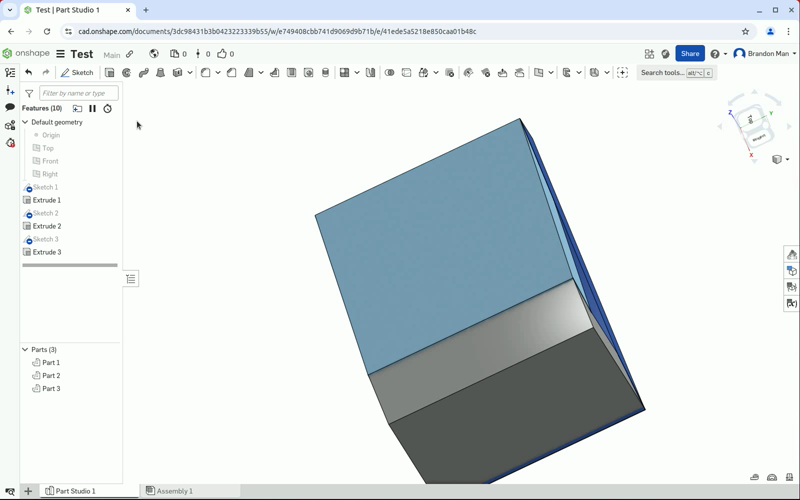
key(up, 2)
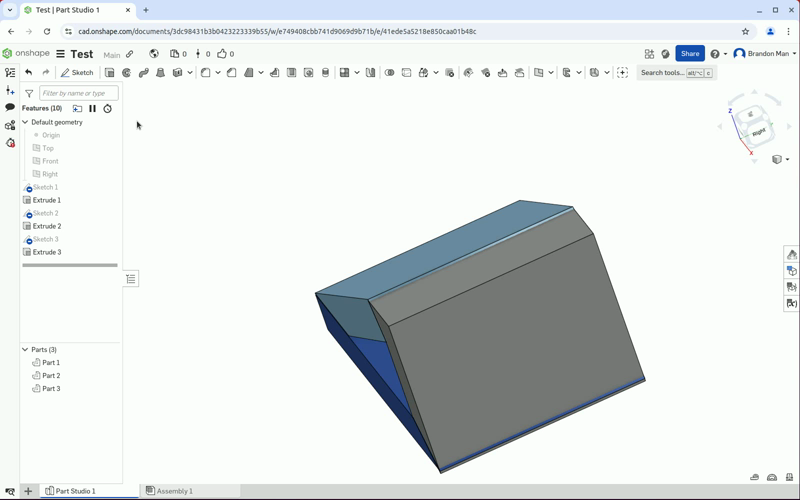
key(right, 2)
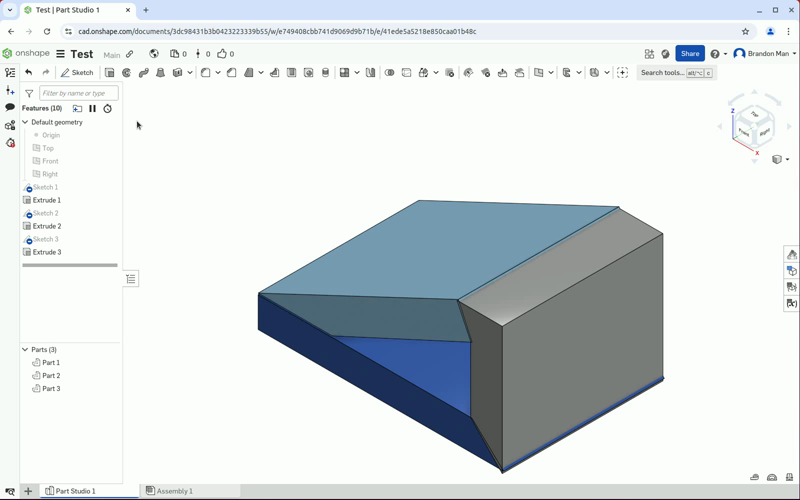
mouse_move(73, 189)
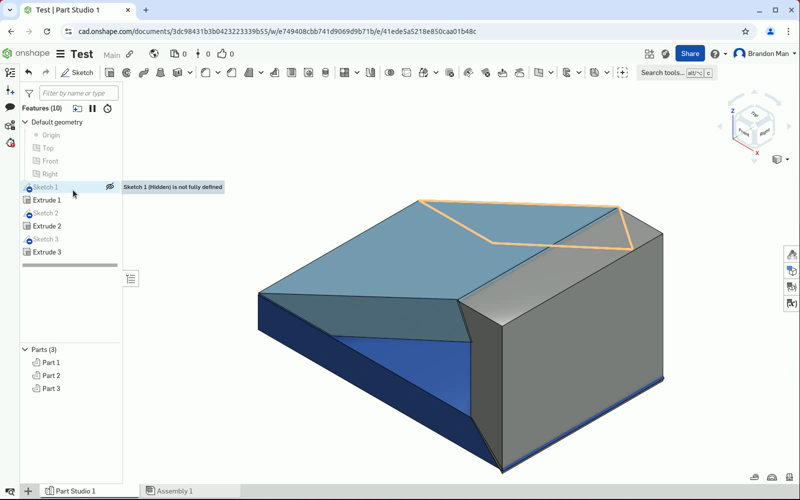
click(73, 189)